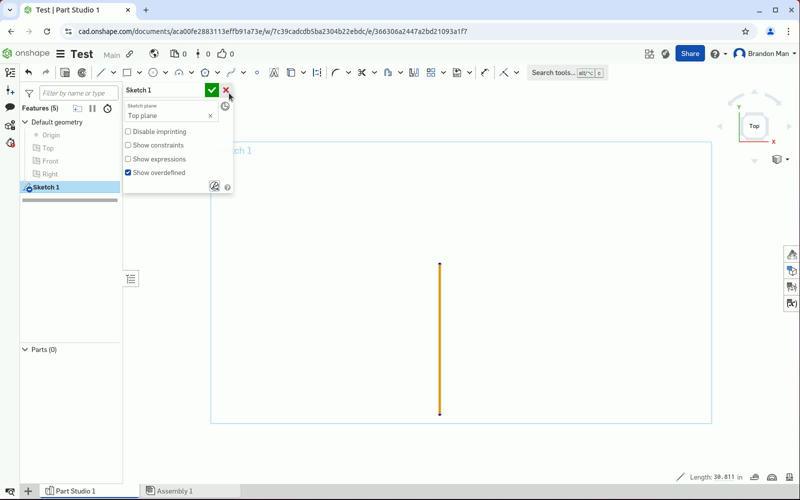
key(shift+h)
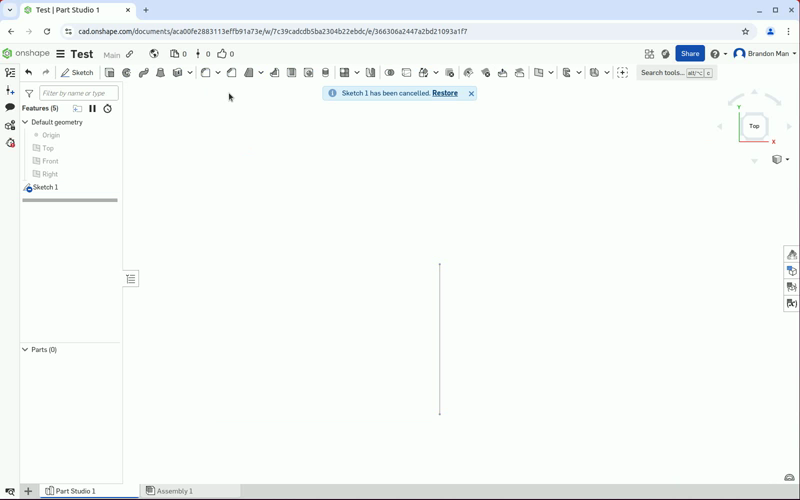
key(shift+s)
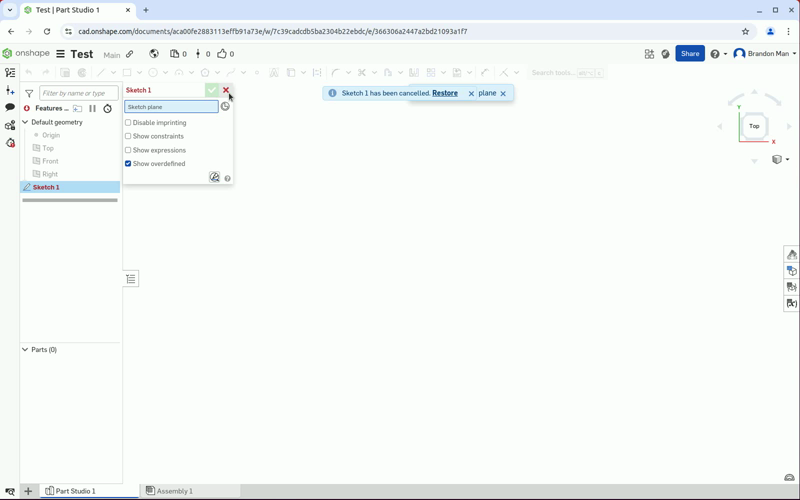
mouse_move(73, 150)
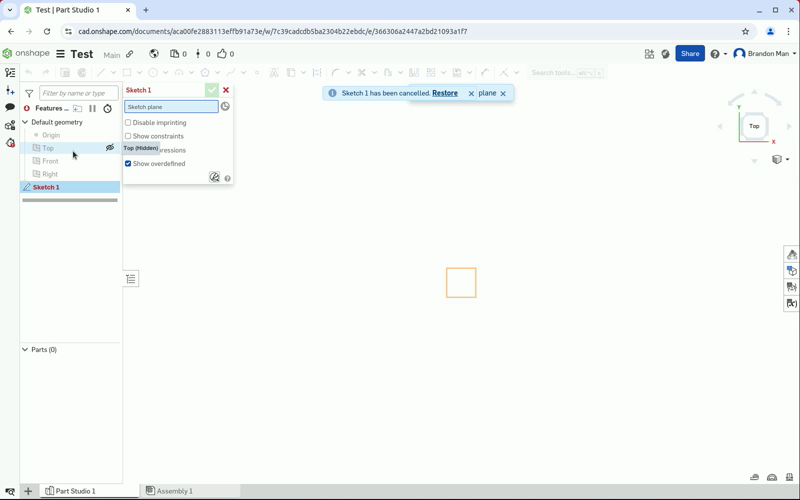
click(73, 150)
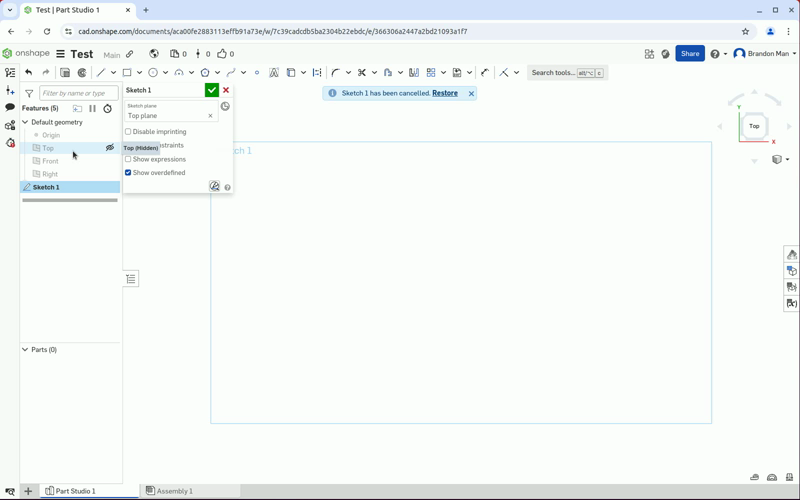
mouse_move(73, 352)
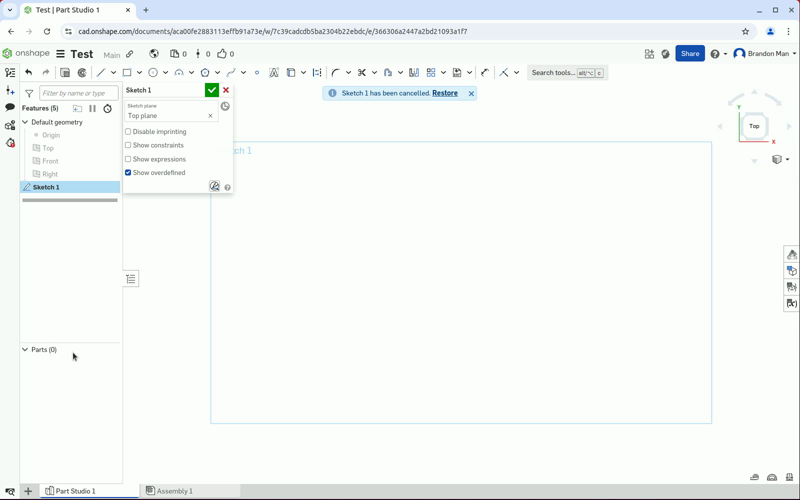
key(y)
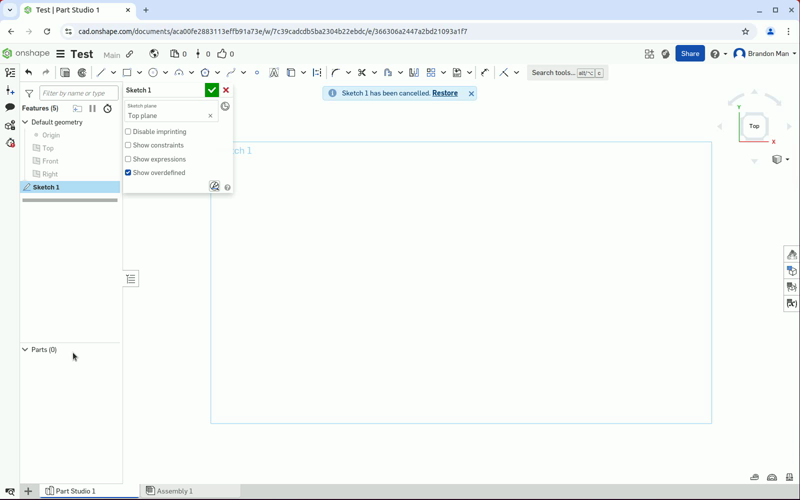
key(l)
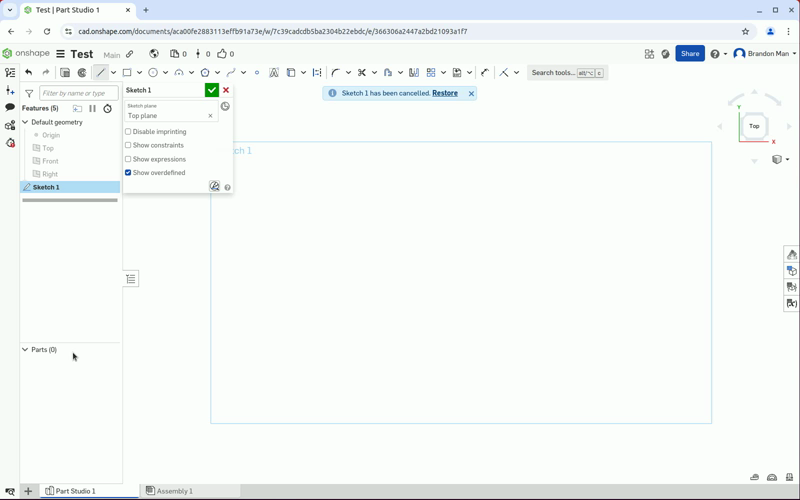
key_down(shift)
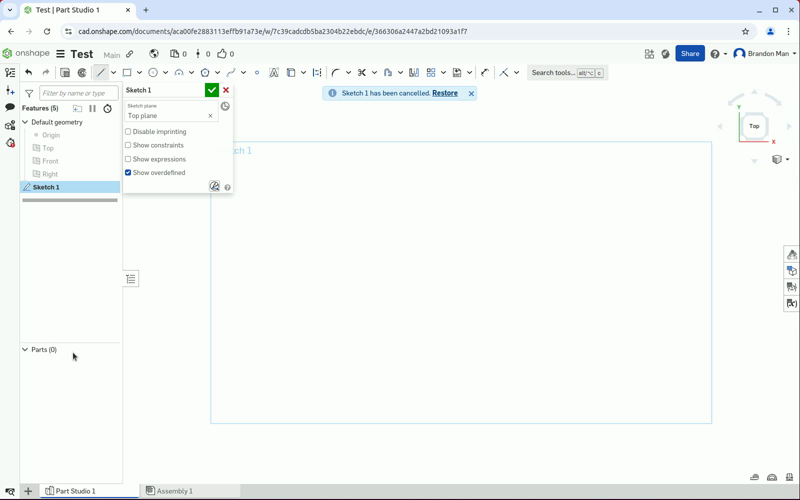
mouse_move(348, 360)
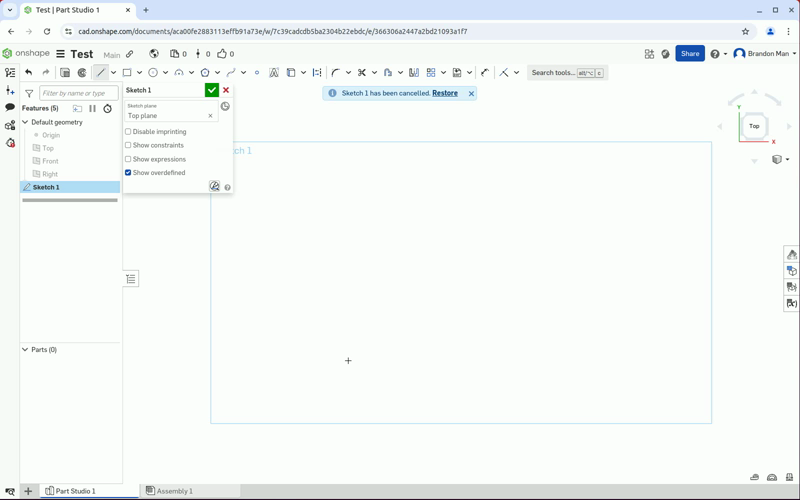
click(348, 360)
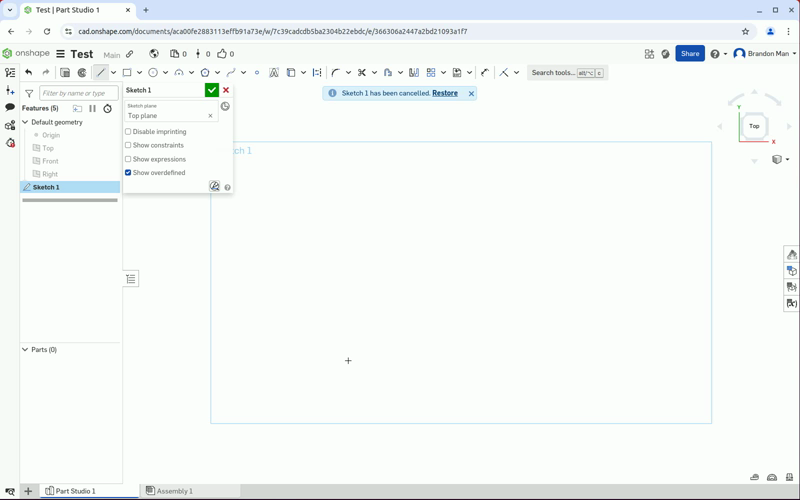
key_up(shift)
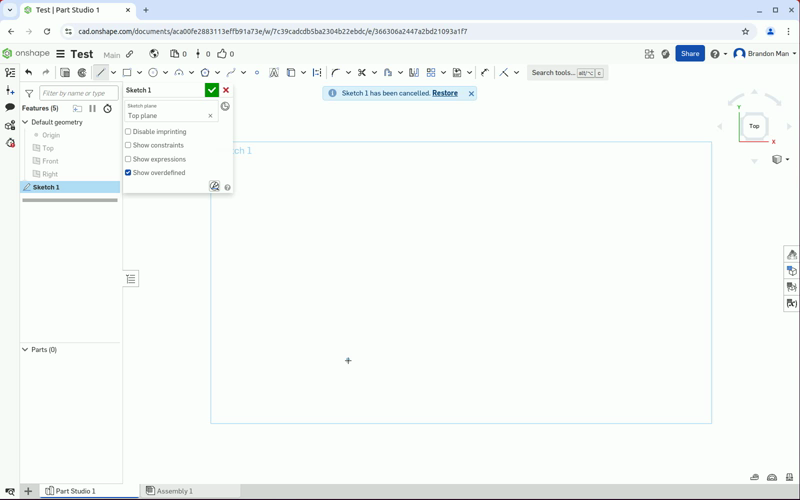
key_down(shift)
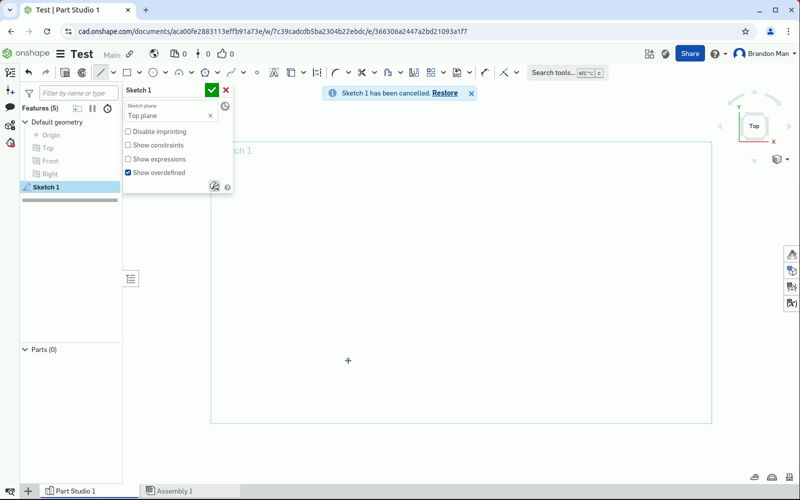
mouse_move(557, 360)
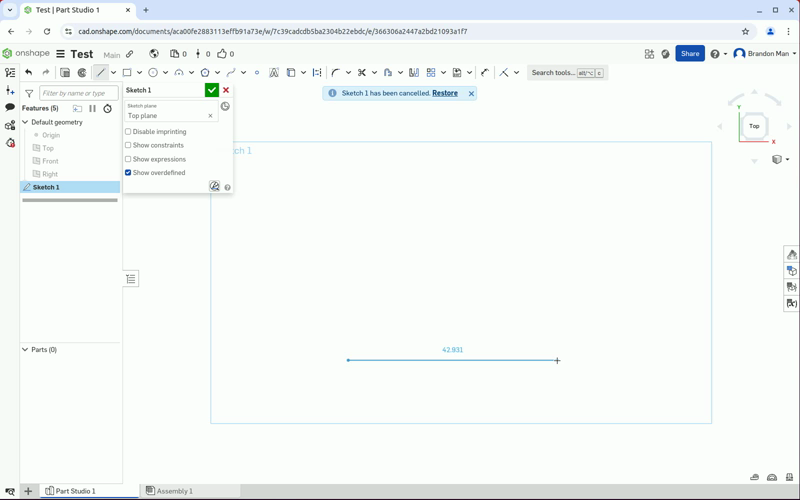
click(557, 360)
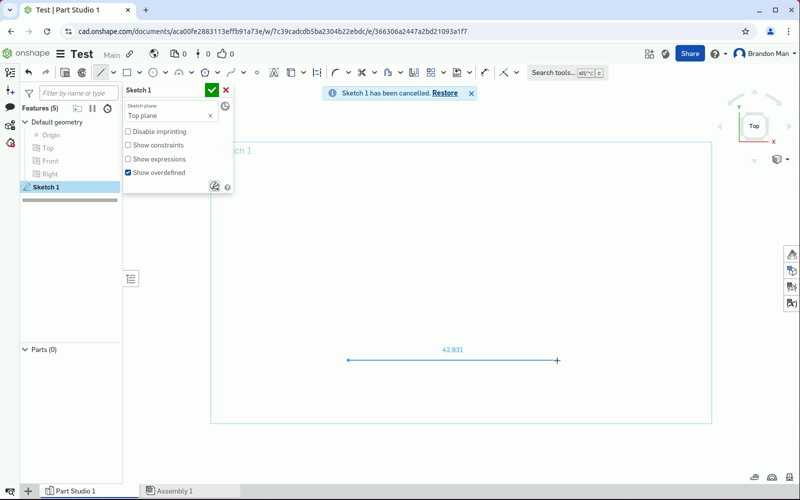
key_up(shift)
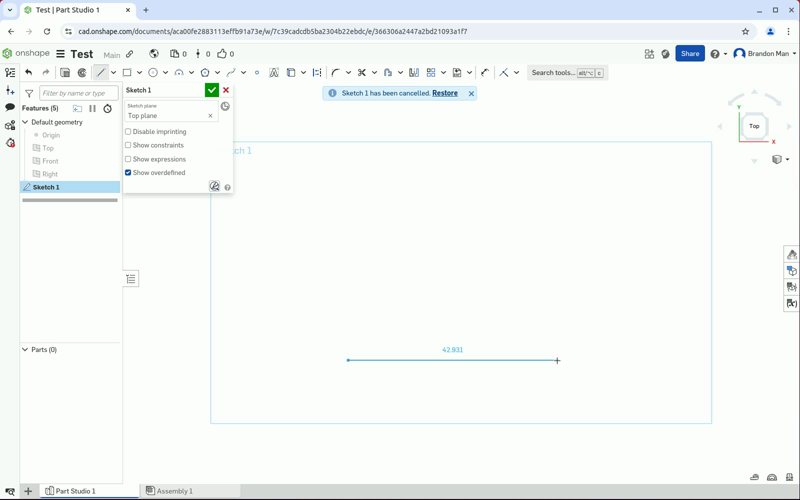
key_down(shift)
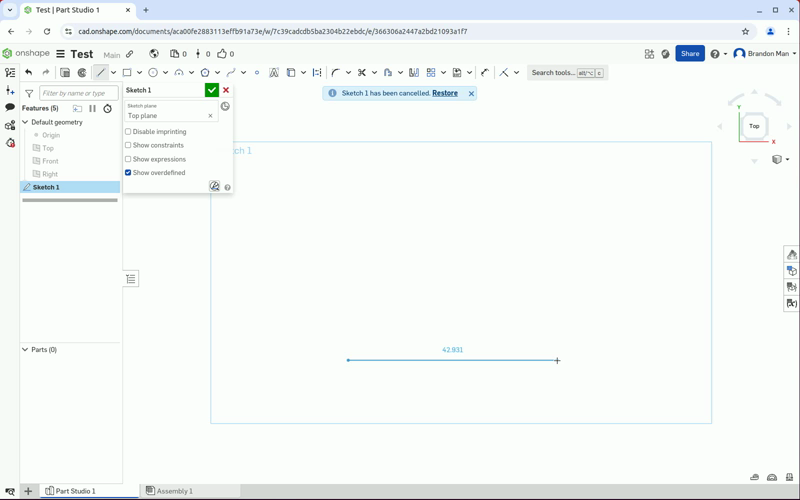
mouse_move(557, 254)
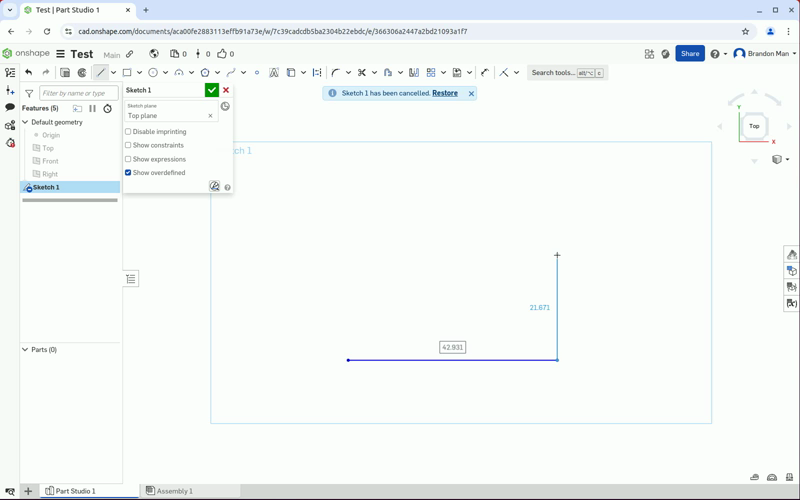
click(557, 254)
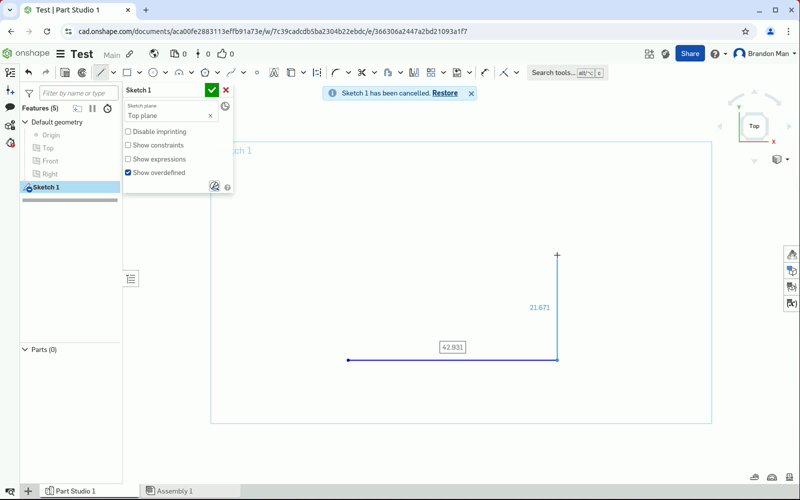
key_up(shift)
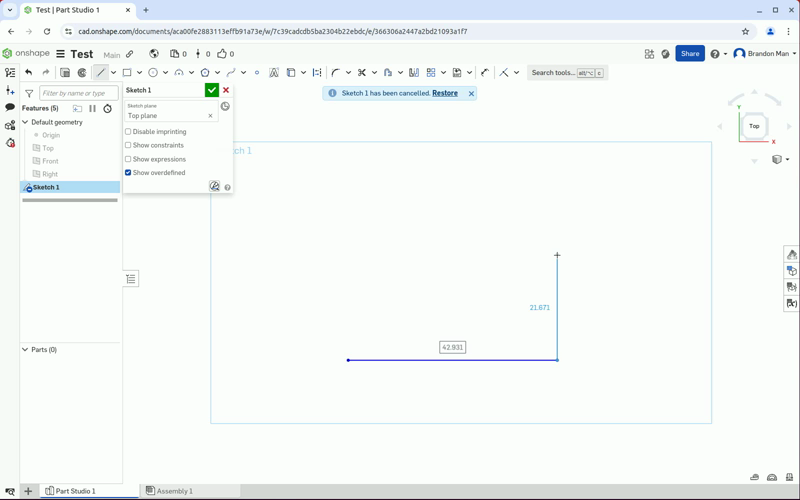
key_down(shift)
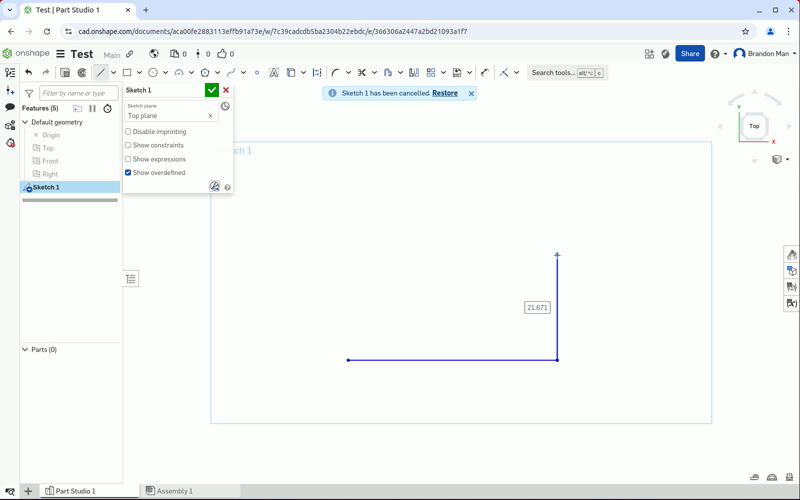
mouse_move(348, 254)
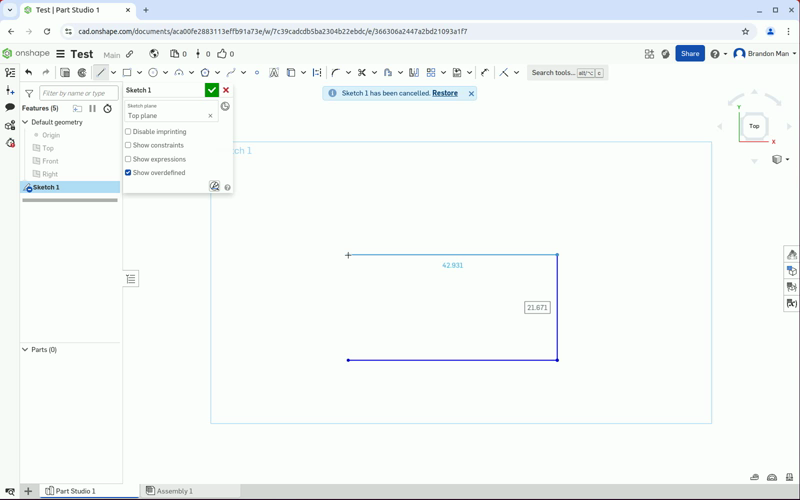
click(348, 254)
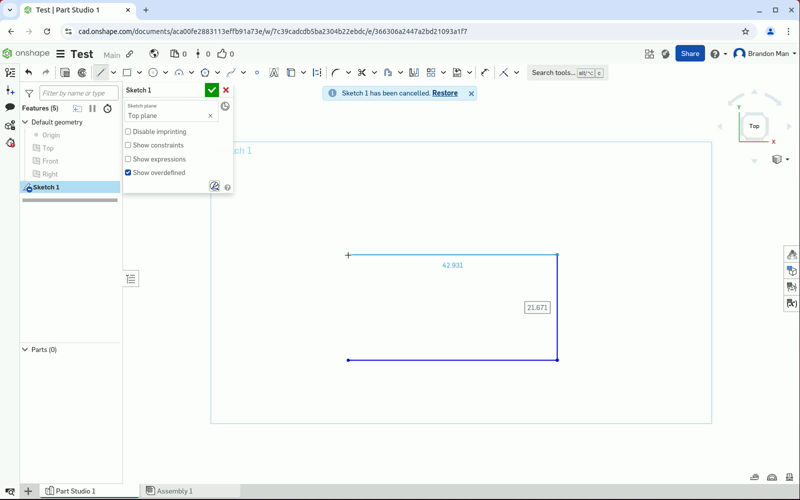
key_up(shift)
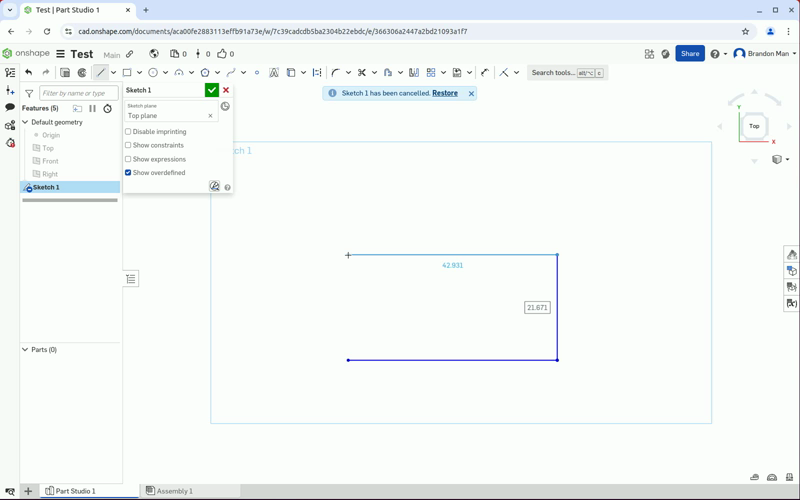
key_down(shift)
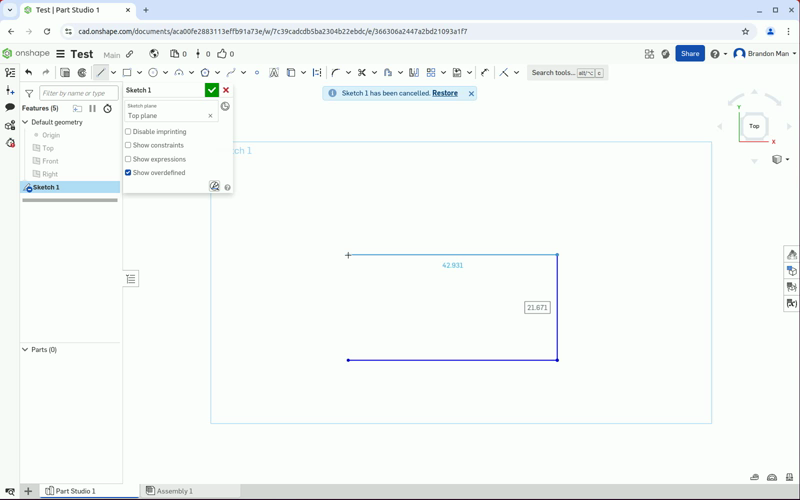
mouse_move(348, 360)
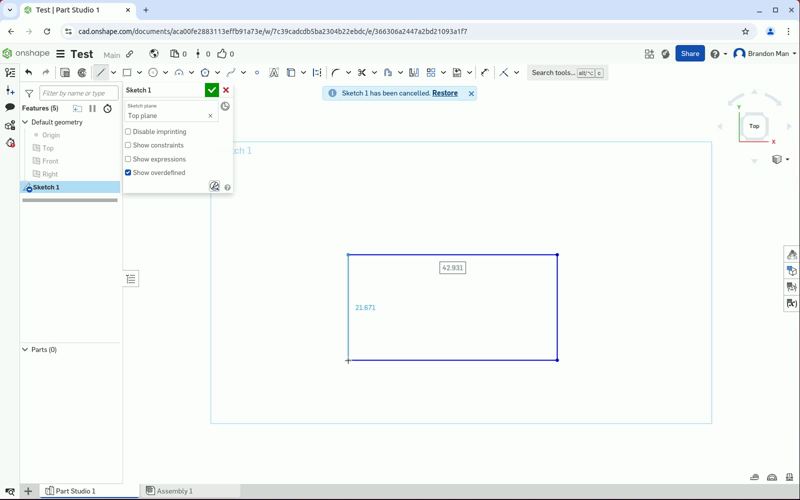
key_up(shift)
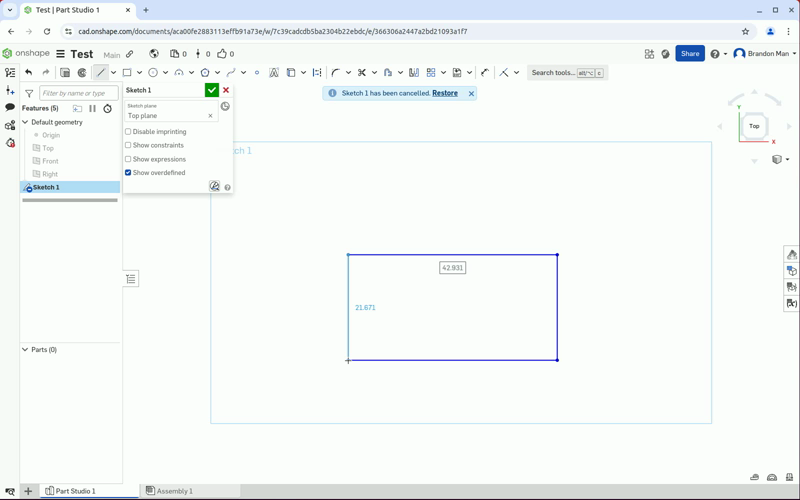
click(348, 360)
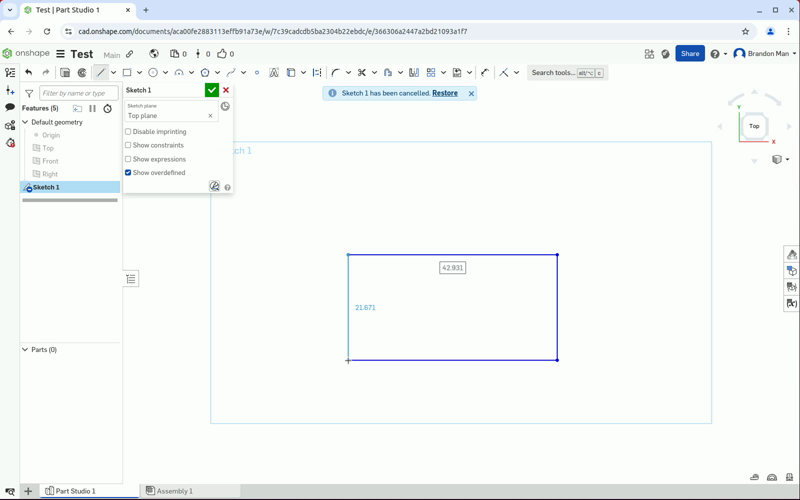
key(esc)
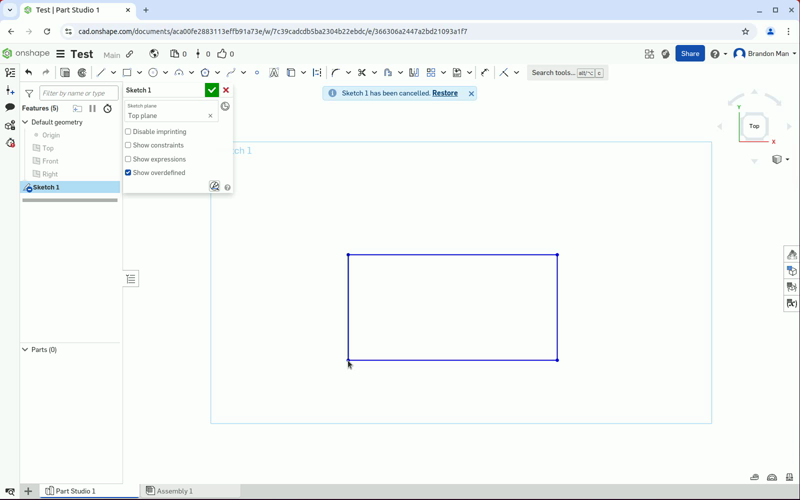
mouse_move(370, 291)
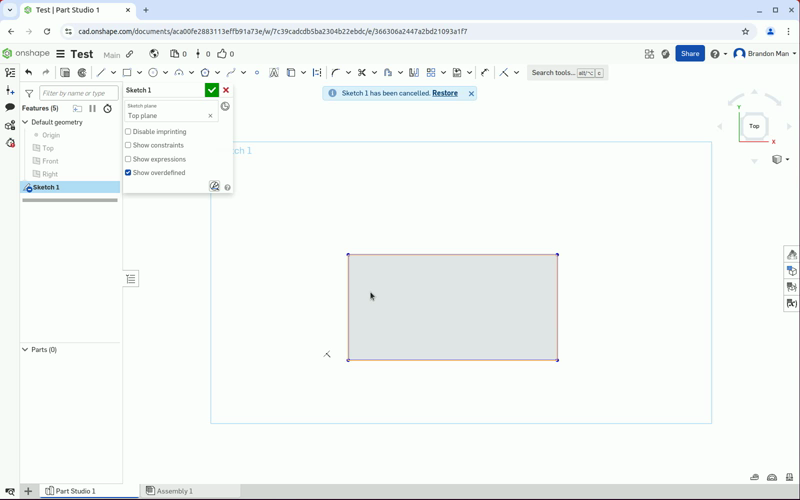
click(370, 291)
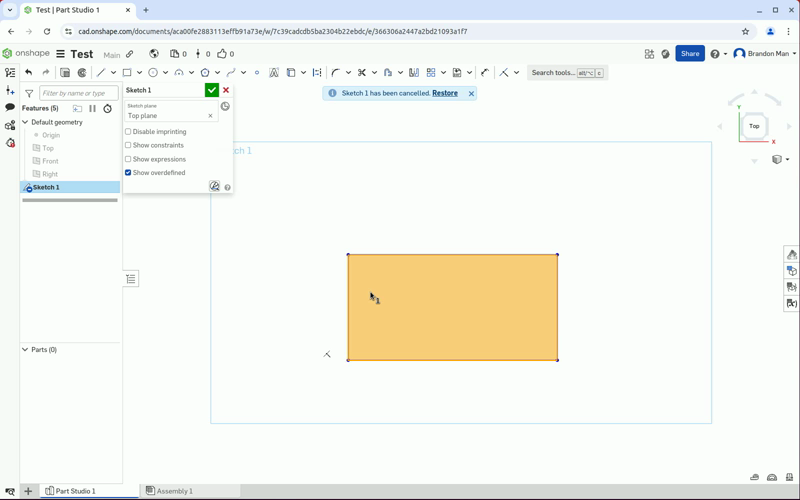
mouse_move(73, 352)
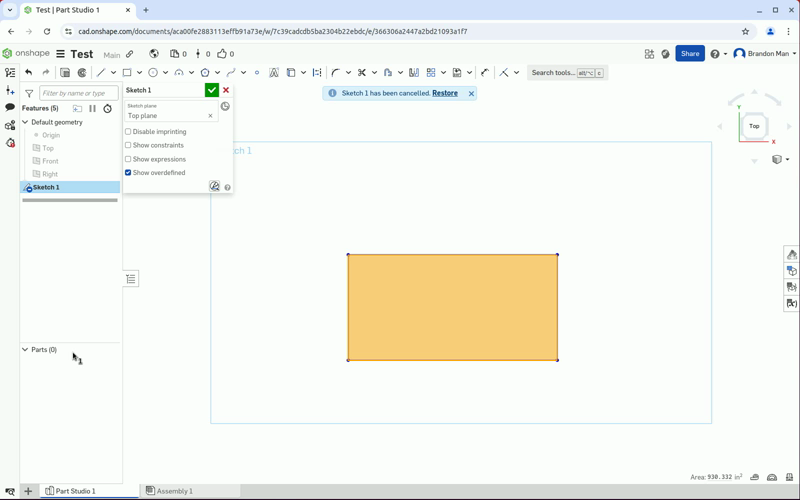
key(shift+y)
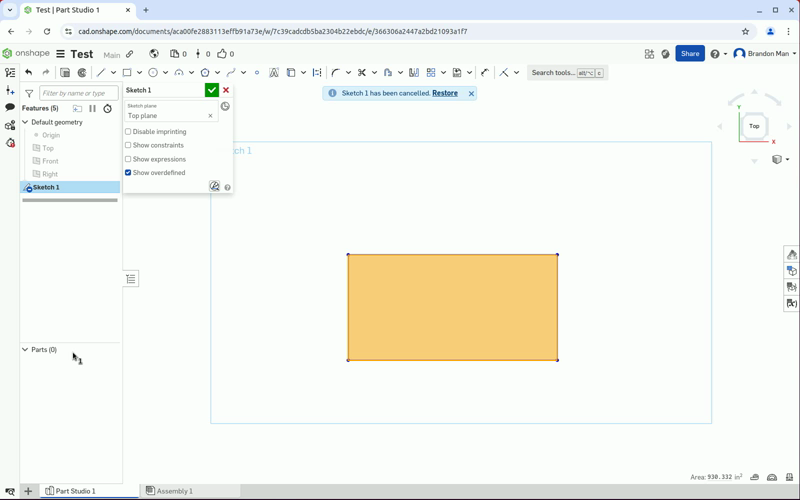
key(shift+e)
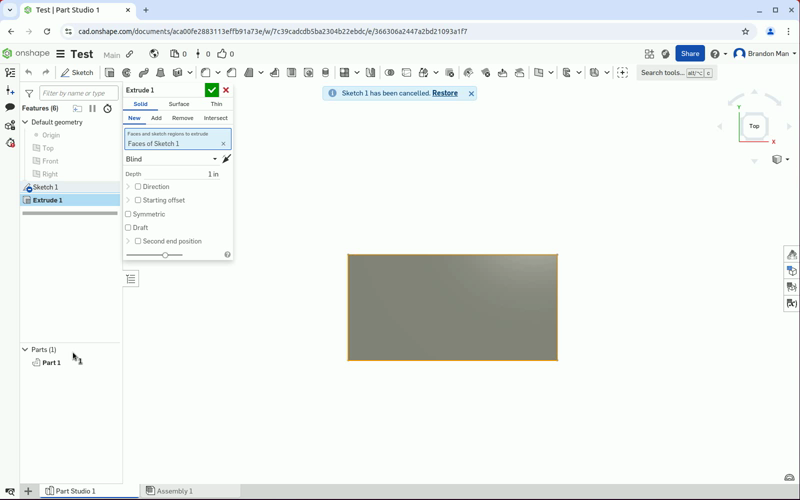
mouse_move(143, 106)
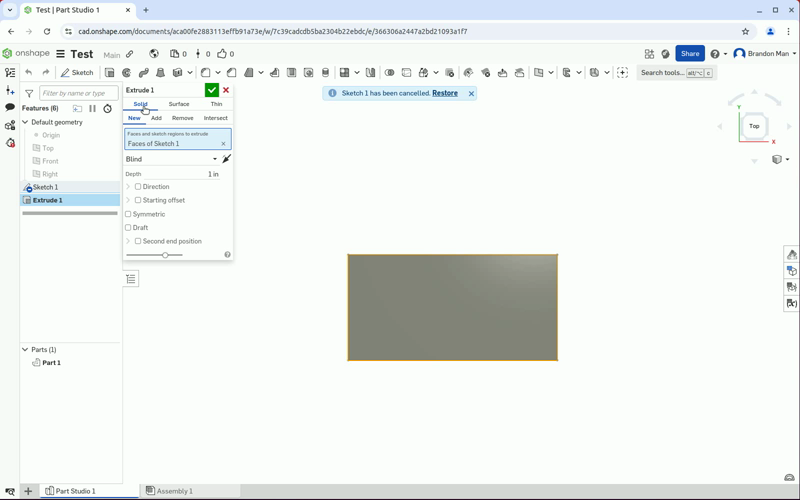
click(143, 106)
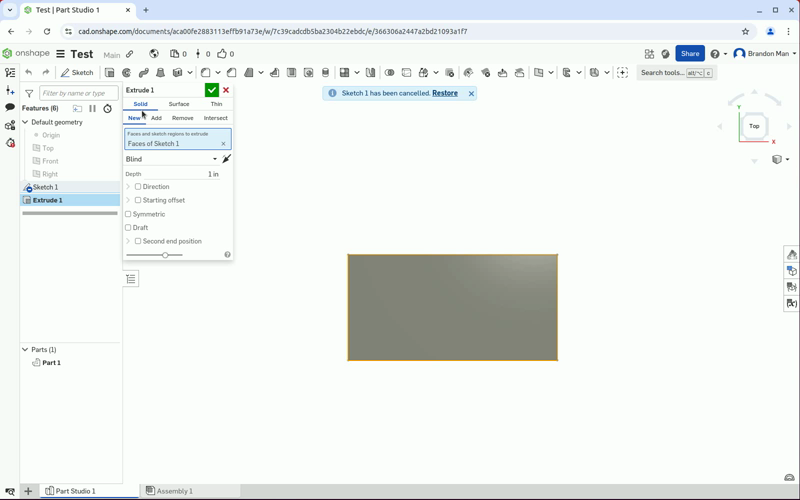
mouse_move(137, 120)
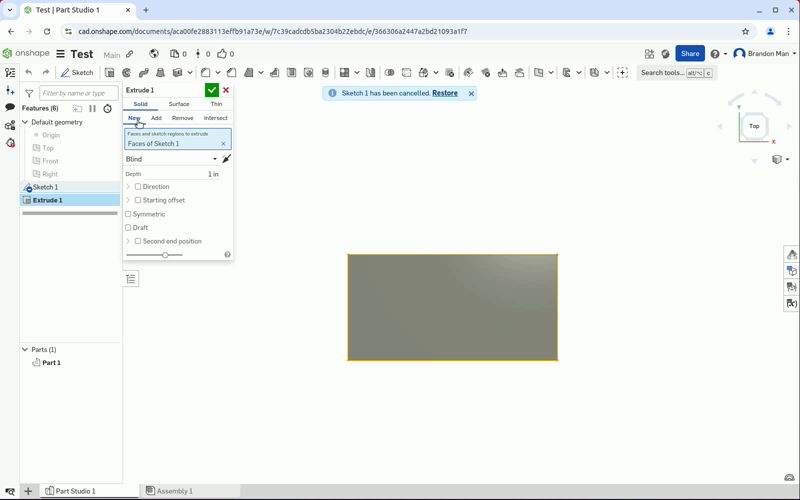
click(137, 120)
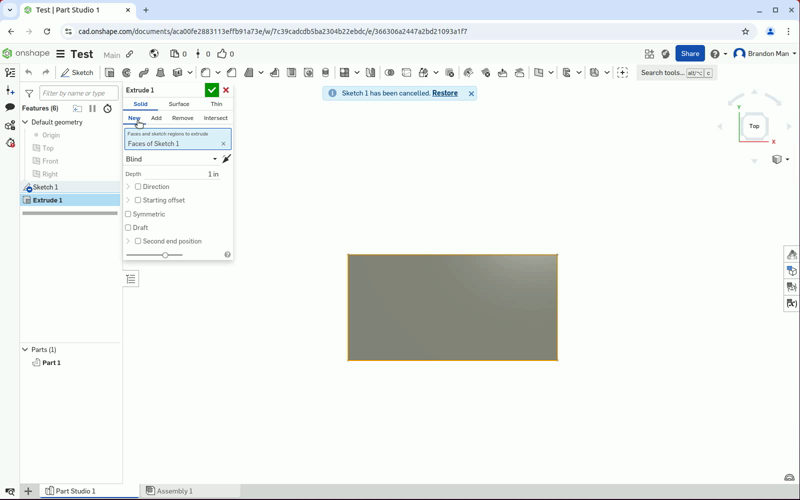
key(tab, 4)
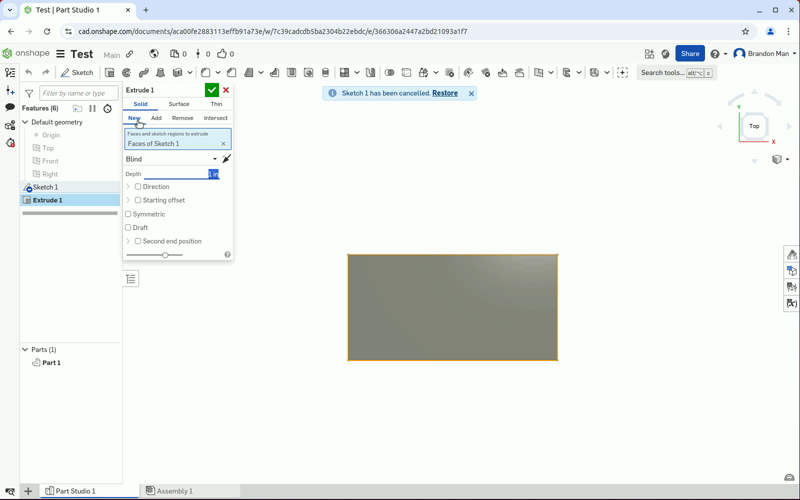
text(10.832)
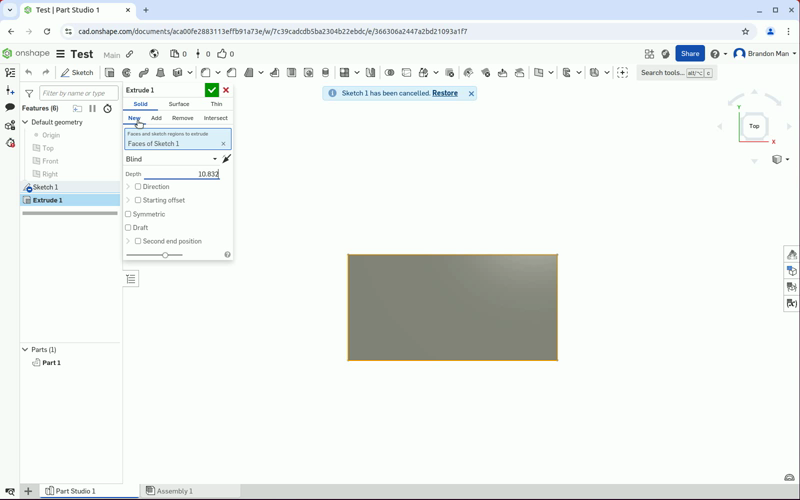
key(enter)
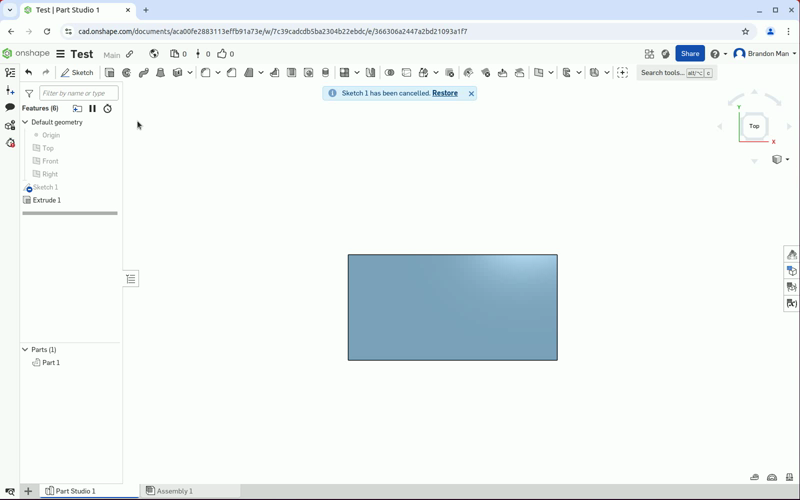
key(shift+h)
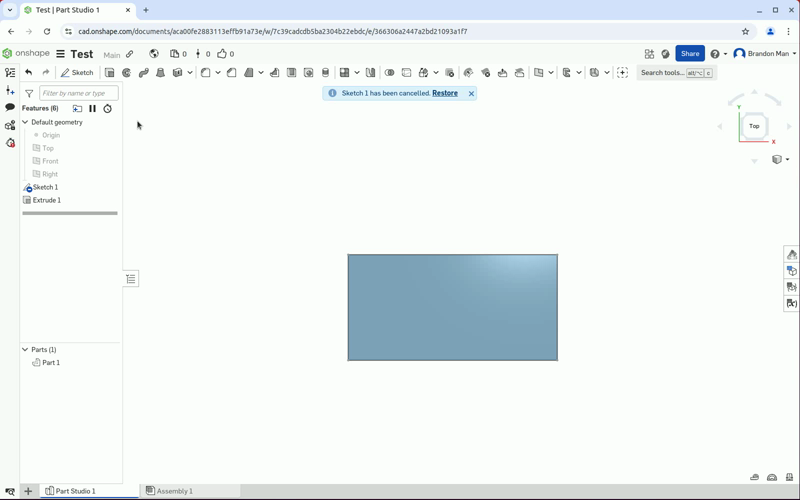
key(shift+h)
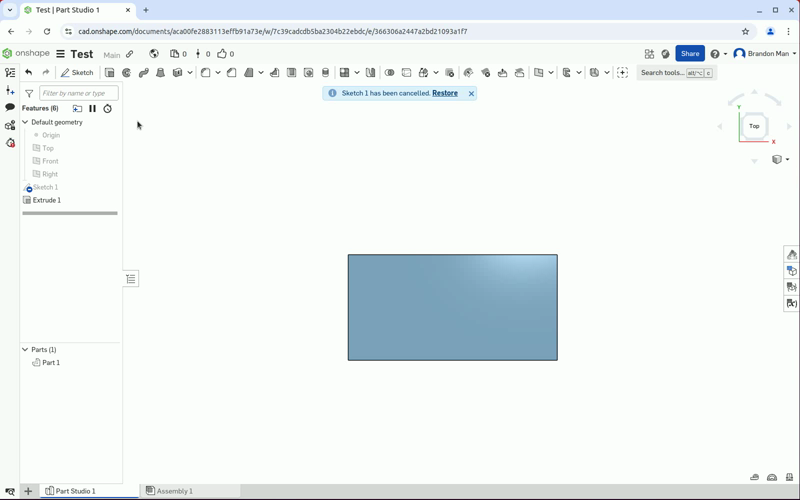
mouse_move(73, 189)
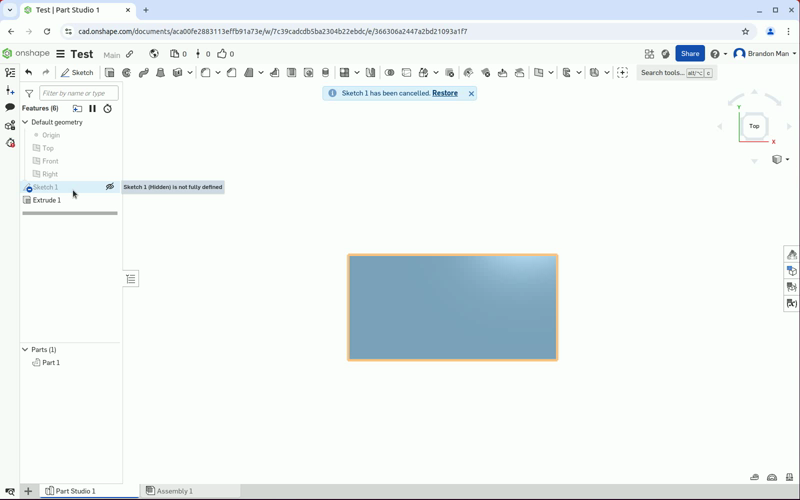
click(73, 189)
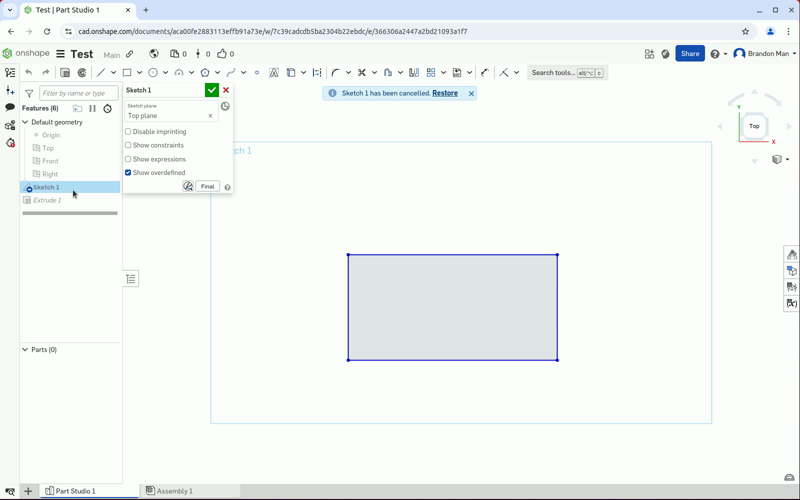
mouse_move(229, 92)
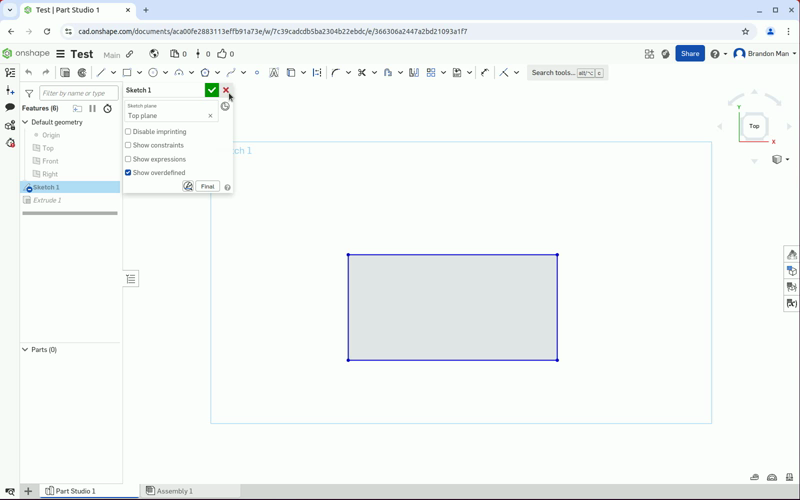
click(229, 92)
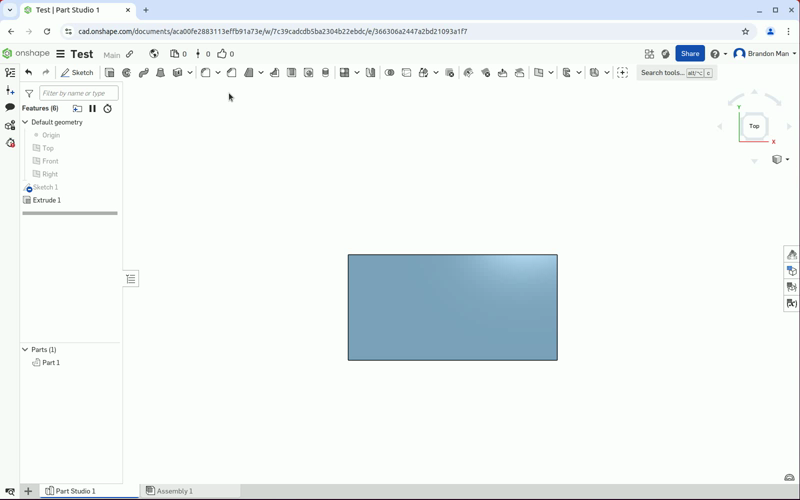
mouse_move(541, 75)
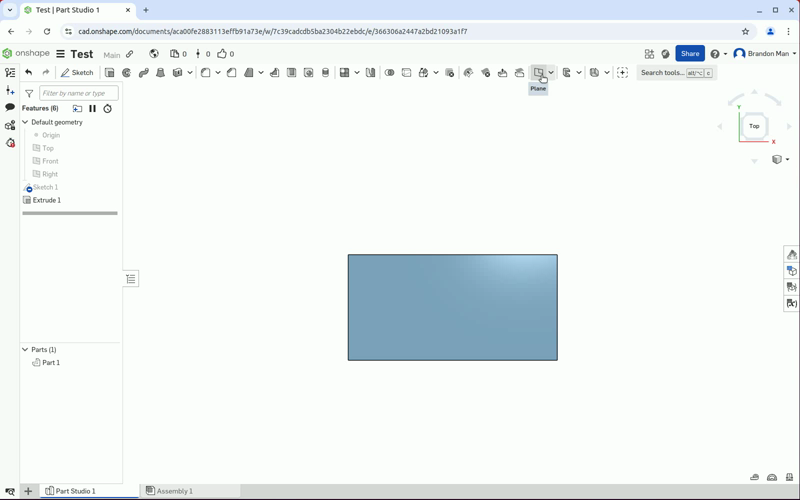
click(541, 75)
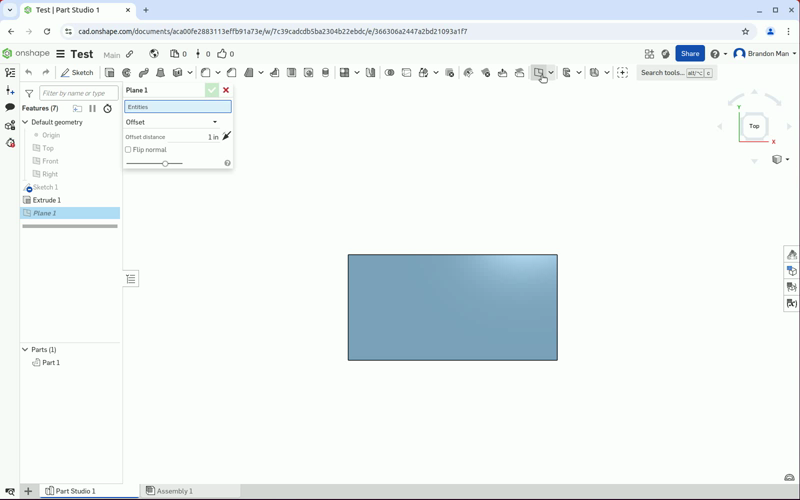
mouse_move(73, 150)
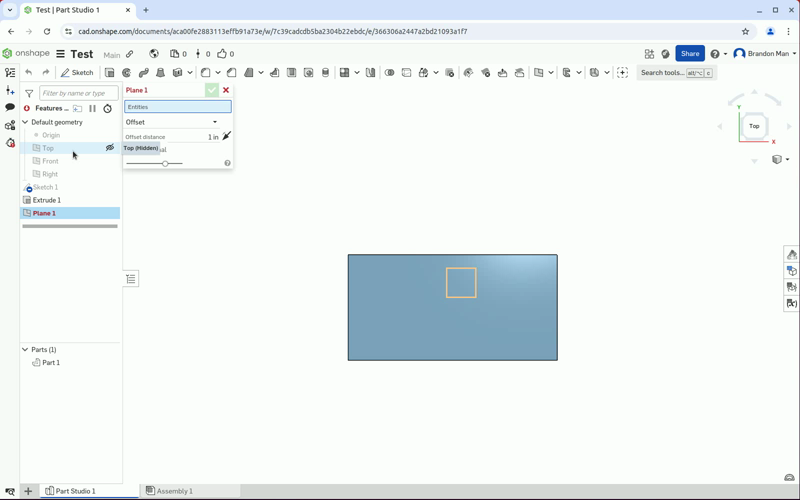
click(73, 150)
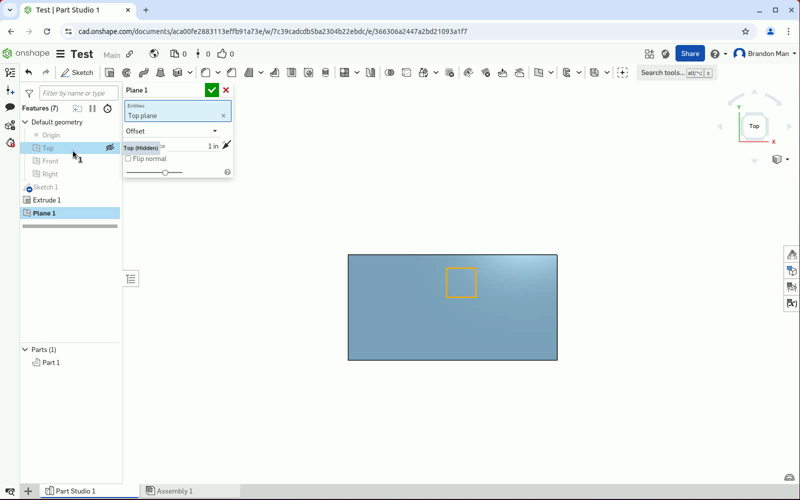
key(tab, 2)
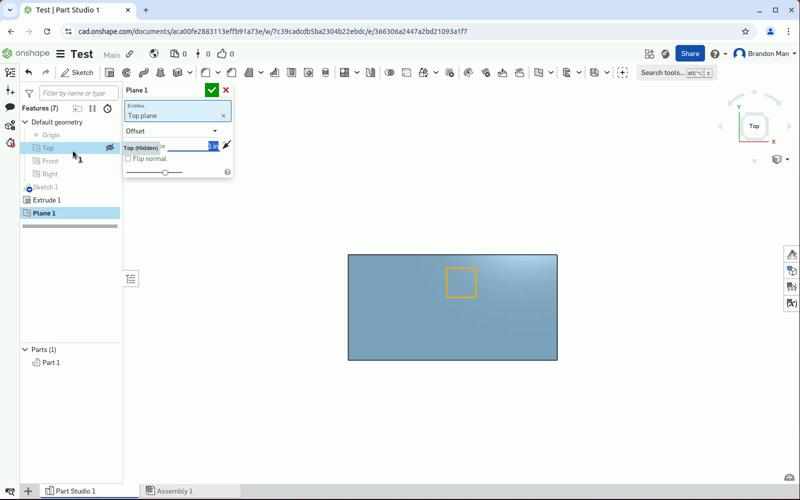
text(10.845)
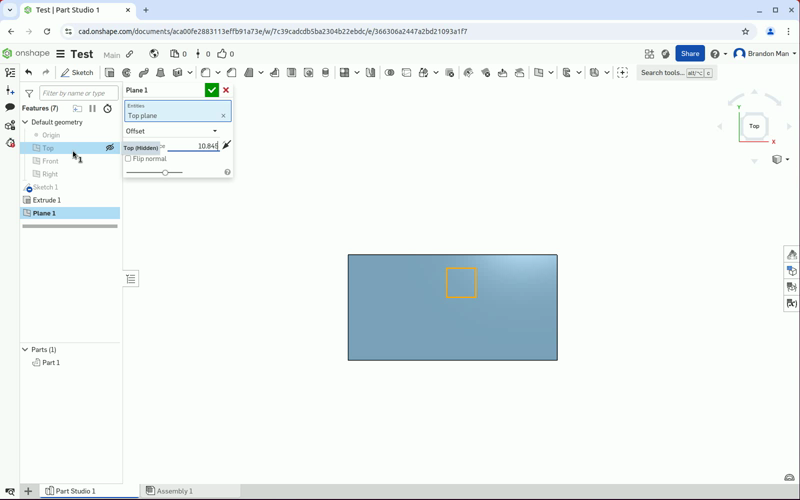
key(enter, 2)
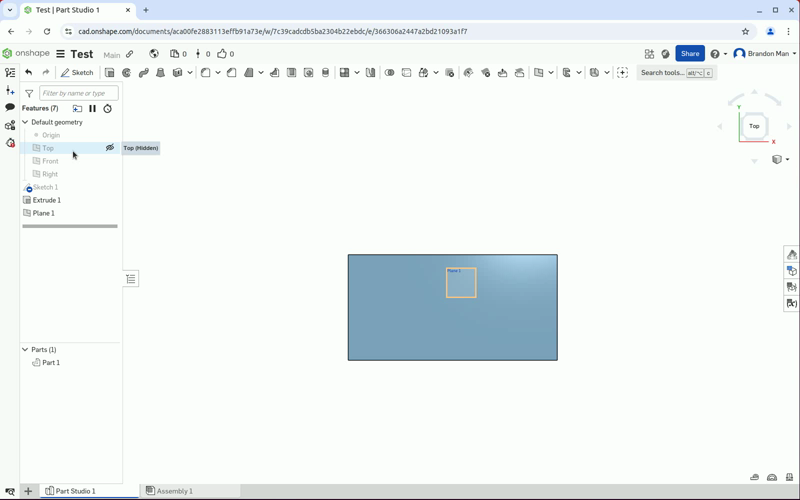
key(shift+s)
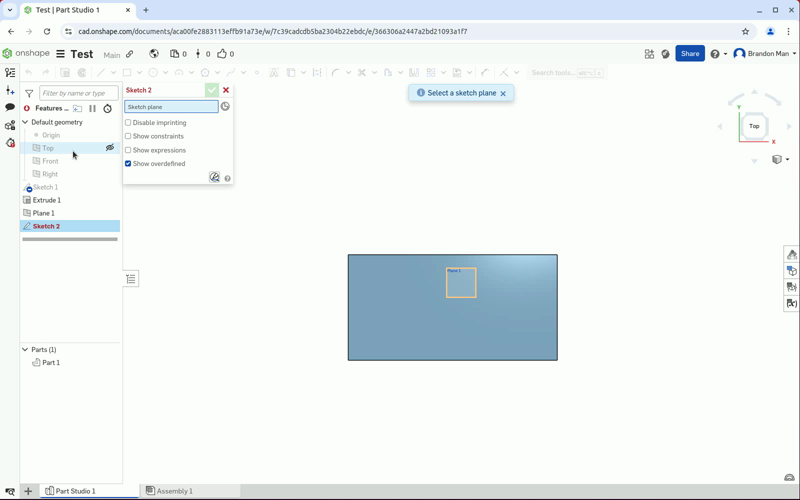
mouse_move(73, 215)
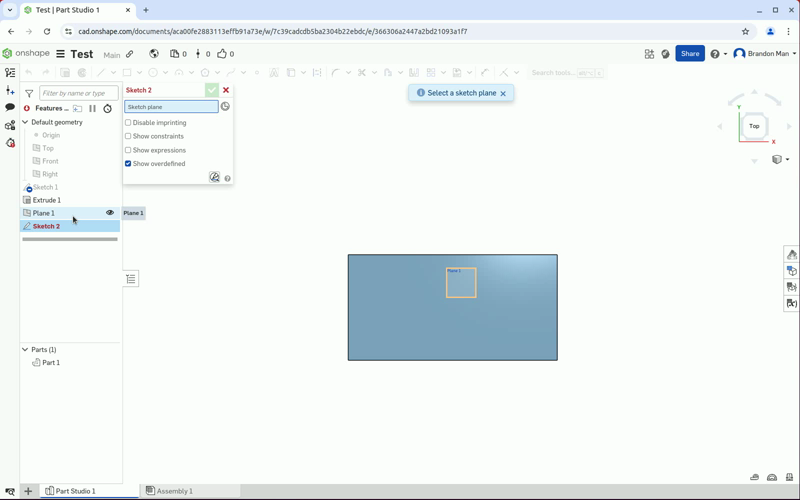
click(73, 215)
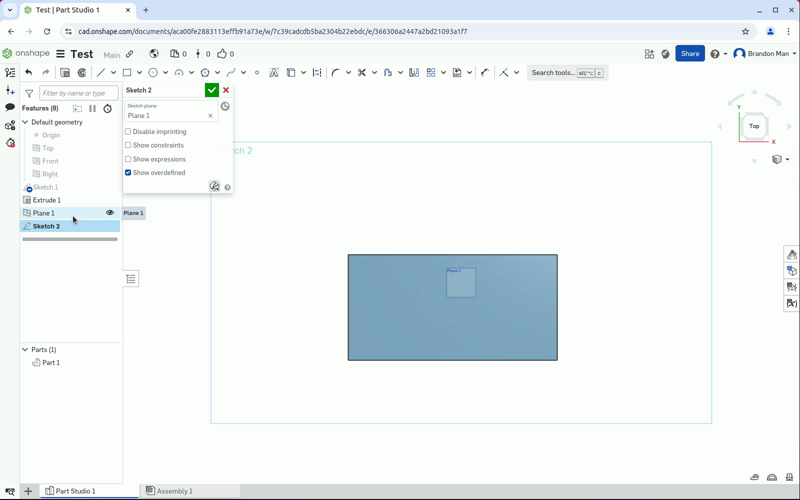
mouse_move(73, 352)
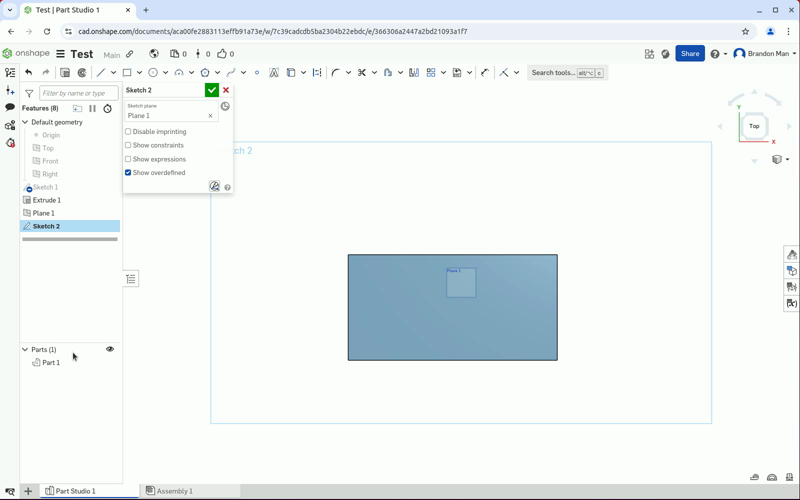
key(y)
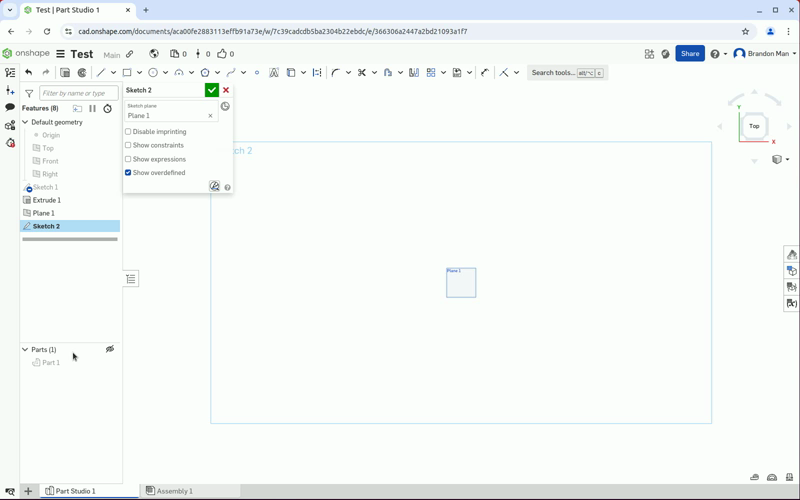
key(l)
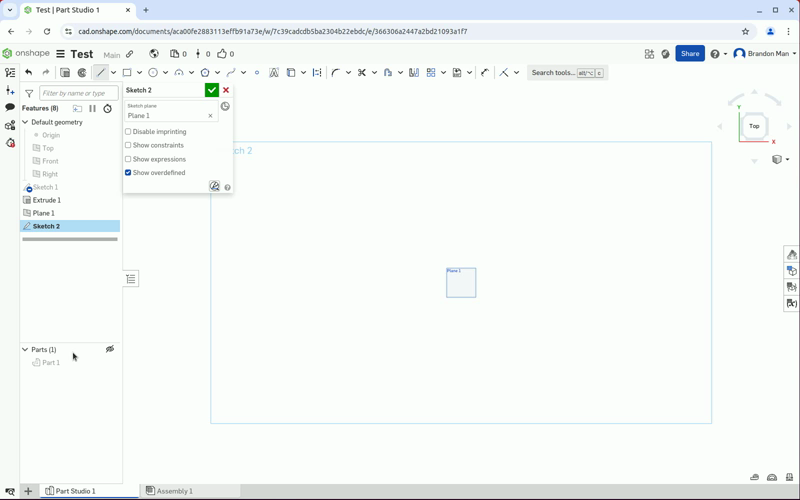
key_down(shift)
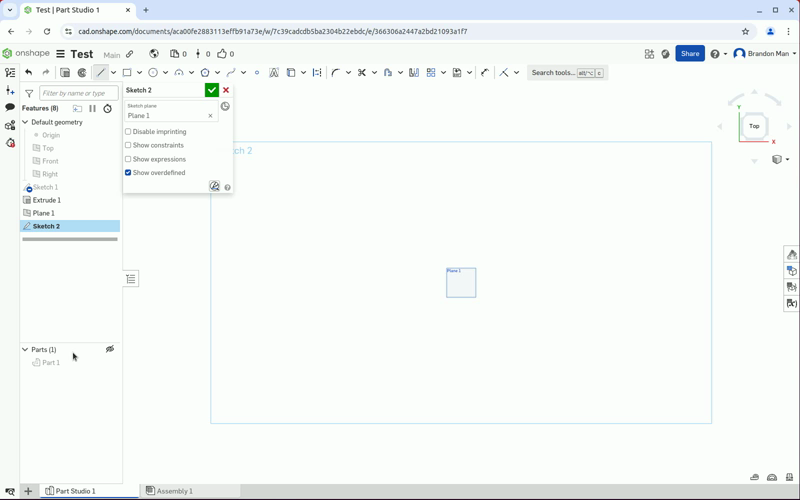
mouse_move(342, 354)
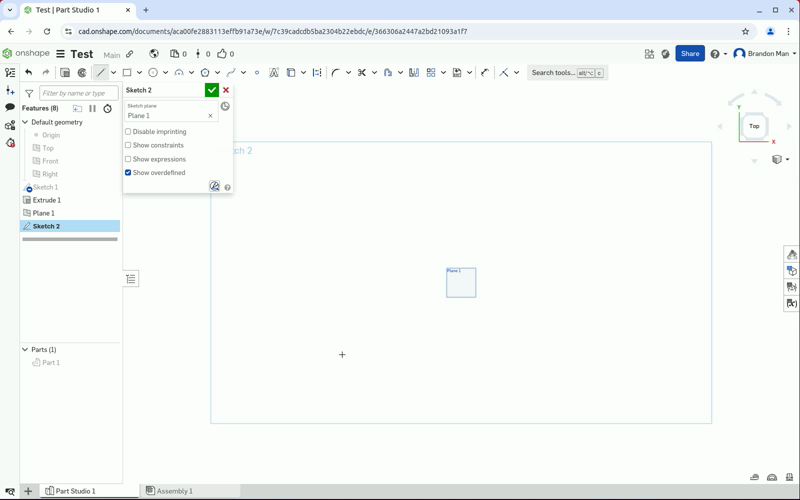
click(342, 354)
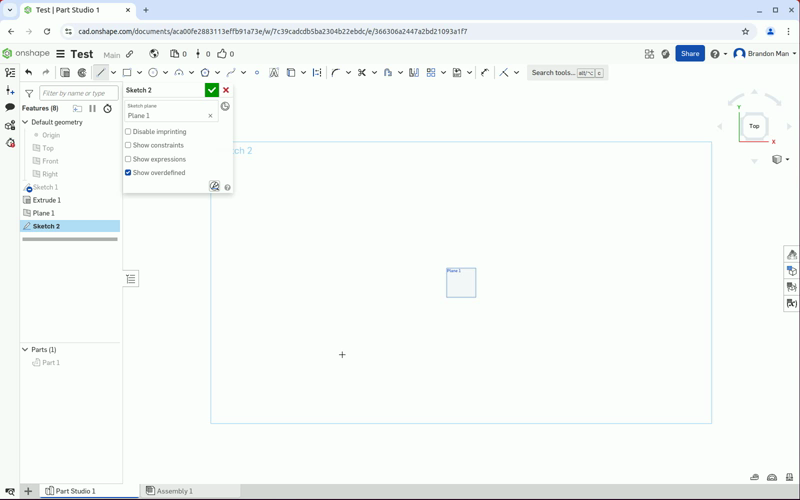
key_up(shift)
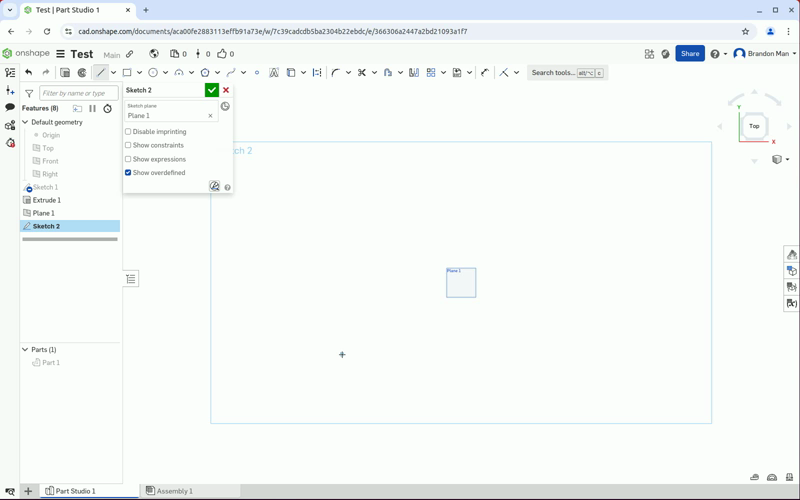
key_down(shift)
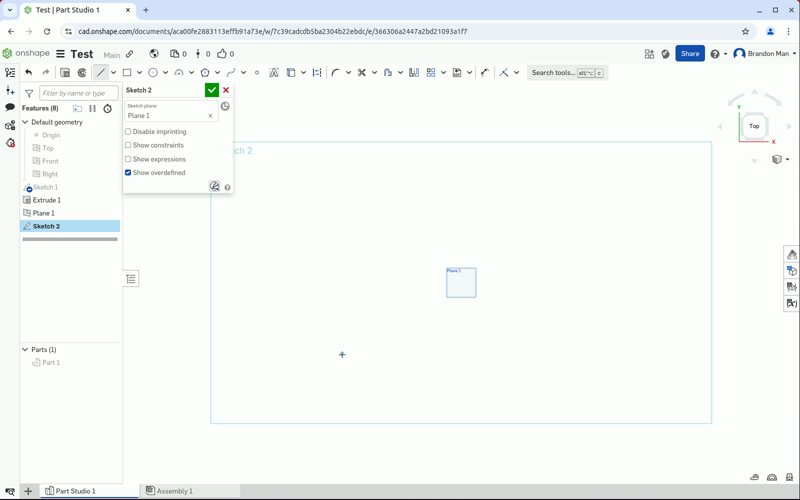
mouse_move(372, 354)
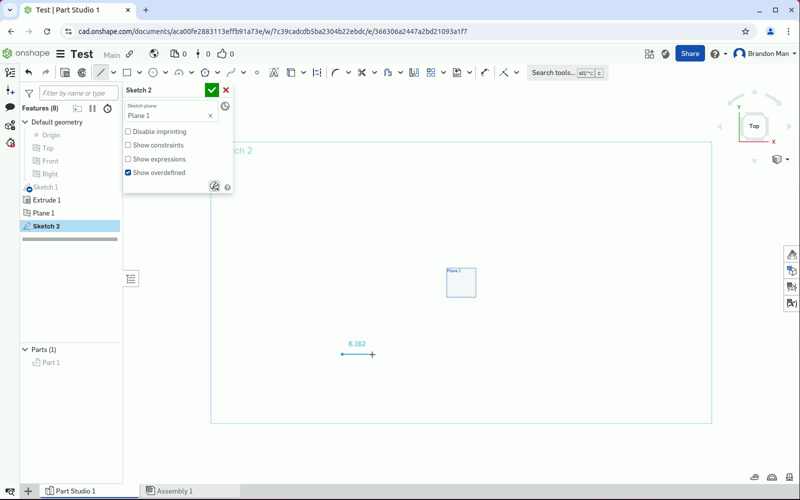
mouse_move(348, 354)
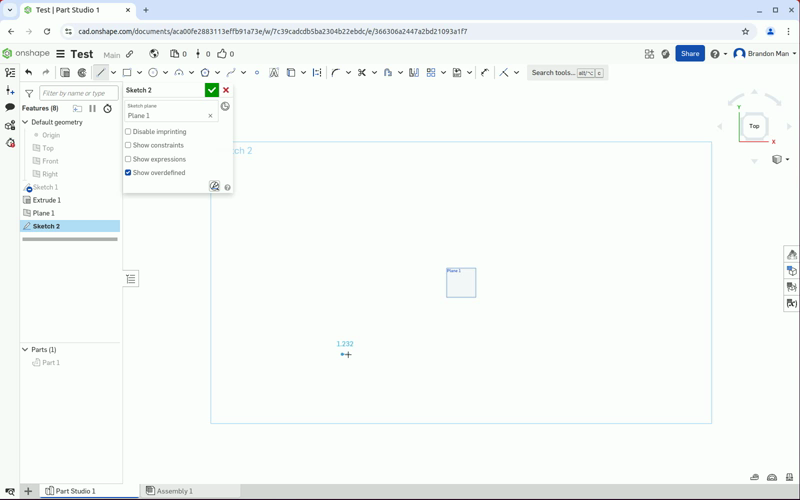
scroll(6)
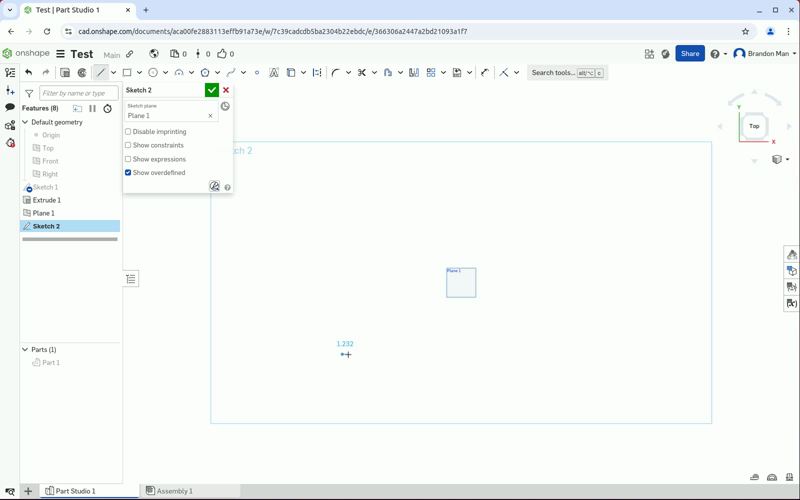
scroll(6)
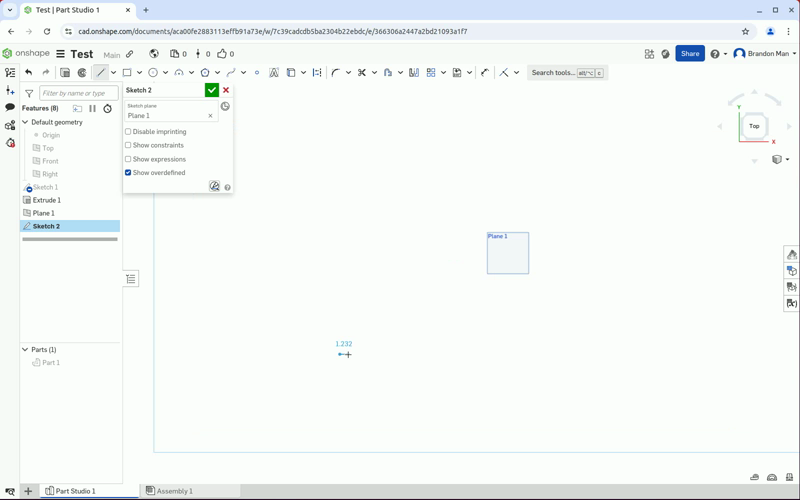
scroll(6)
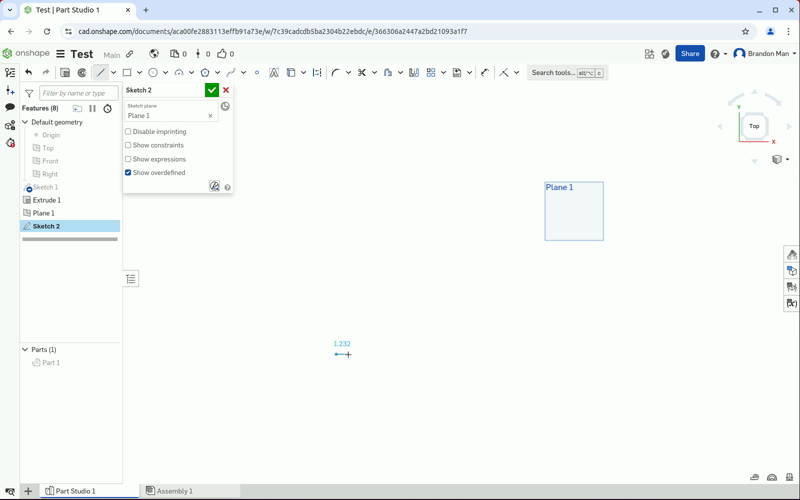
scroll(6)
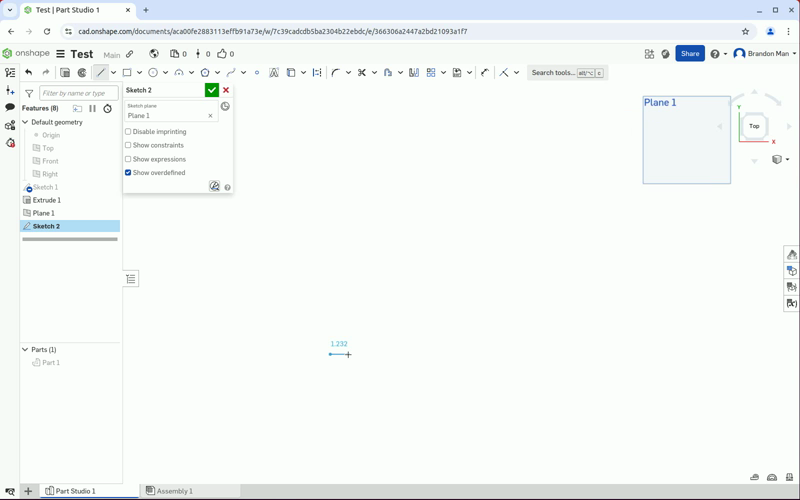
scroll(6)
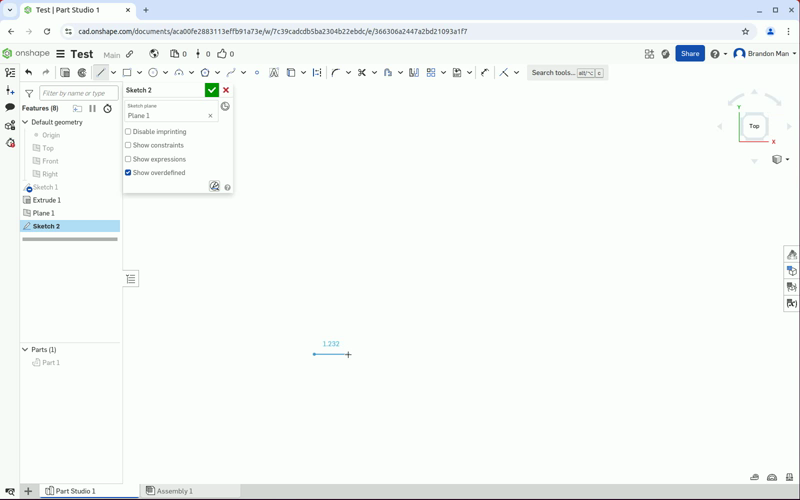
scroll(6)
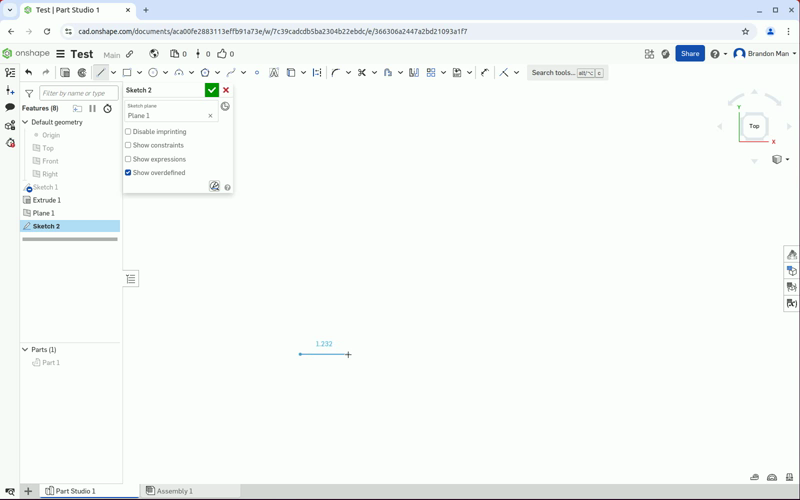
scroll(6)
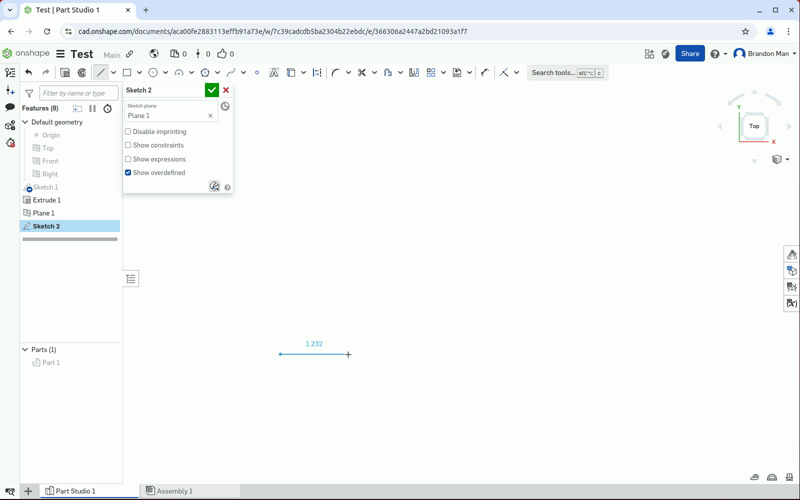
click(348, 354)
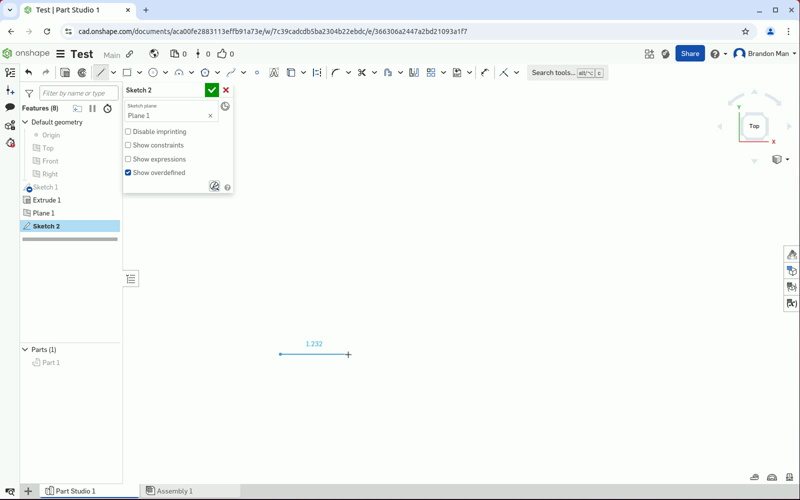
scroll(-6)
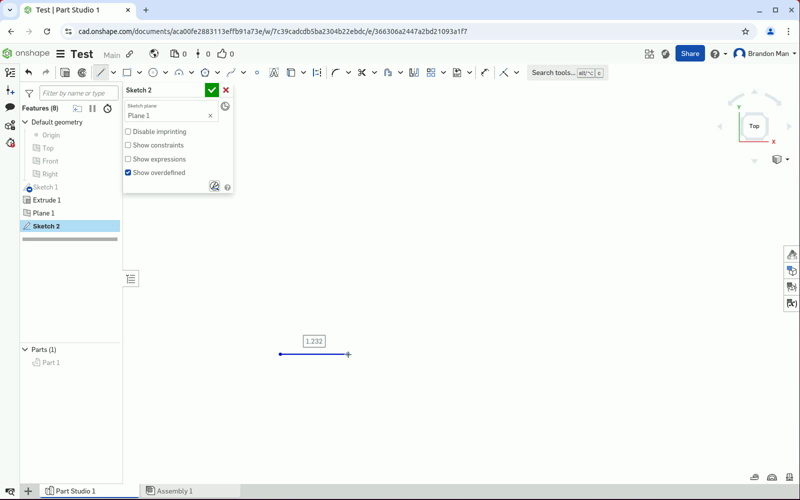
scroll(-6)
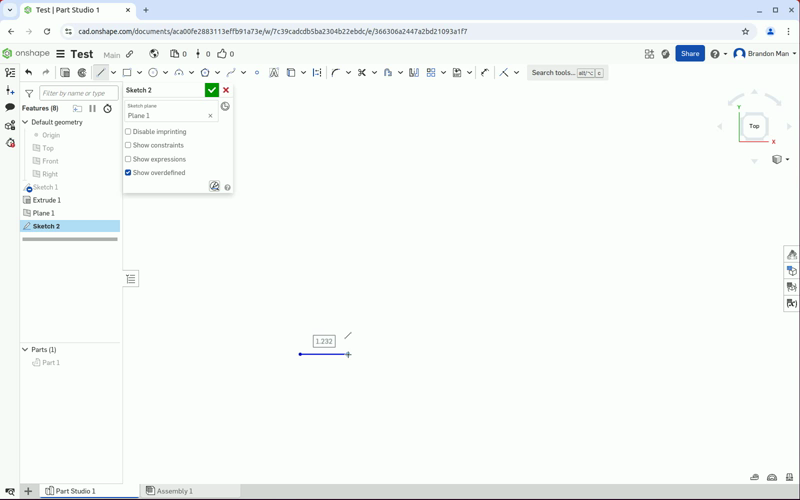
scroll(-6)
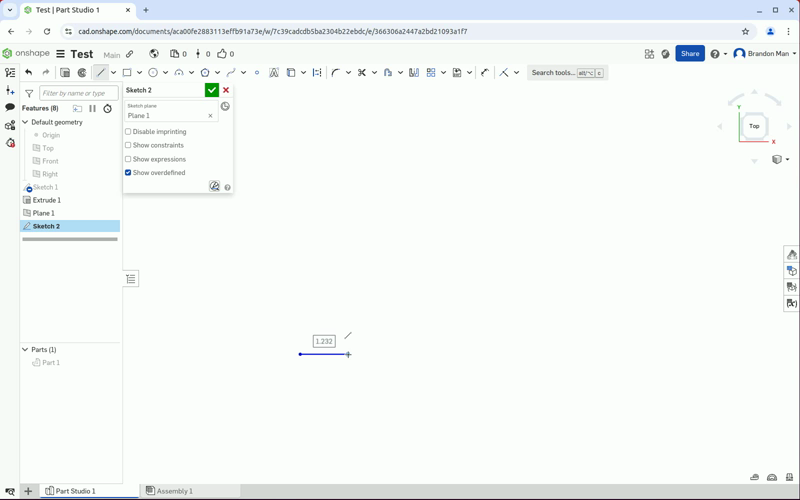
scroll(-6)
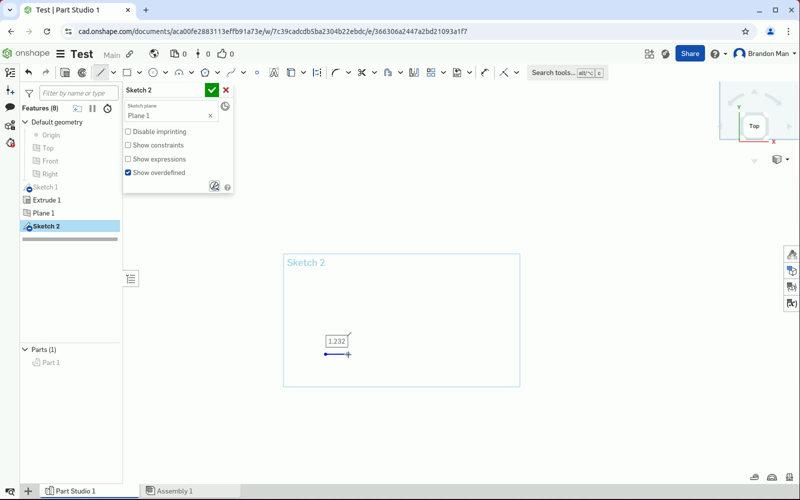
scroll(-6)
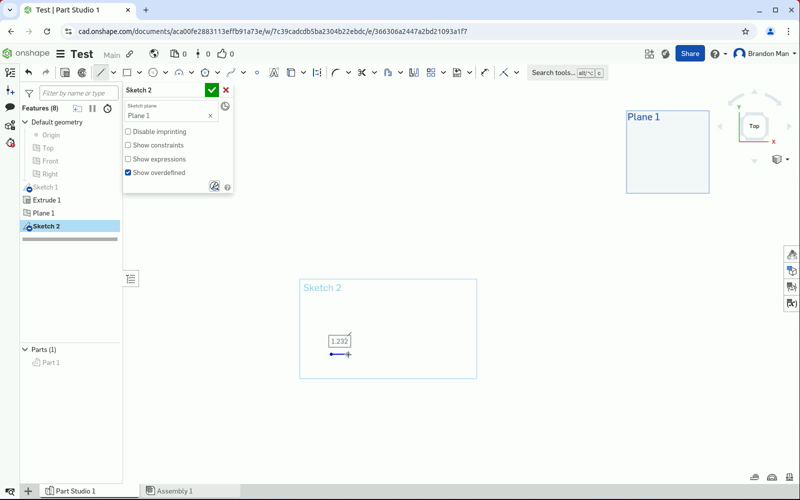
scroll(-6)
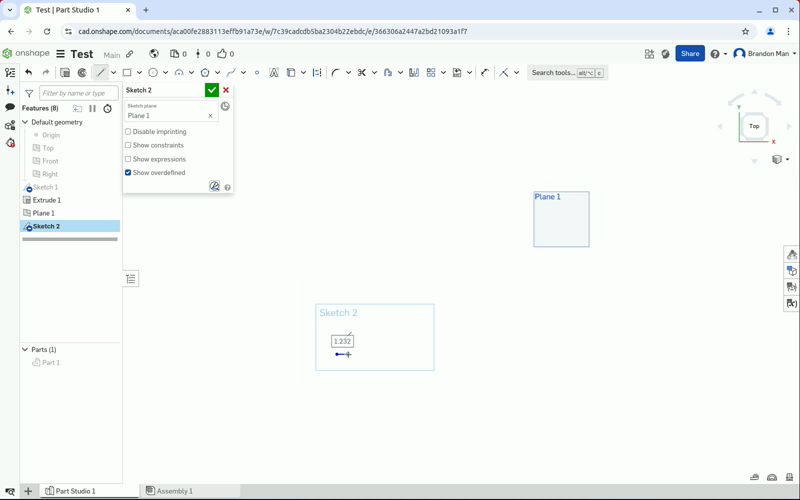
scroll(-6)
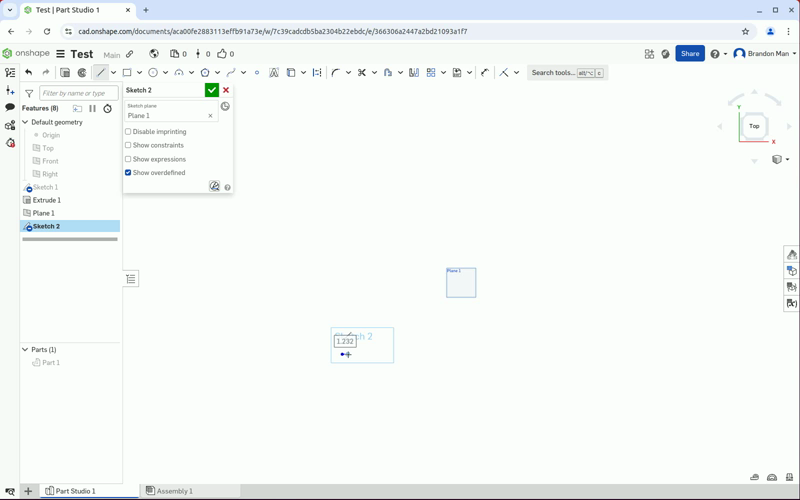
key_up(shift)
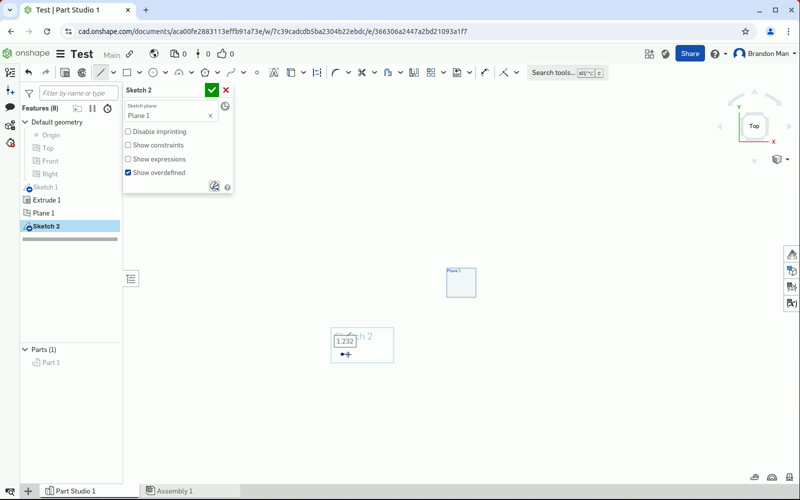
key_down(shift)
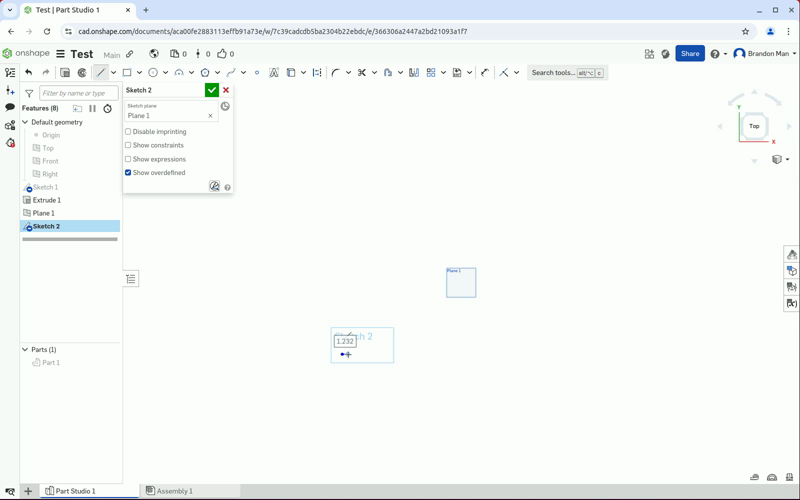
mouse_move(348, 261)
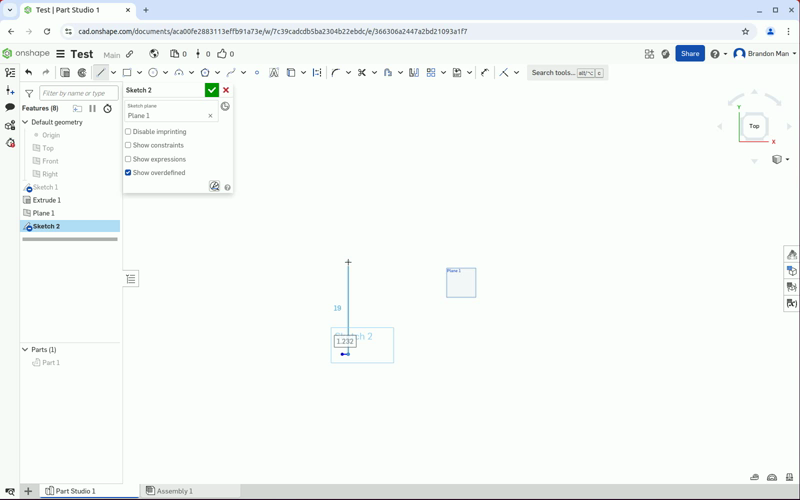
click(348, 261)
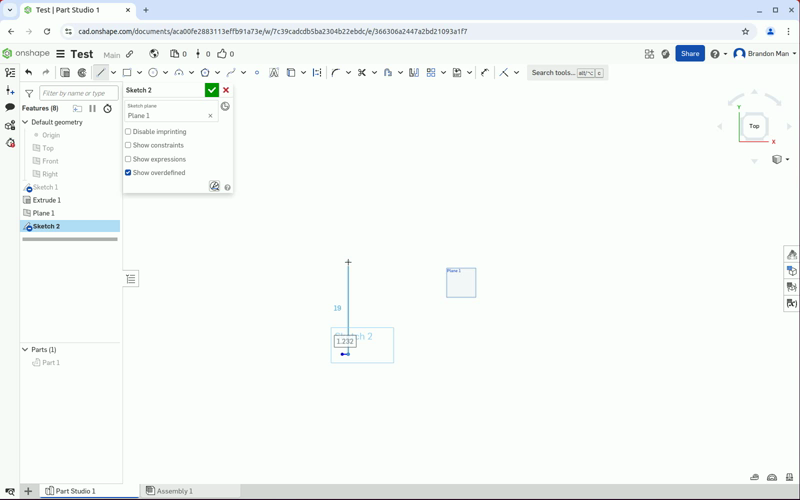
key_up(shift)
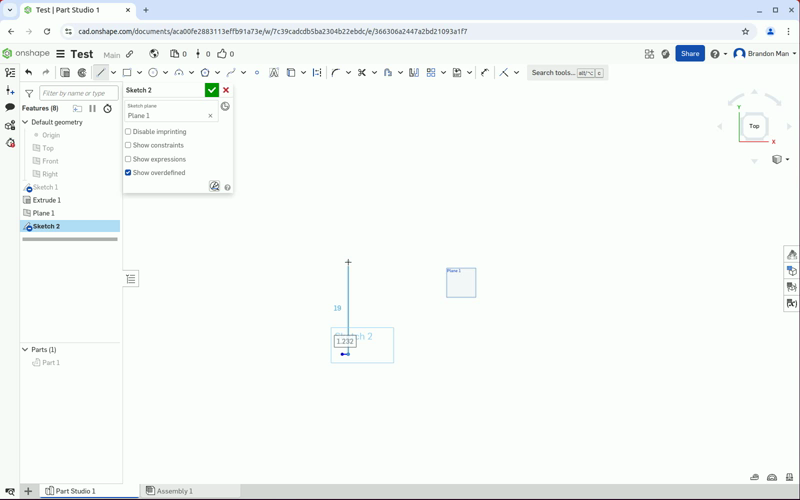
key_down(shift)
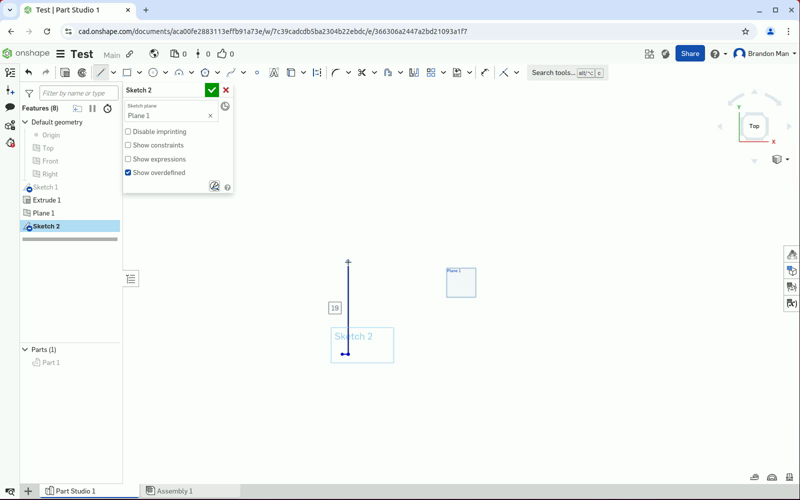
mouse_move(378, 261)
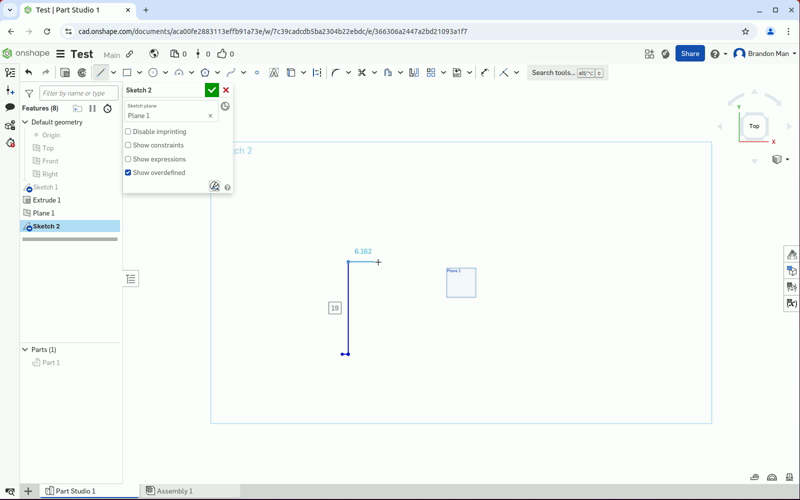
mouse_move(342, 261)
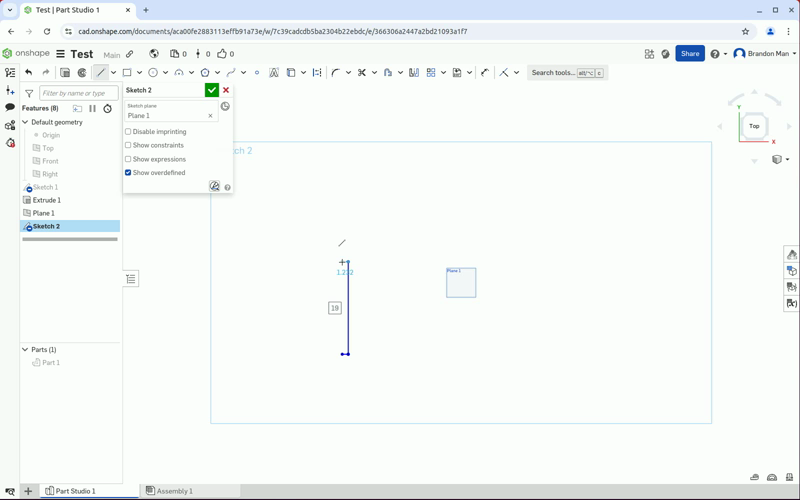
scroll(6)
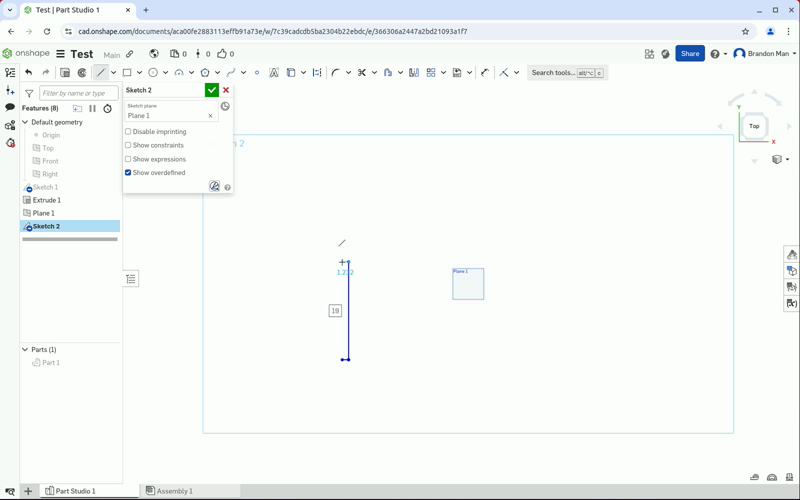
scroll(6)
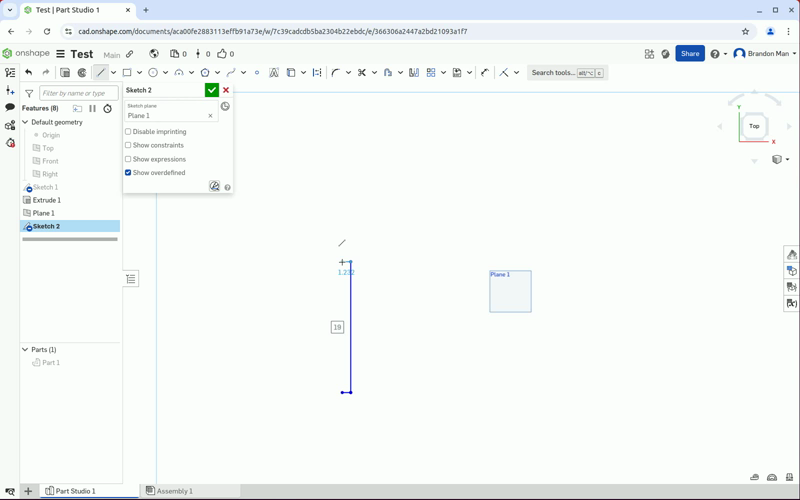
scroll(6)
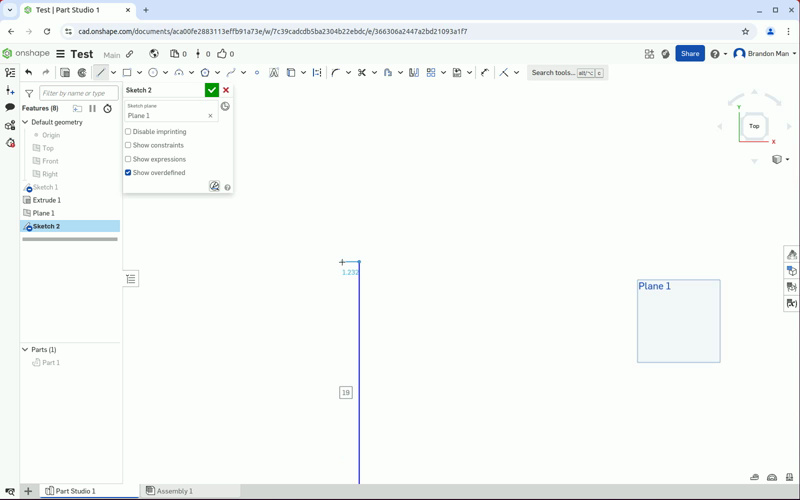
scroll(6)
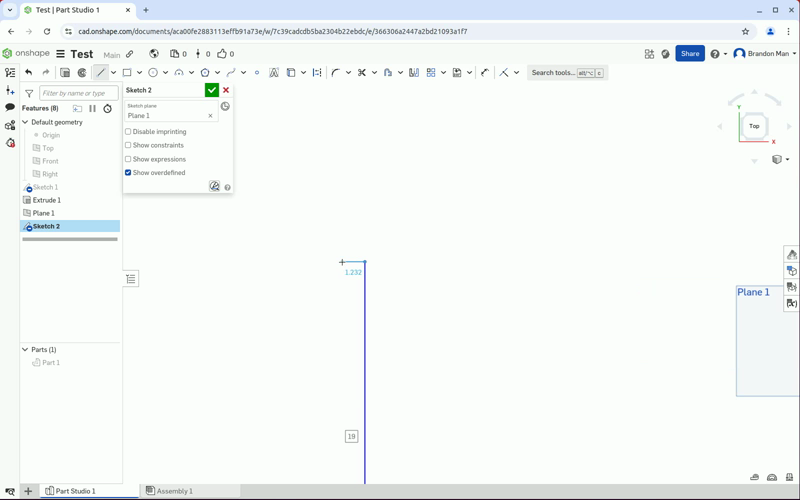
scroll(6)
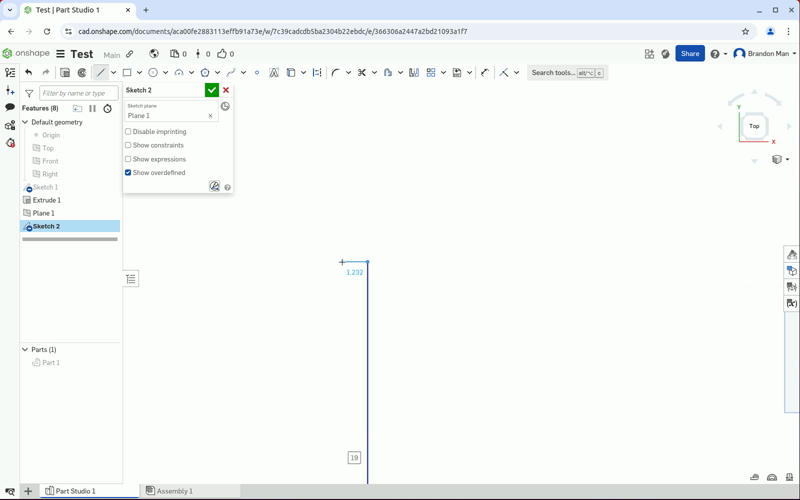
scroll(6)
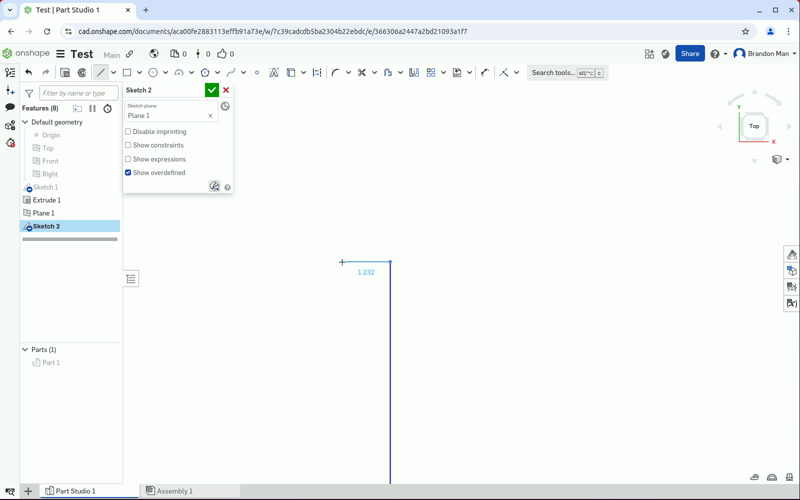
scroll(6)
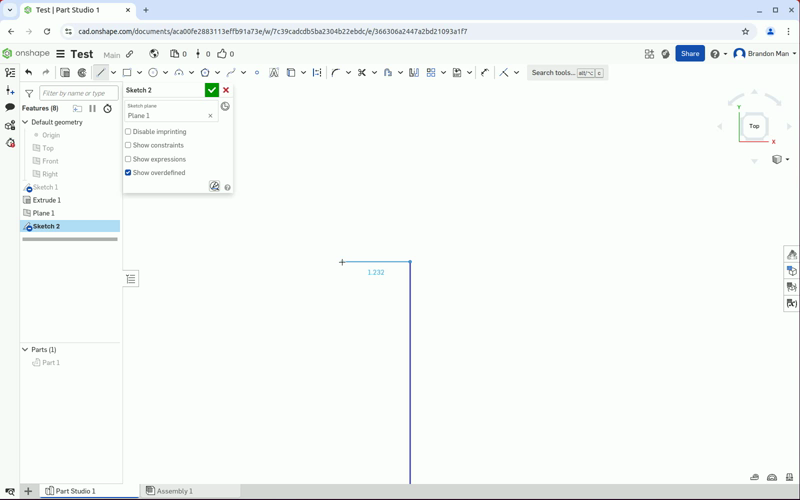
click(342, 261)
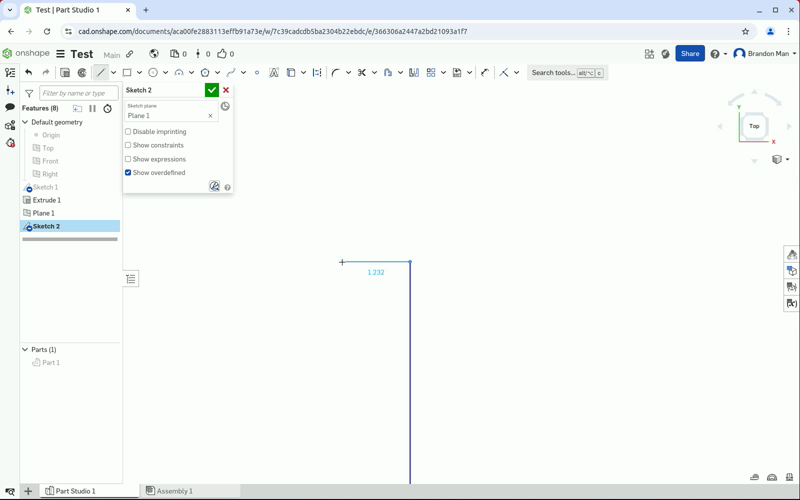
scroll(-6)
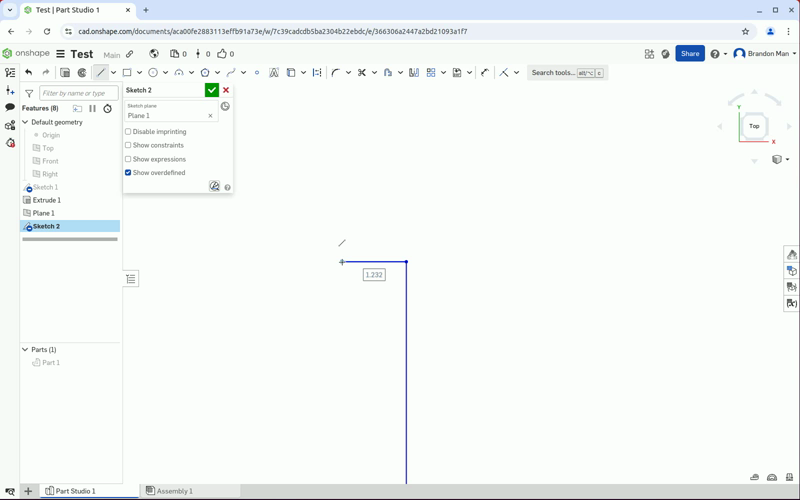
scroll(-6)
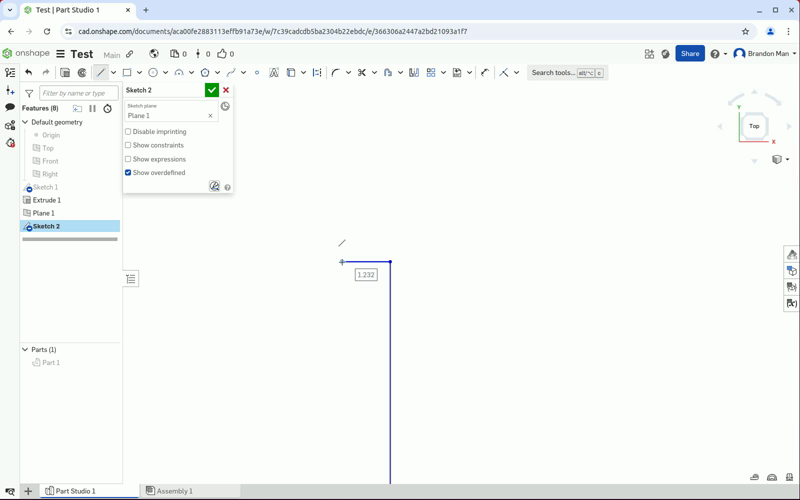
scroll(-6)
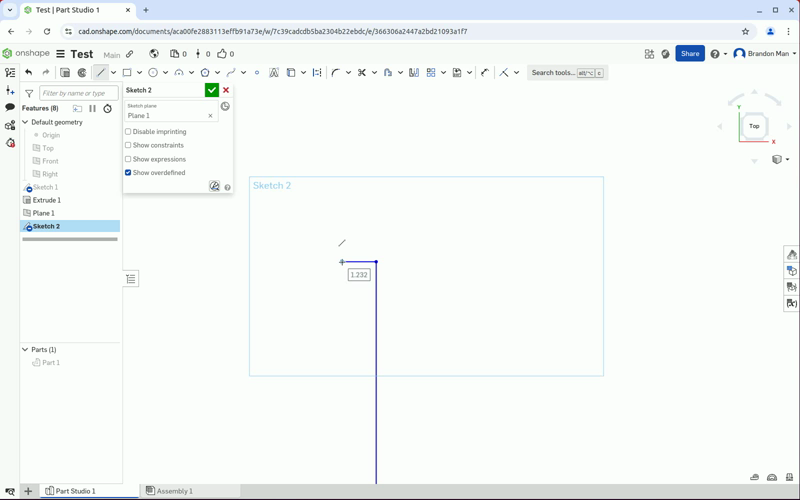
scroll(-6)
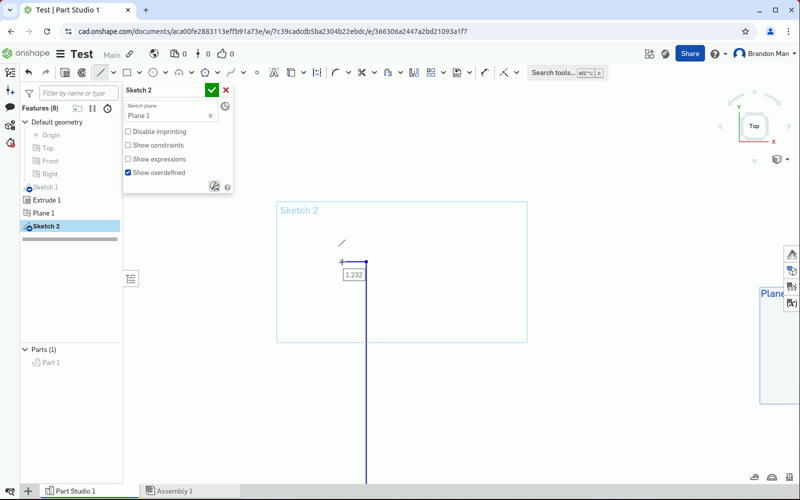
scroll(-6)
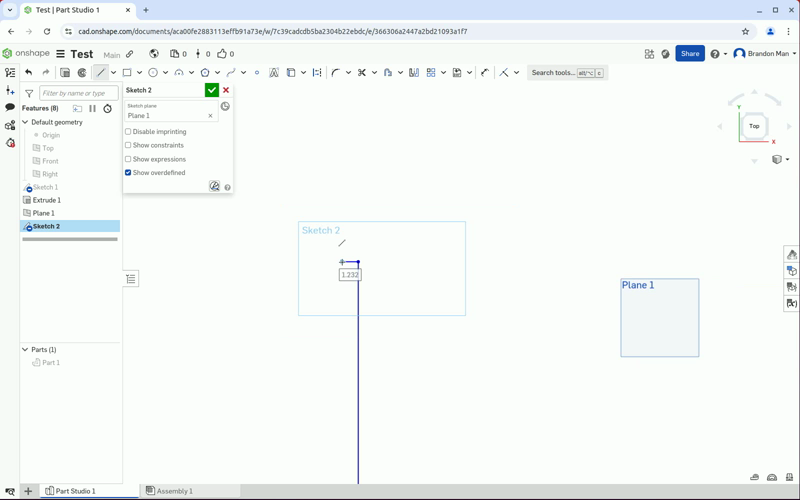
scroll(-6)
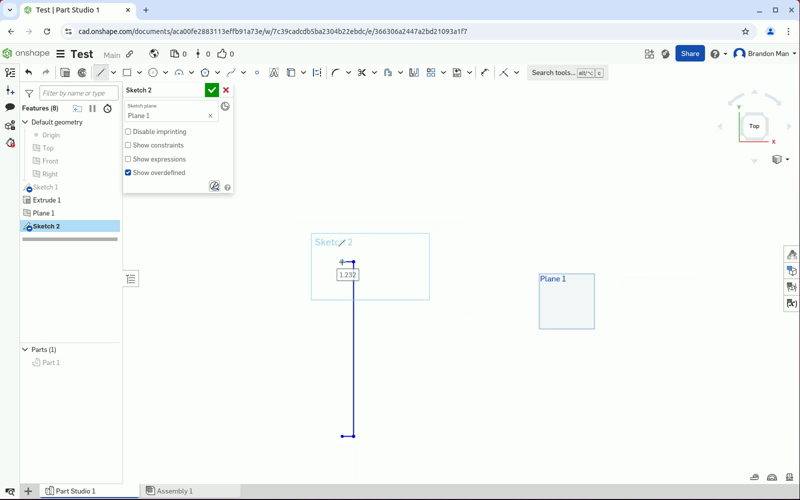
scroll(-6)
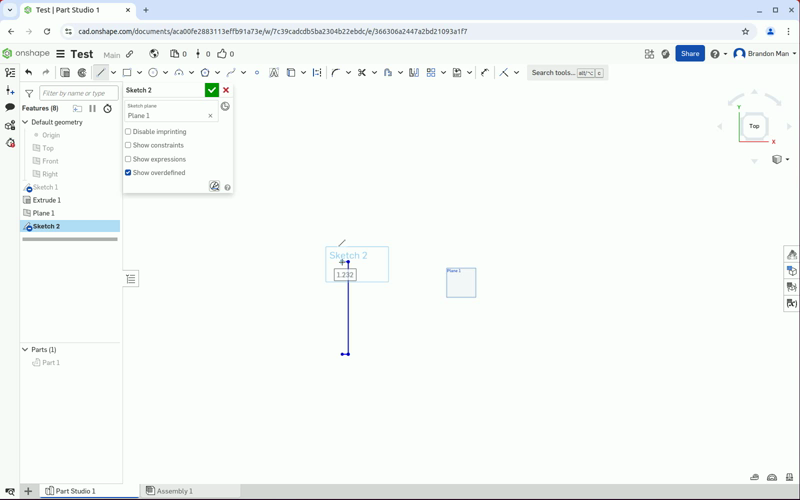
key_up(shift)
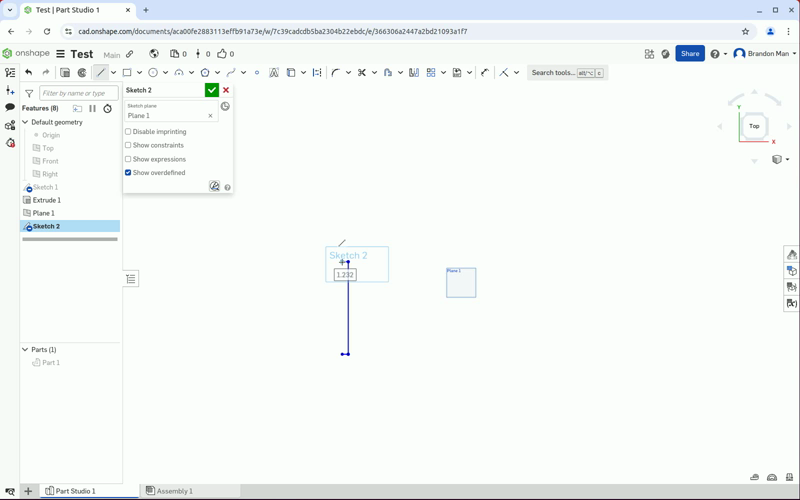
key_down(shift)
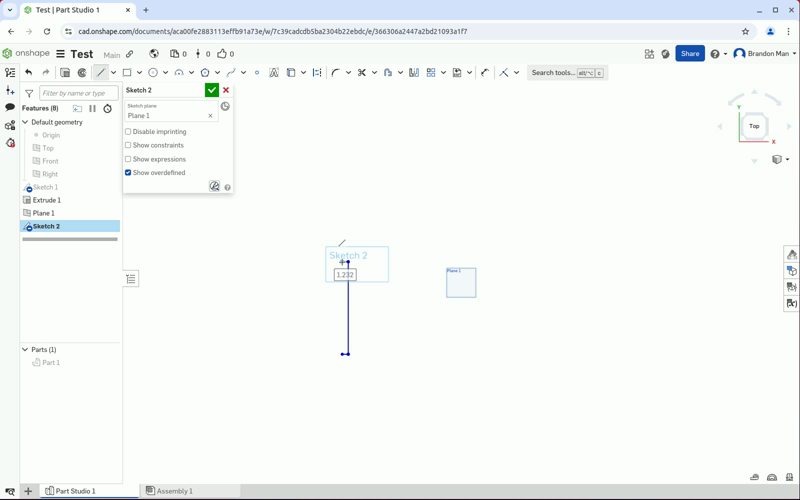
mouse_move(342, 354)
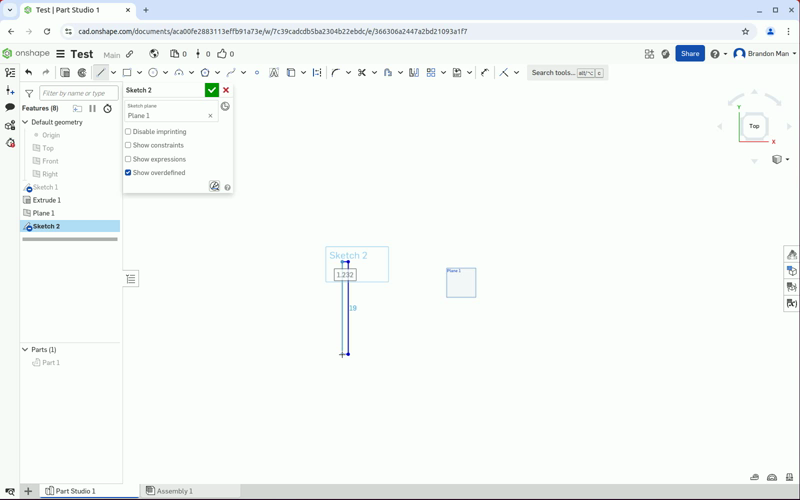
key_up(shift)
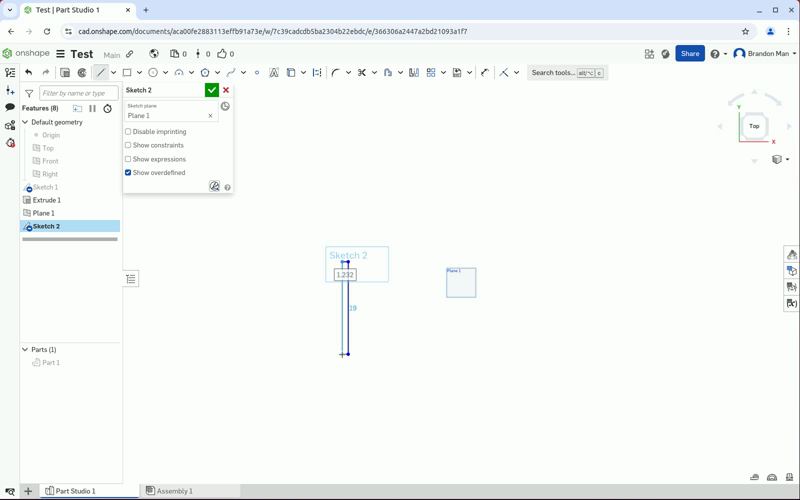
click(342, 354)
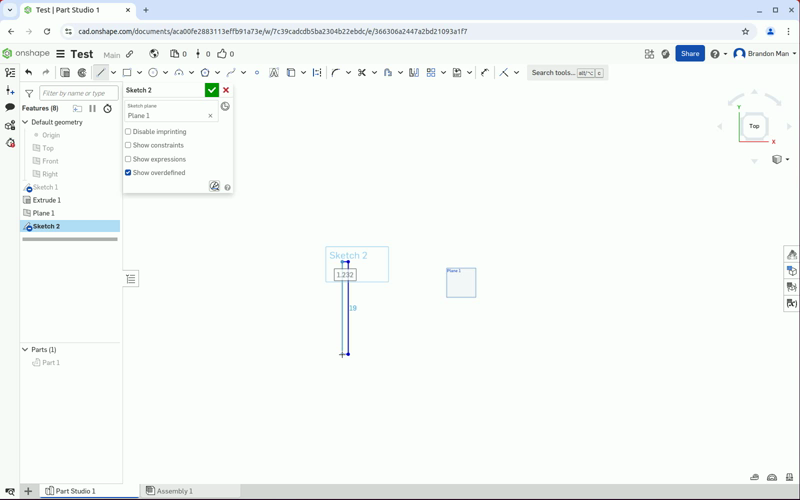
key(esc)
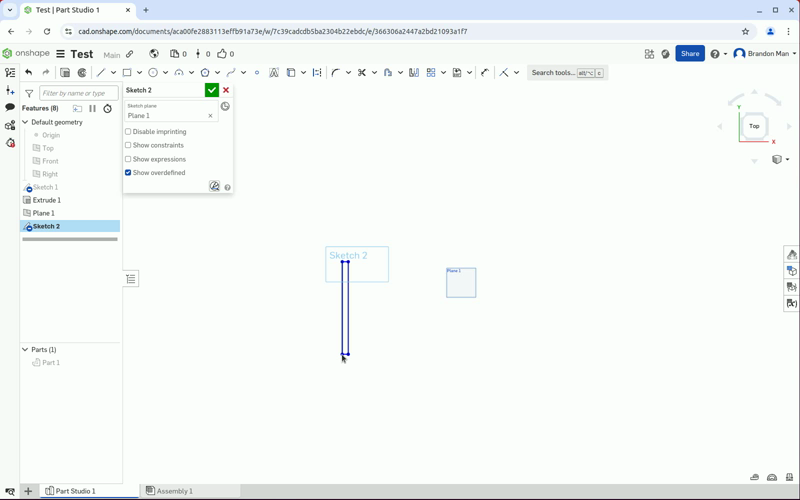
mouse_move(345, 338)
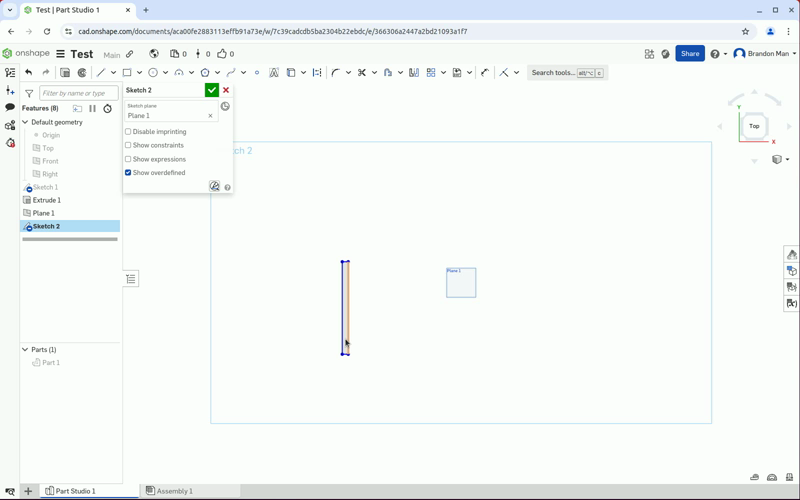
scroll(6)
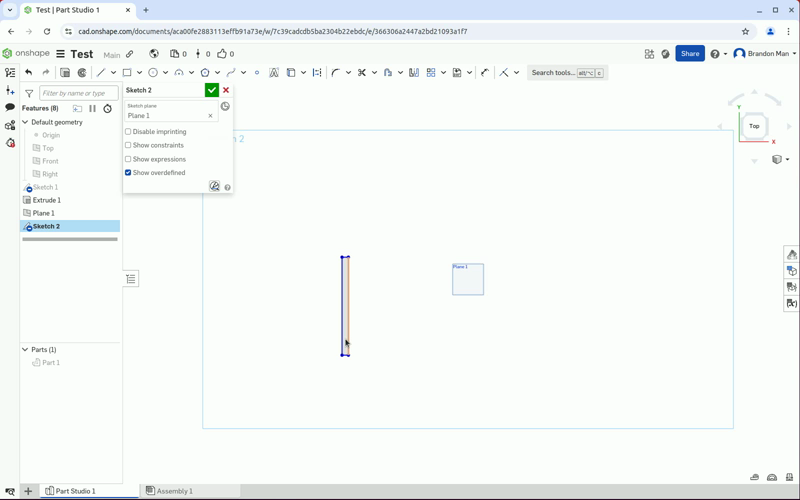
scroll(6)
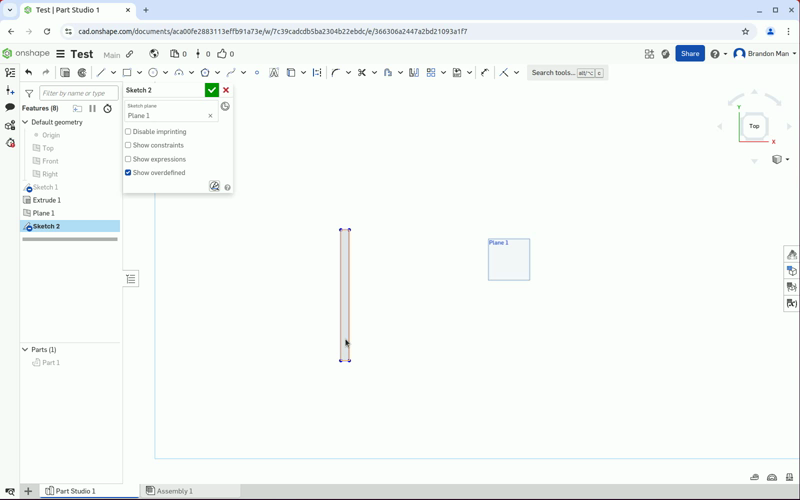
scroll(6)
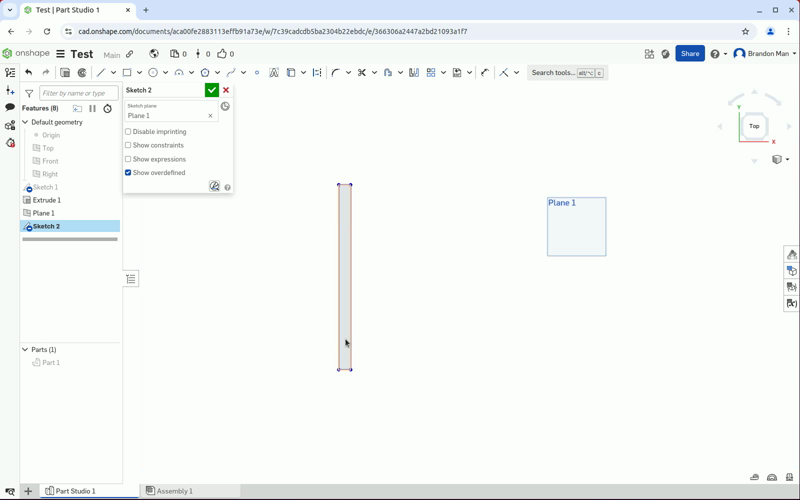
scroll(6)
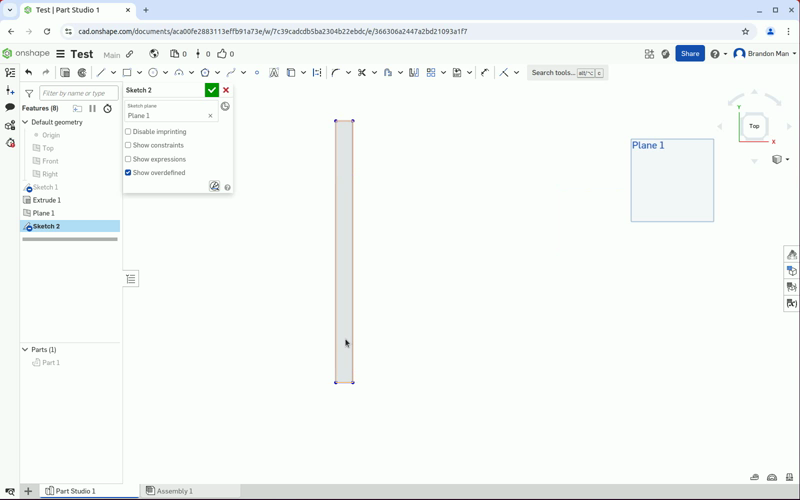
scroll(6)
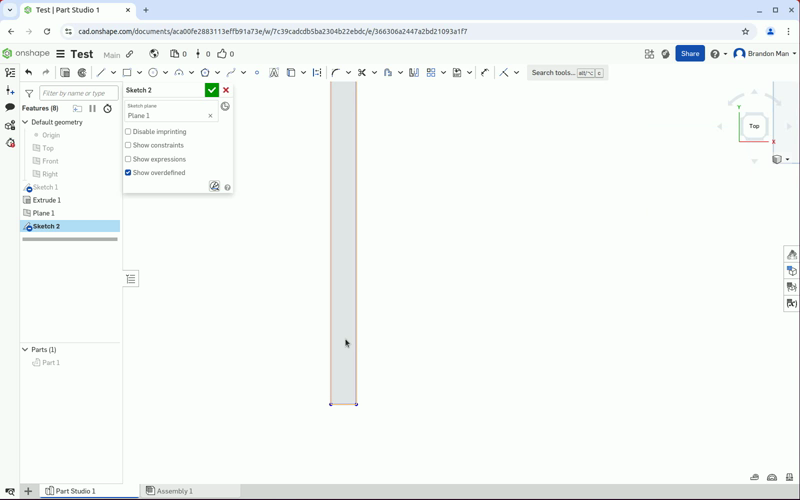
scroll(6)
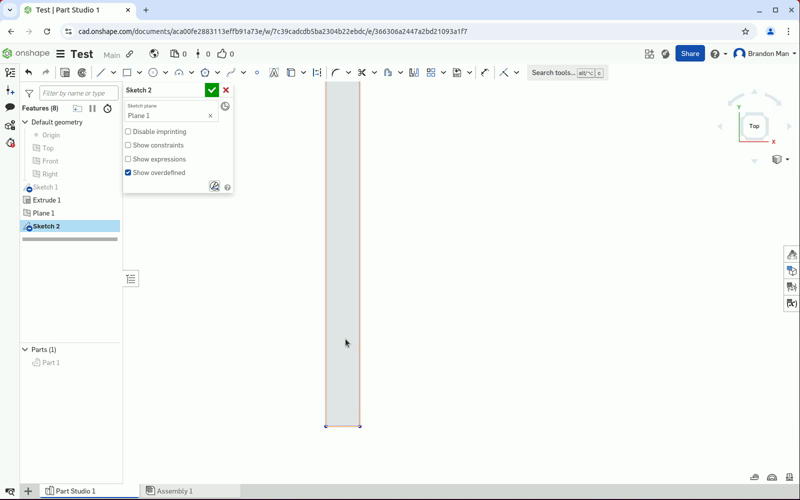
scroll(6)
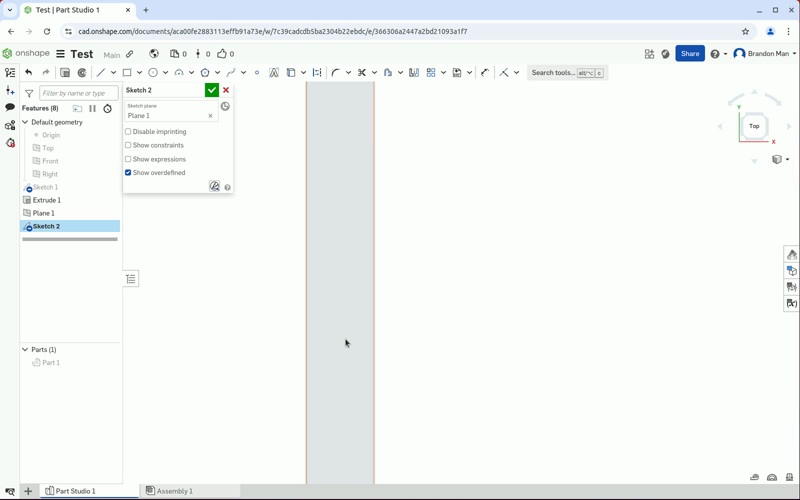
click(345, 338)
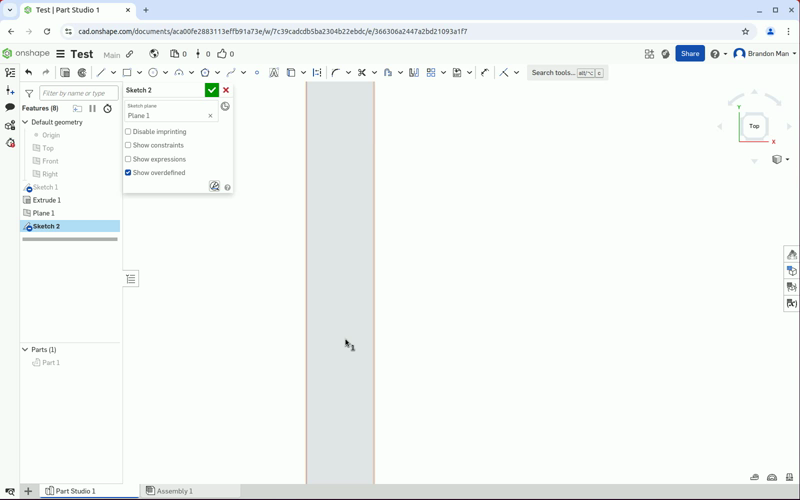
scroll(-6)
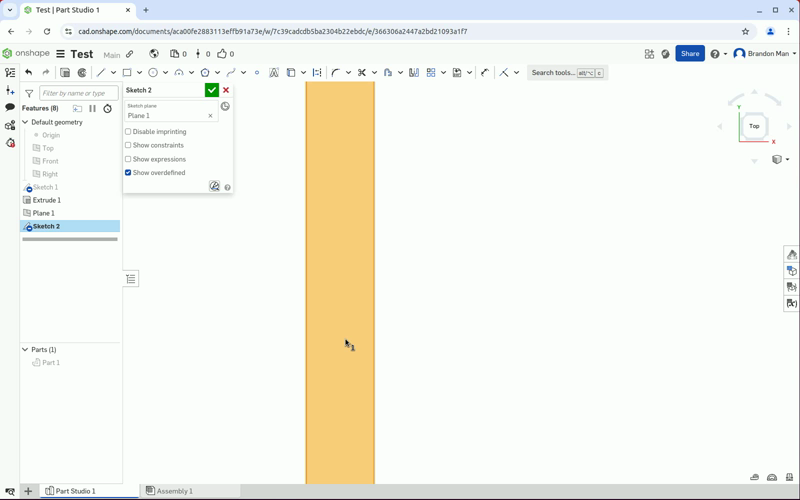
scroll(-6)
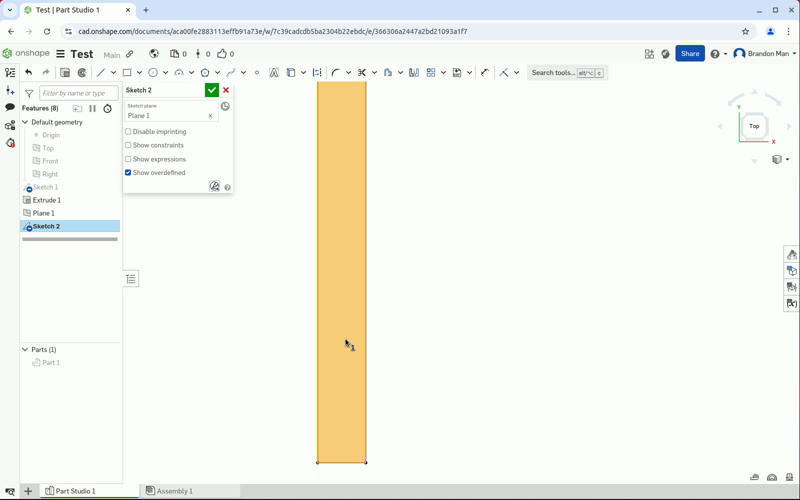
scroll(-6)
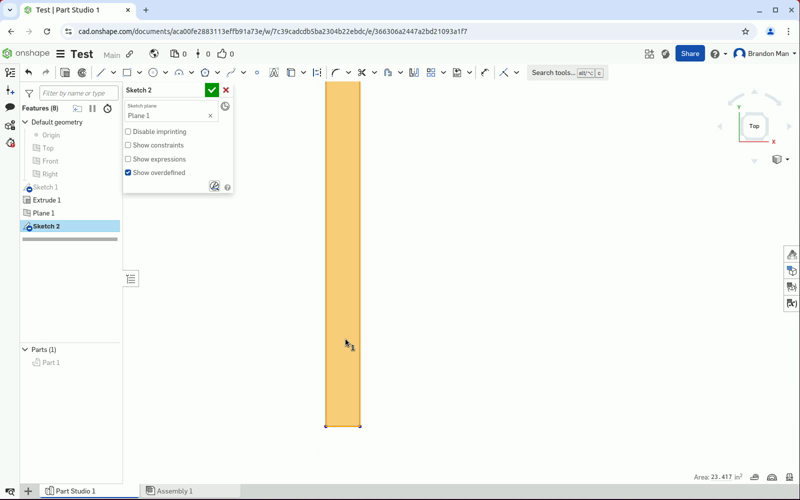
scroll(-6)
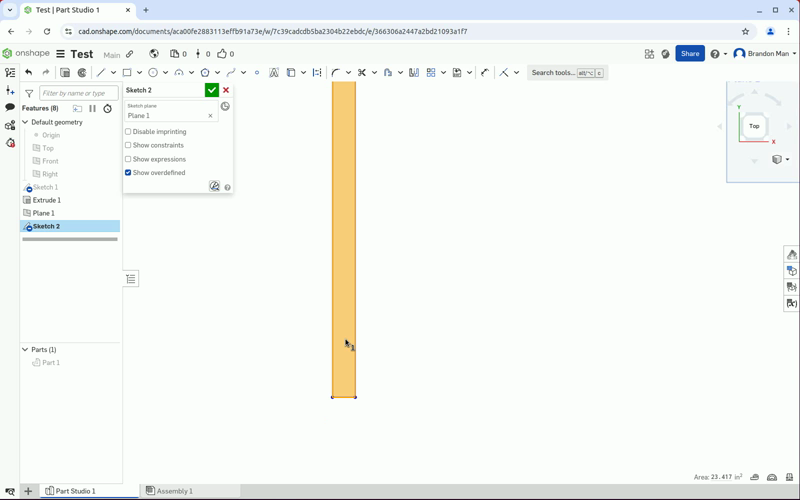
scroll(-6)
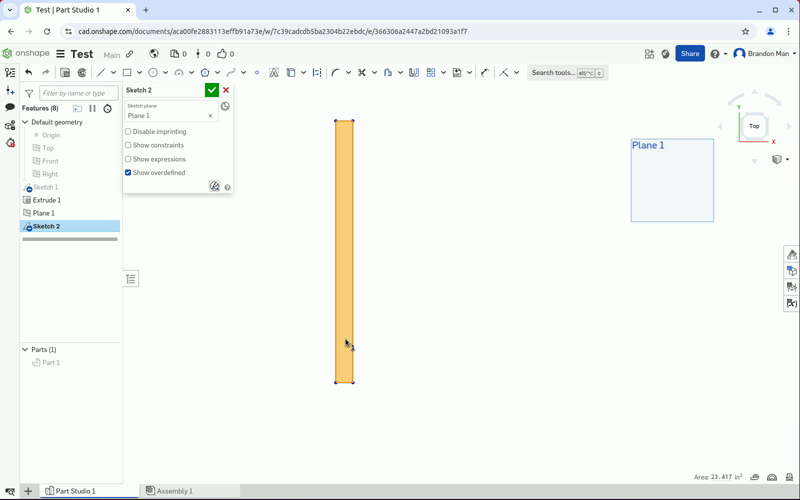
scroll(-6)
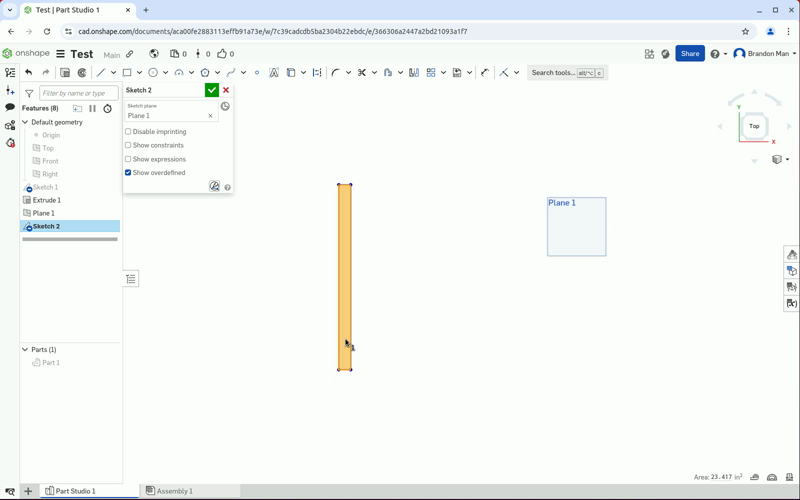
scroll(-6)
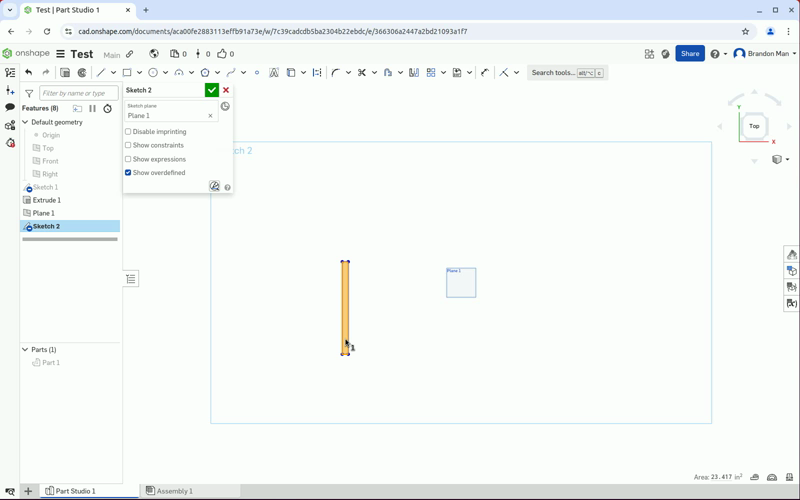
mouse_move(73, 352)
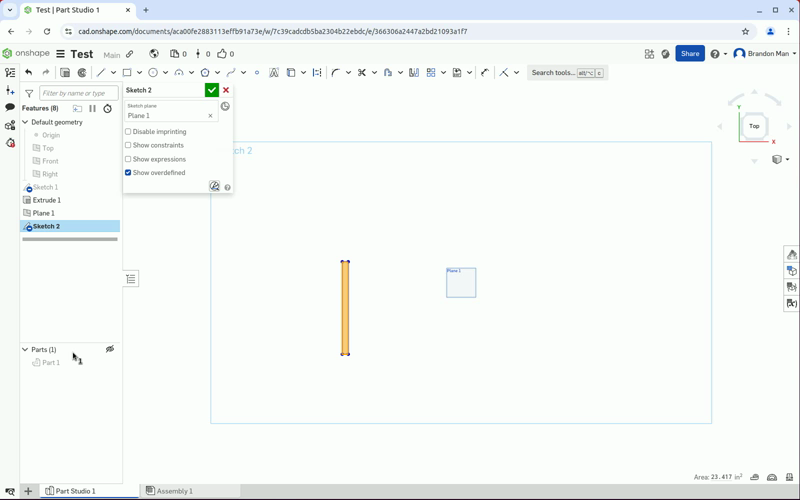
key(shift+y)
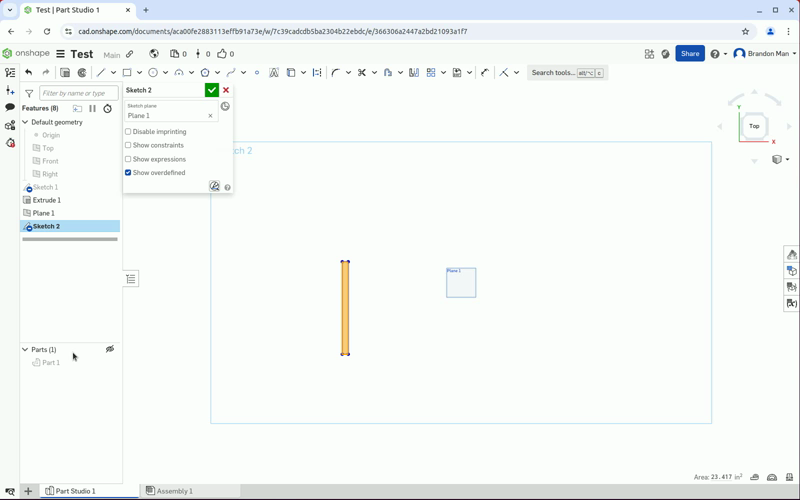
key(shift+e)
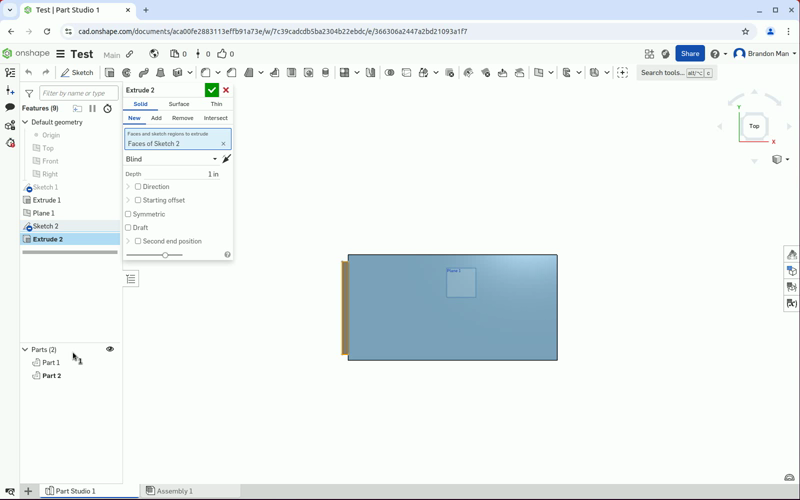
mouse_move(143, 106)
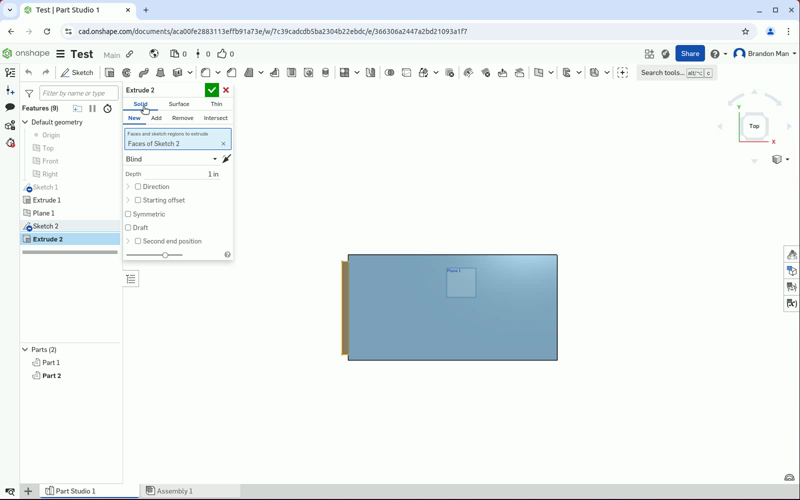
click(143, 106)
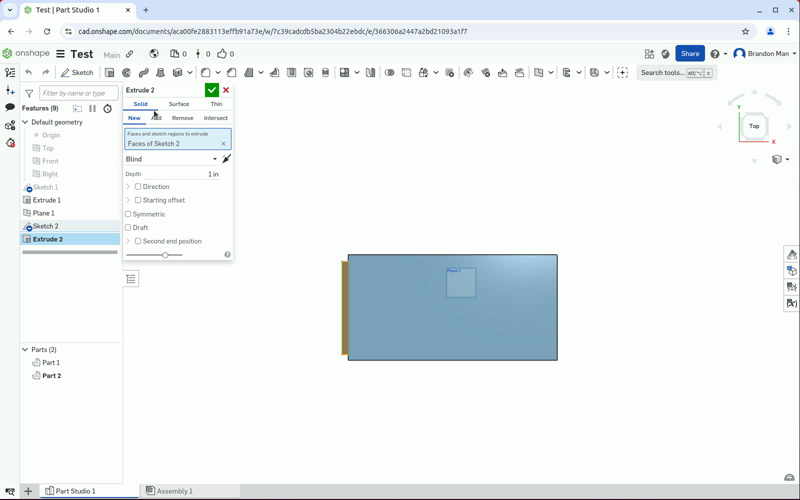
mouse_move(186, 120)
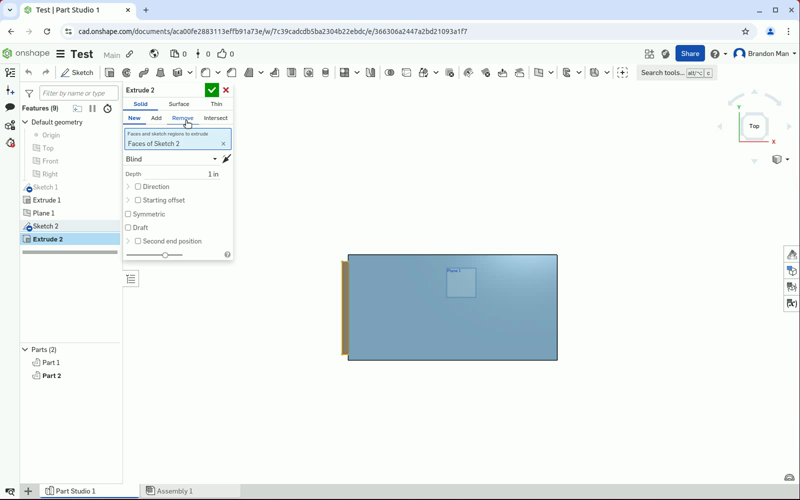
click(186, 120)
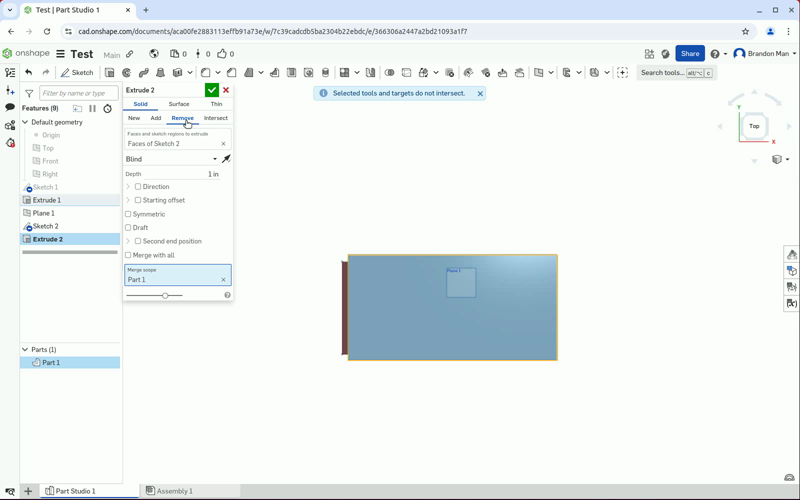
key(tab, 4)
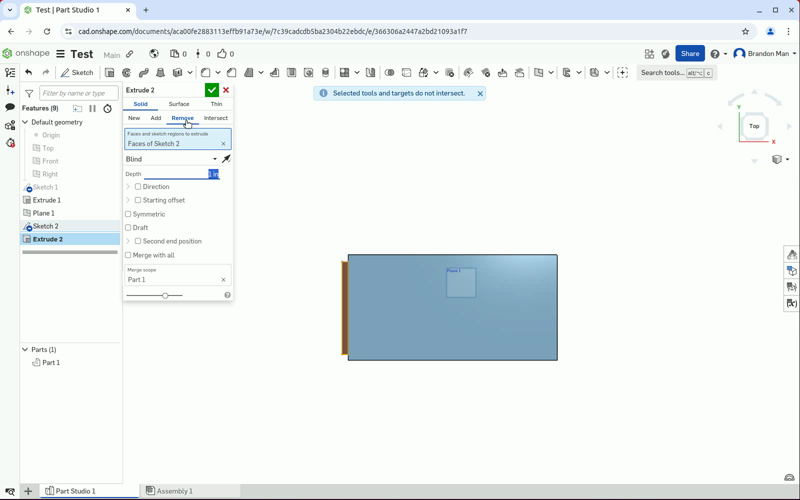
text(9.388)
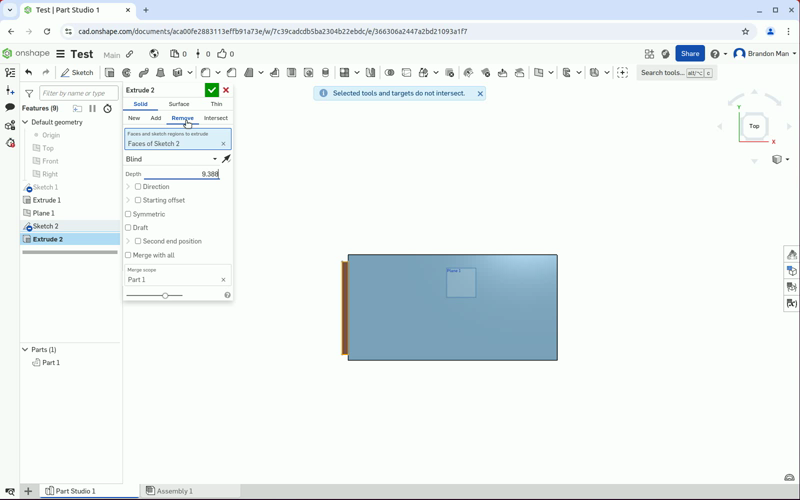
key(tab, 6)
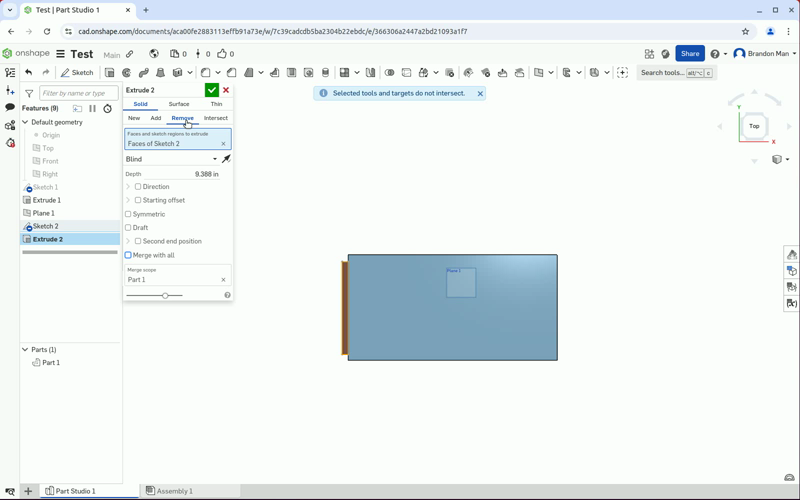
key(space)
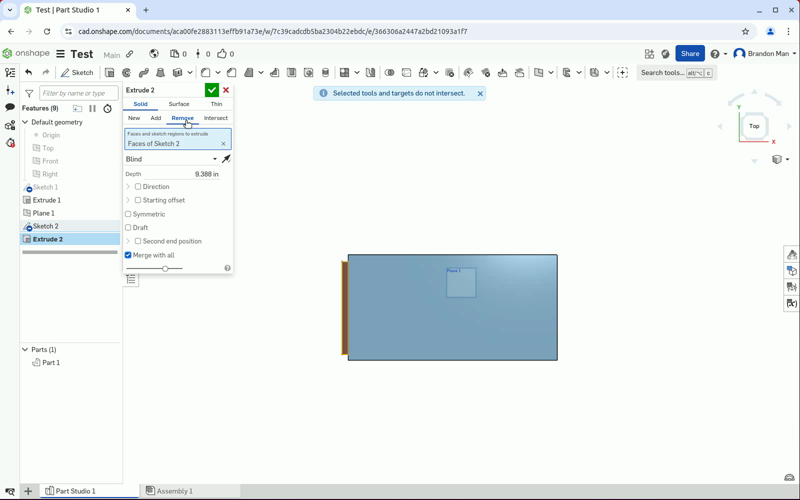
key(enter)
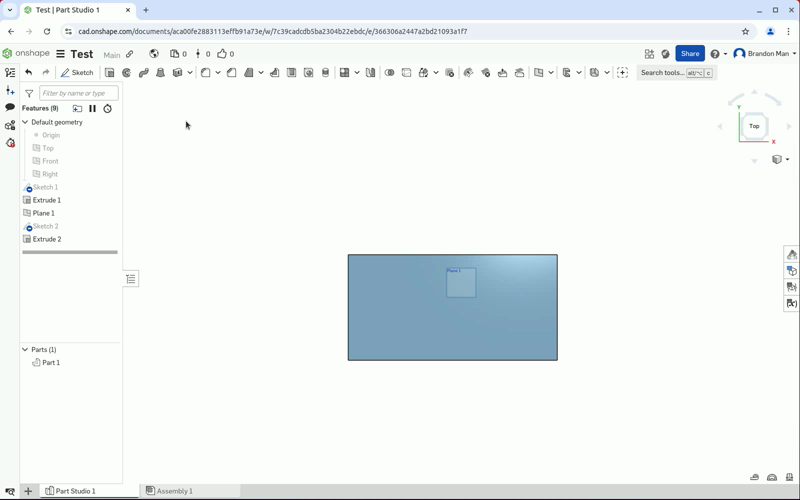
key(shift+h)
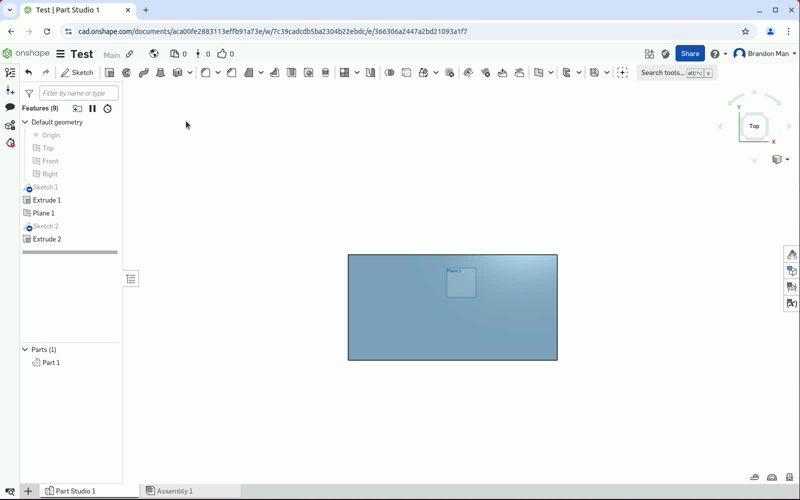
key(shift+h)
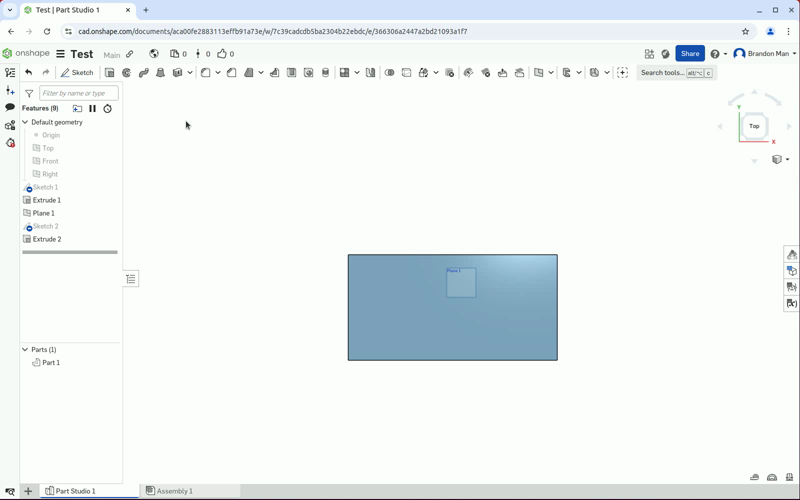
mouse_move(73, 189)
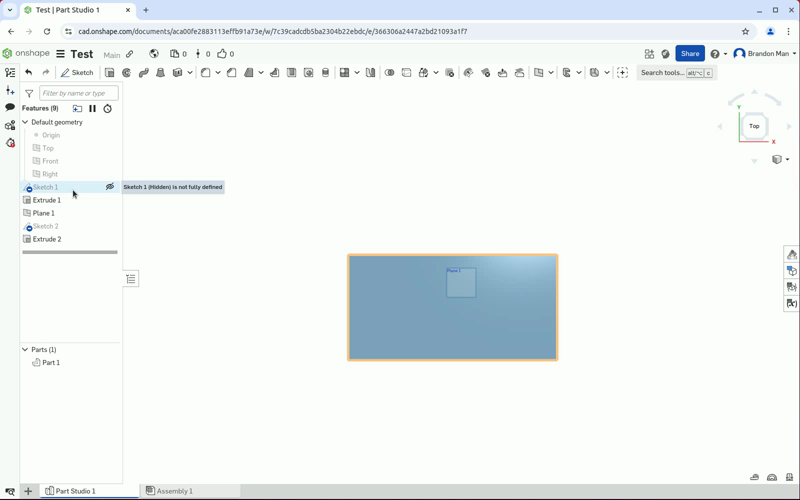
click(73, 189)
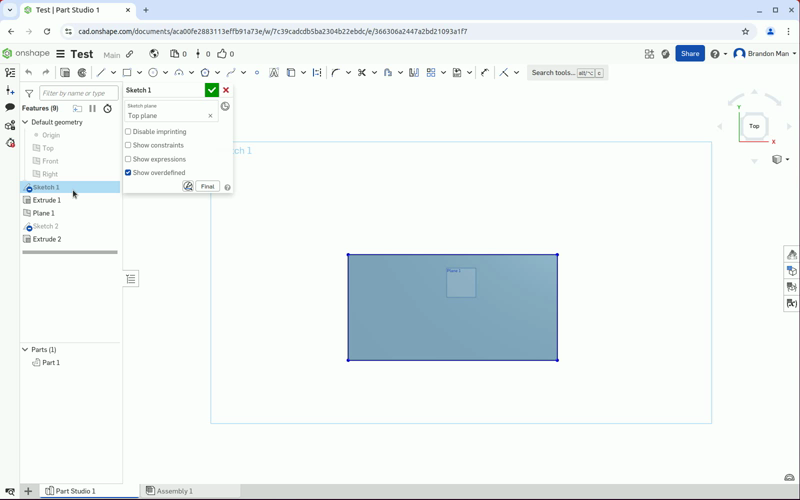
mouse_move(229, 92)
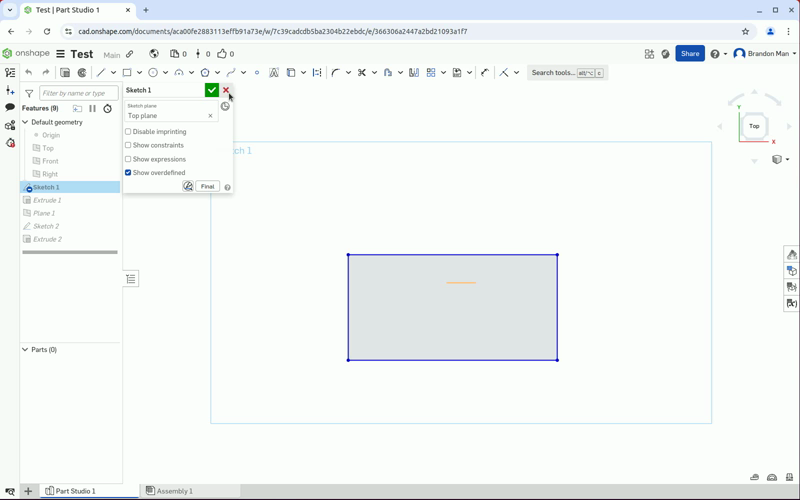
click(229, 92)
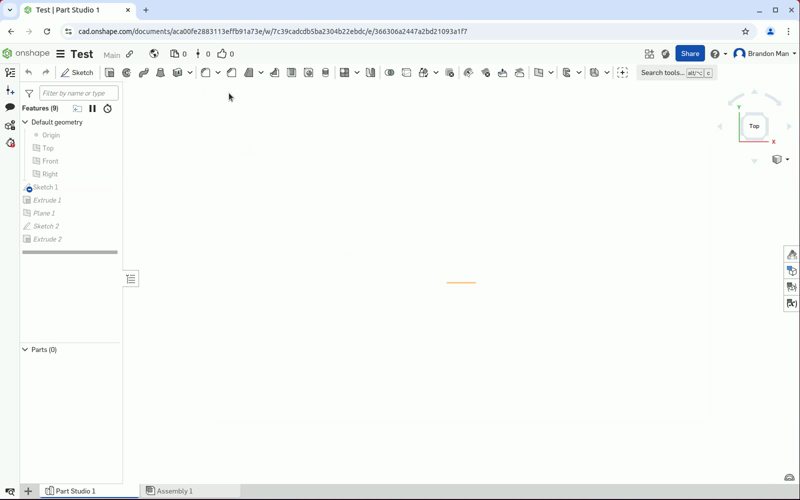
key(shift+s)
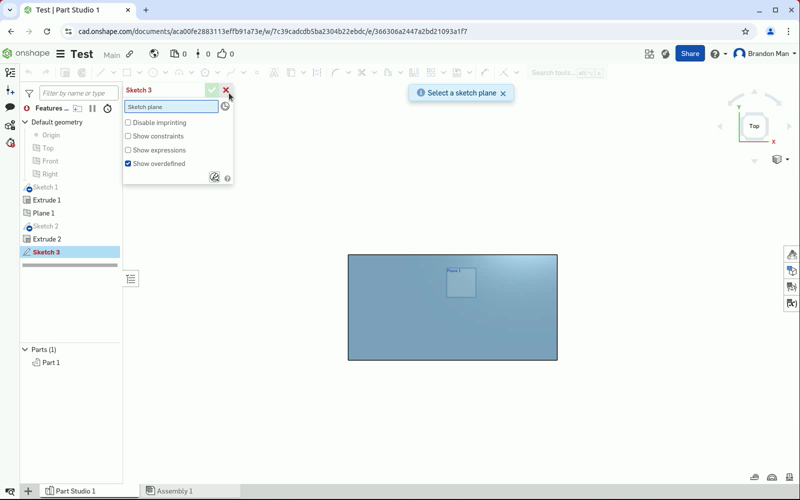
mouse_move(73, 215)
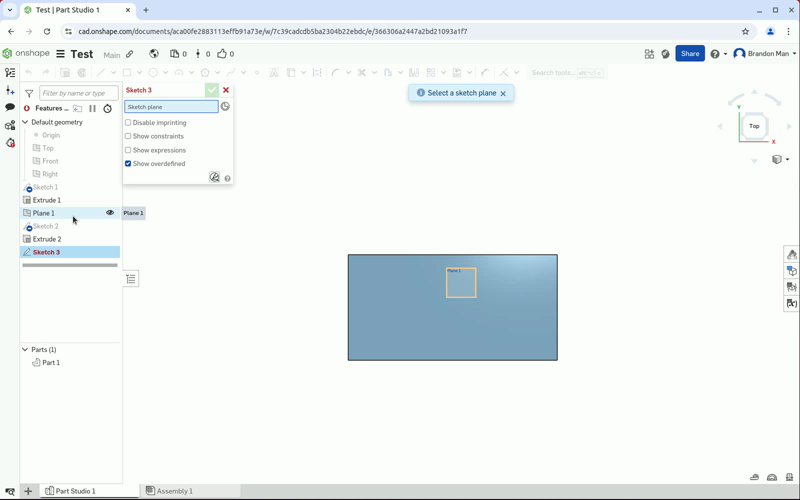
click(73, 215)
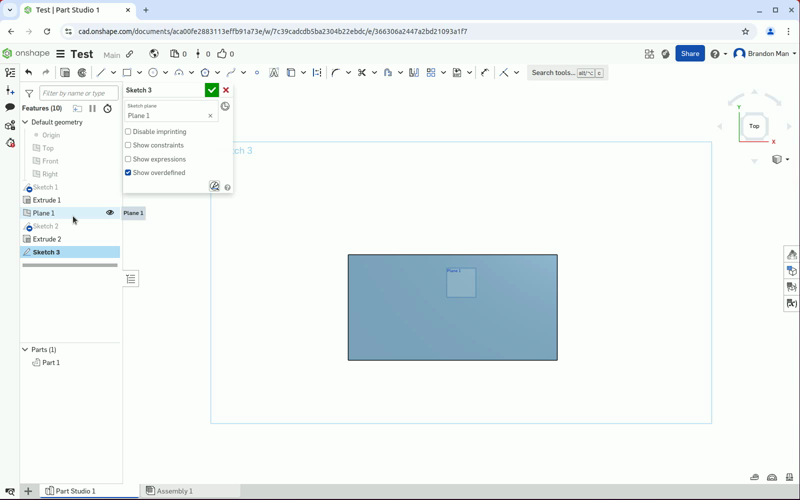
mouse_move(73, 352)
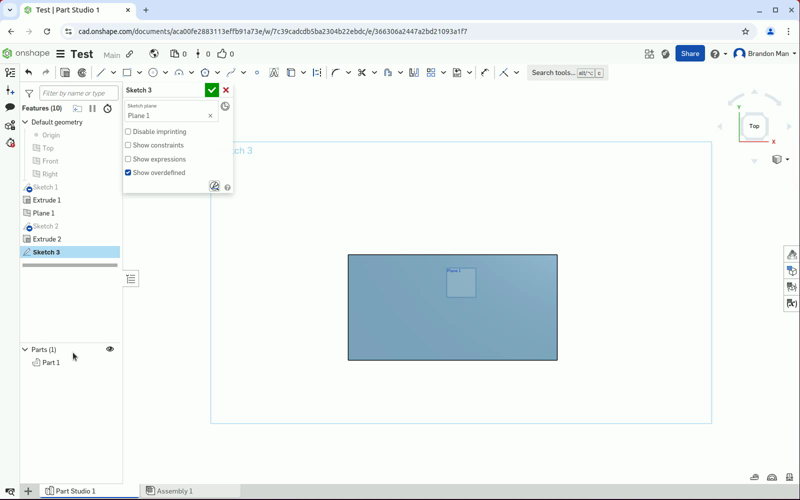
key(y)
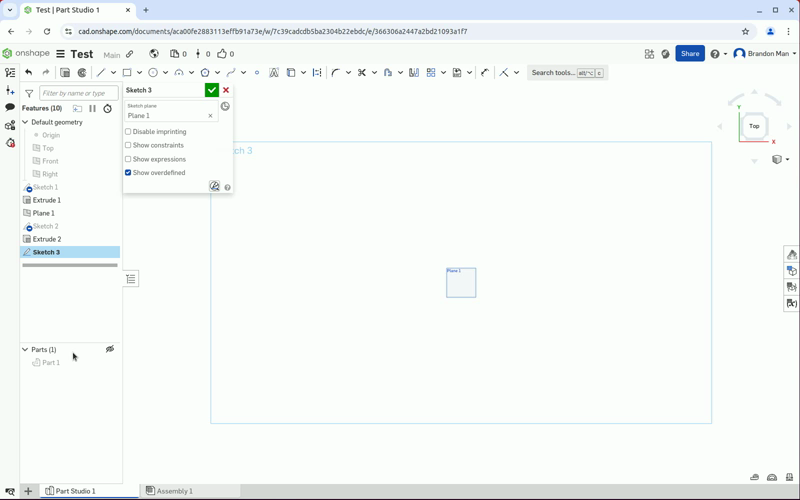
key(l)
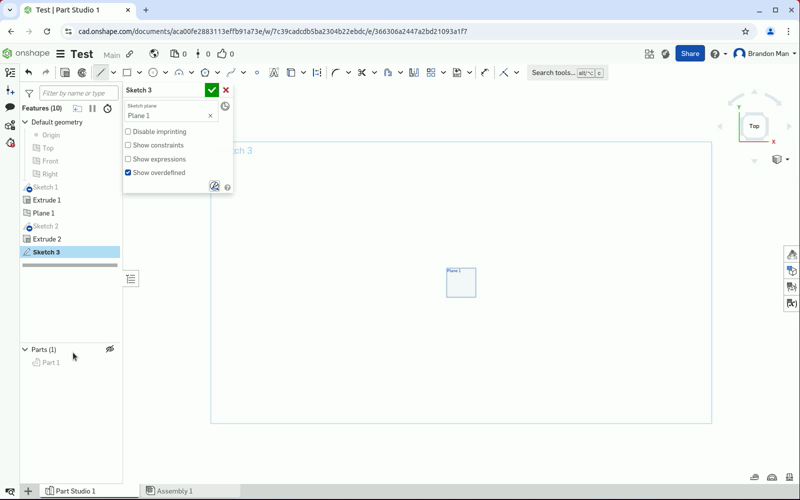
key_down(shift)
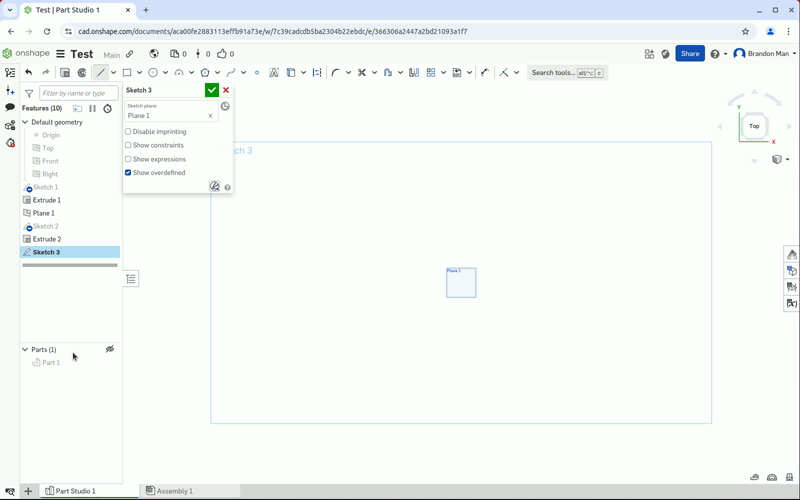
mouse_move(558, 354)
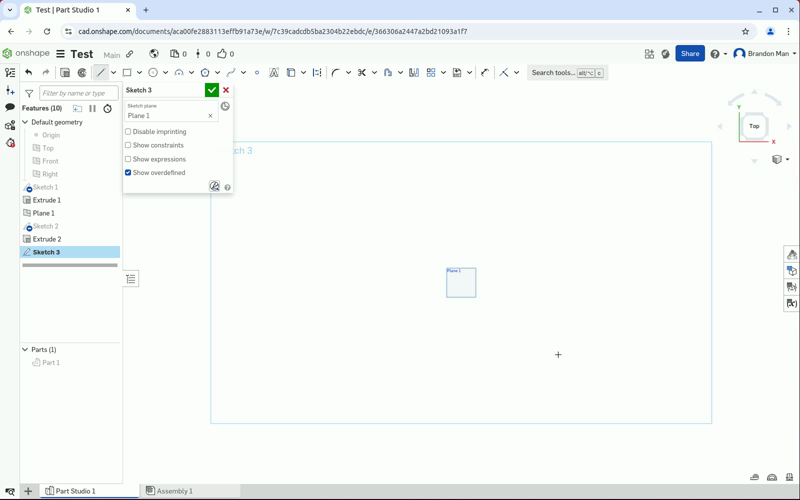
click(558, 354)
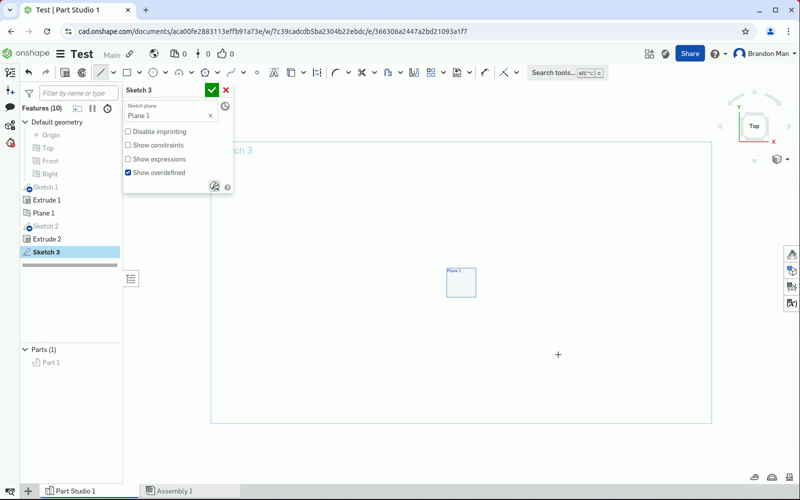
key_up(shift)
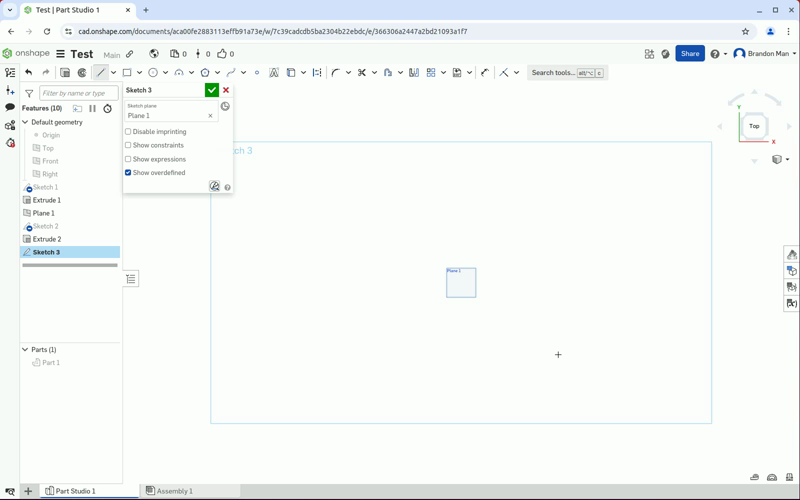
key_down(shift)
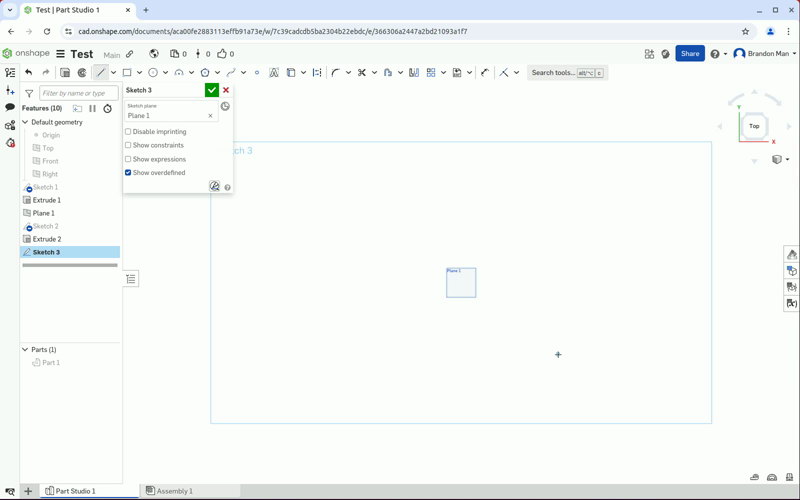
mouse_move(588, 354)
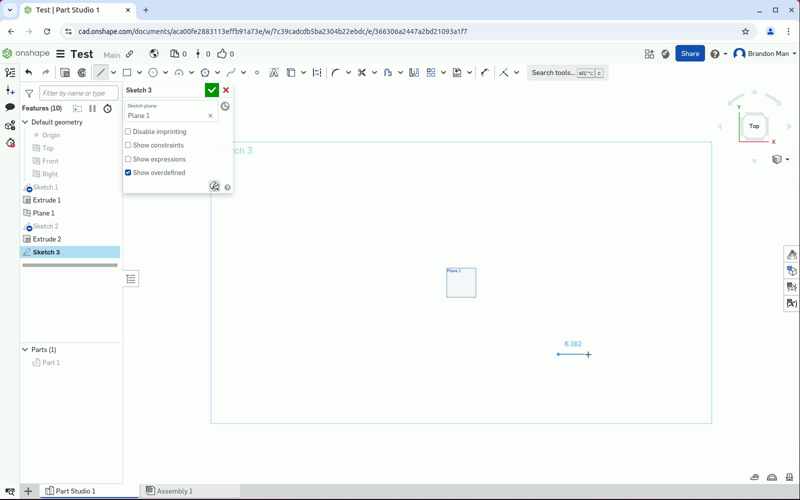
mouse_move(564, 354)
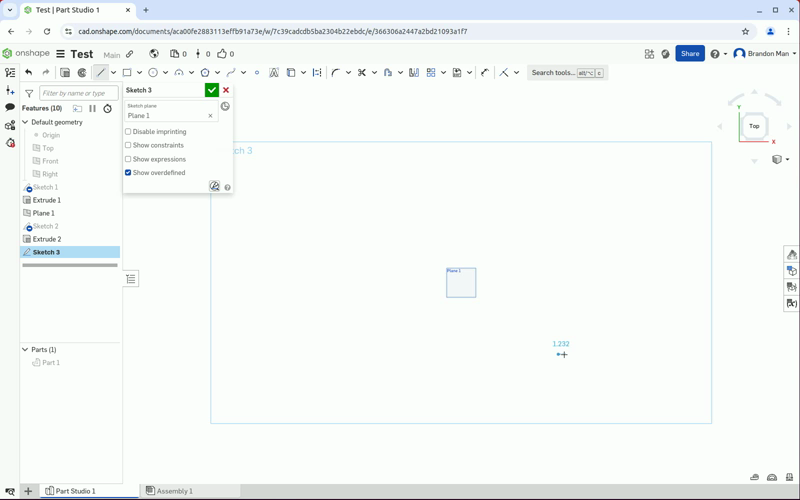
scroll(6)
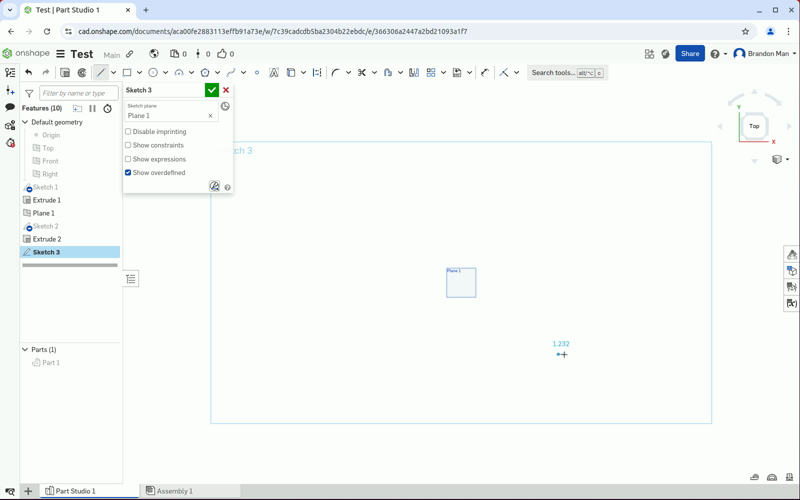
scroll(6)
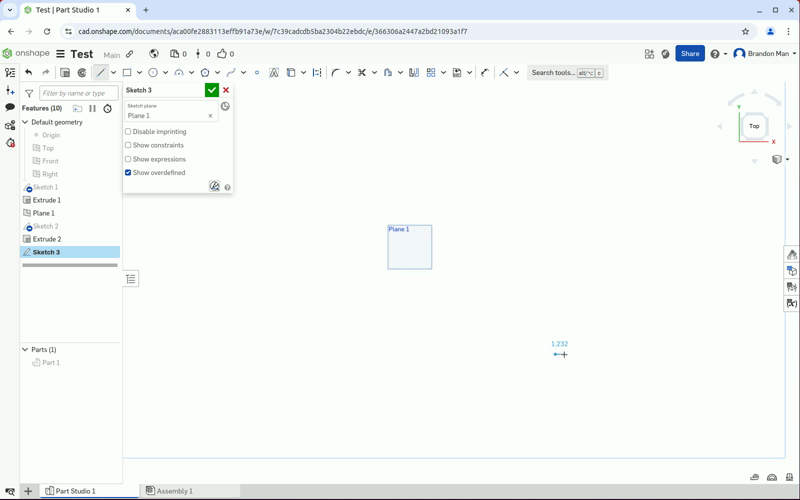
scroll(6)
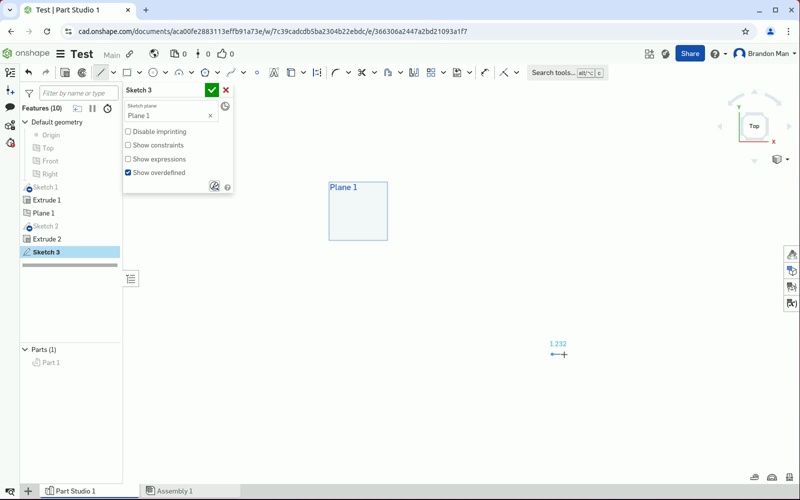
scroll(6)
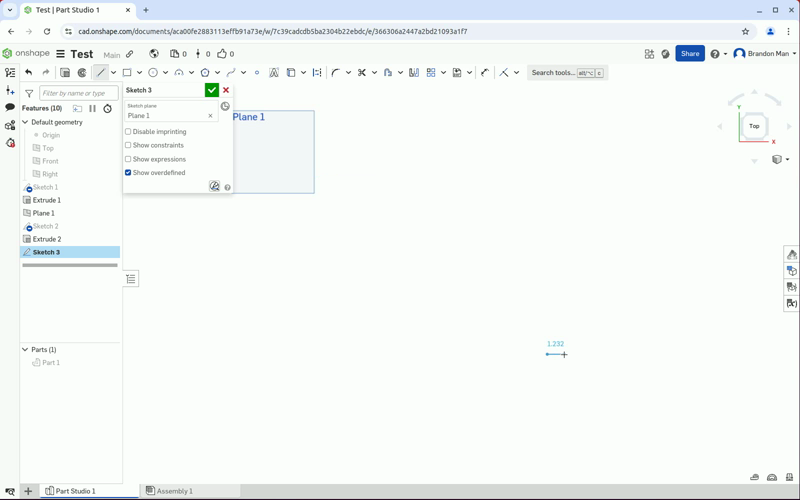
scroll(6)
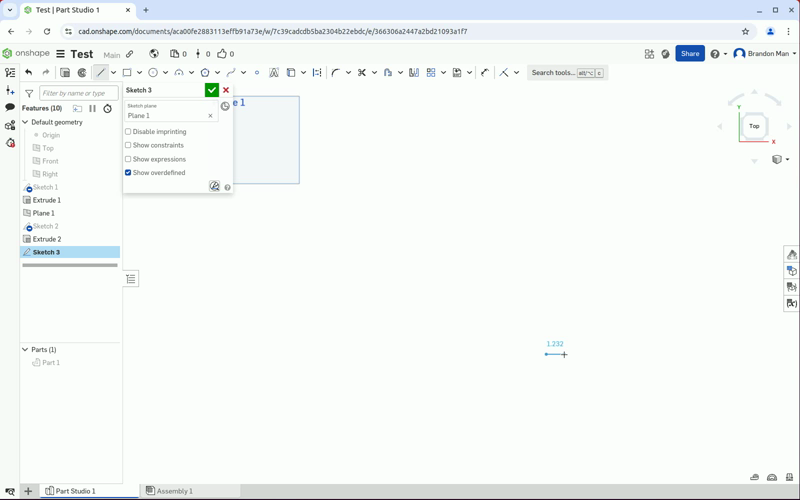
scroll(6)
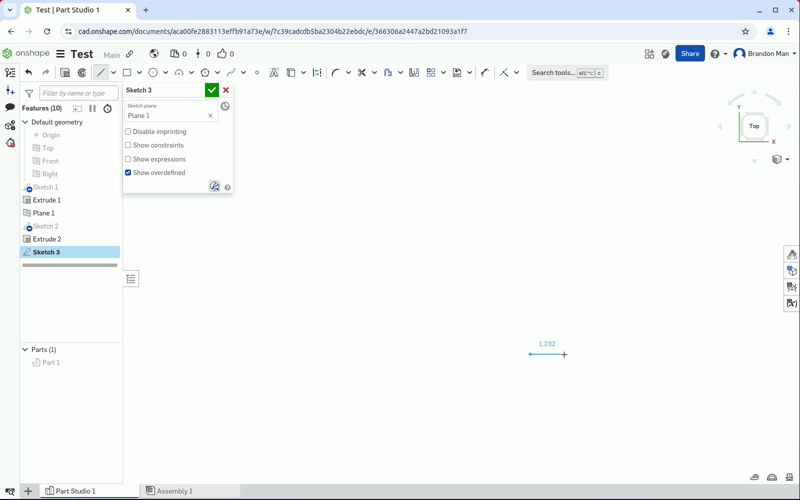
scroll(6)
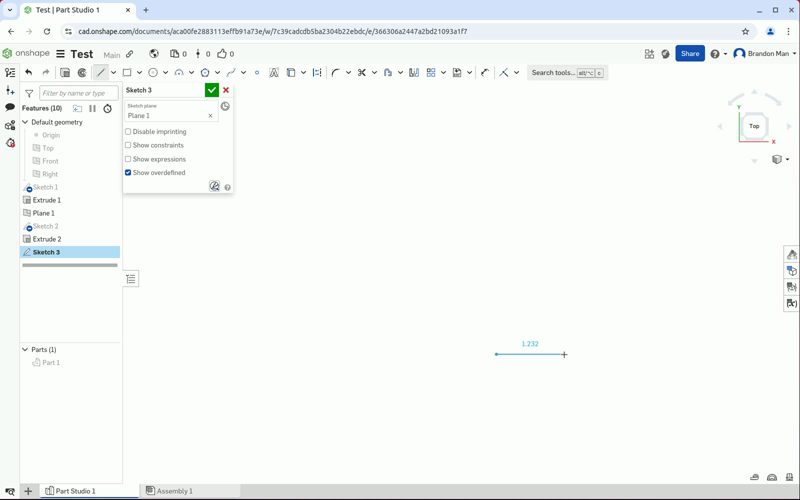
click(564, 354)
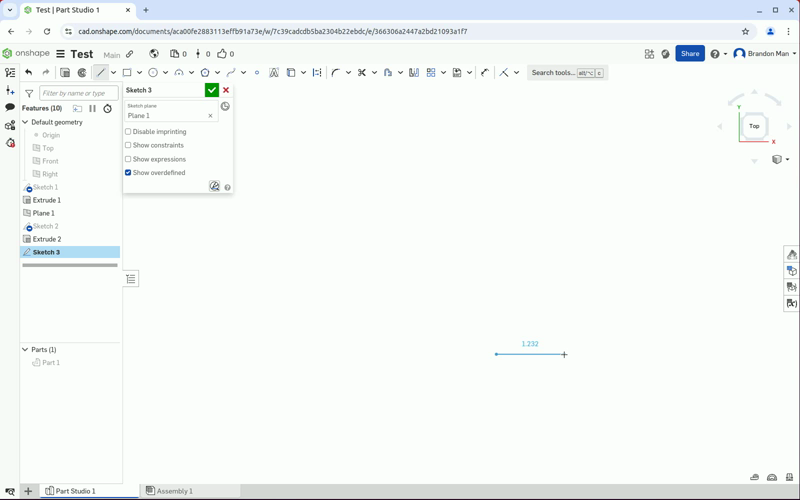
scroll(-6)
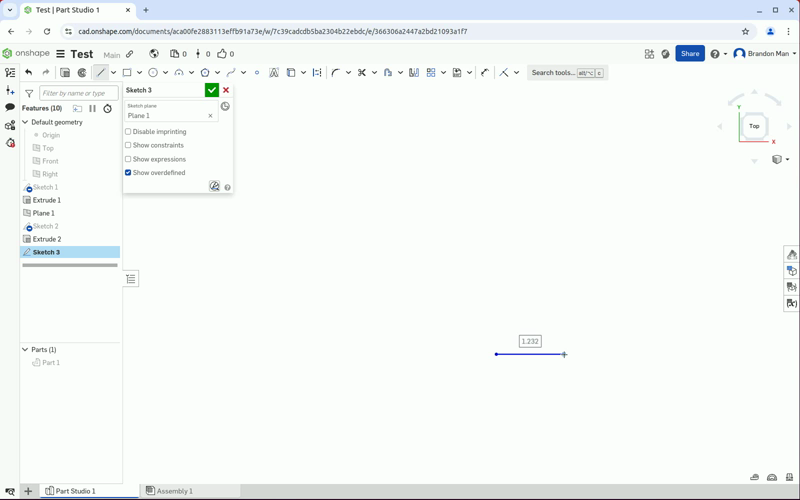
scroll(-6)
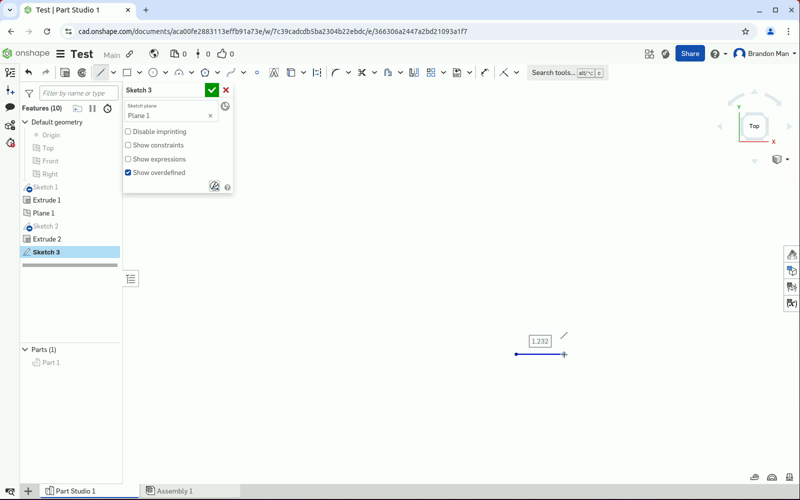
scroll(-6)
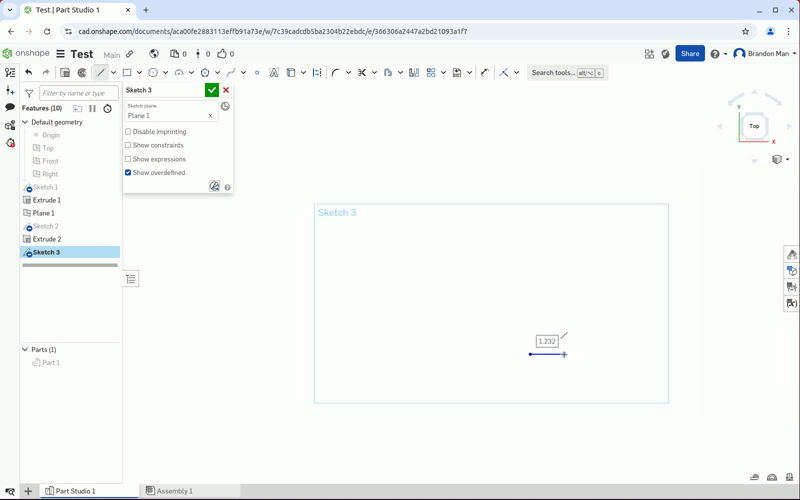
scroll(-6)
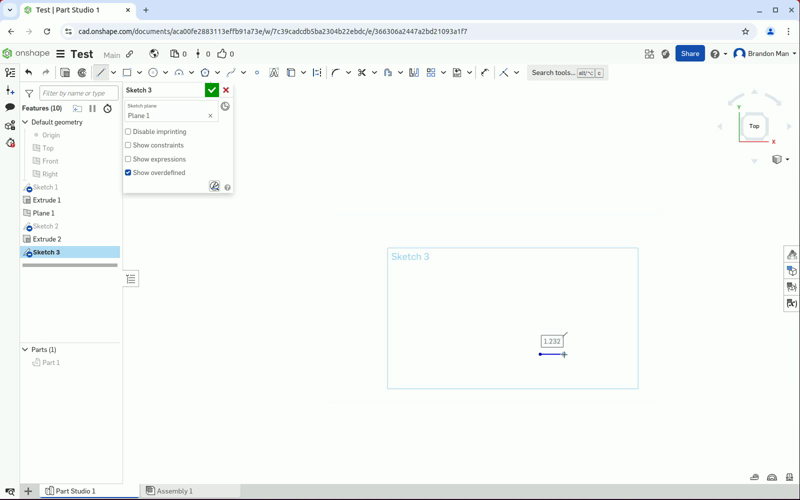
scroll(-6)
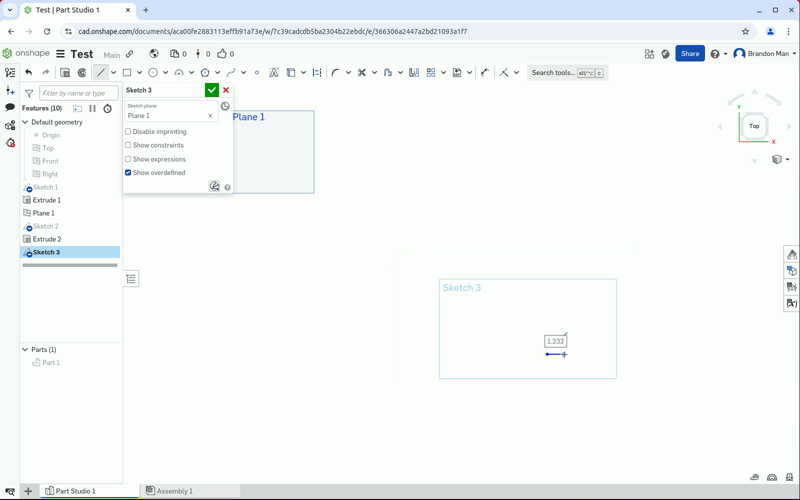
scroll(-6)
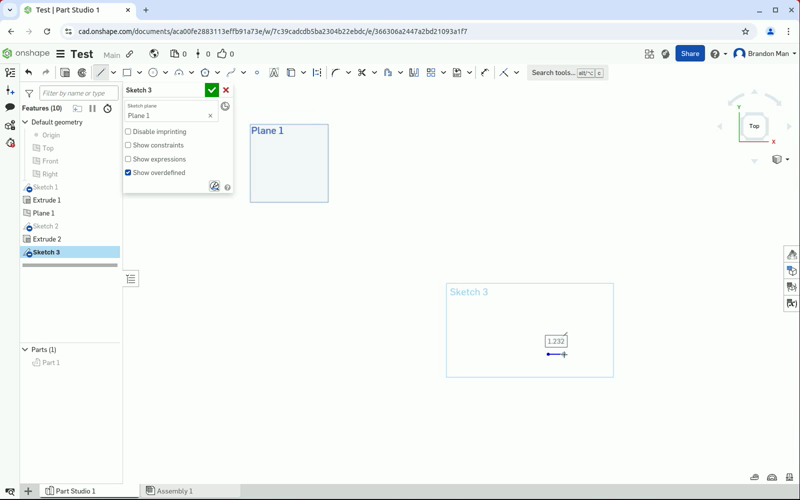
scroll(-6)
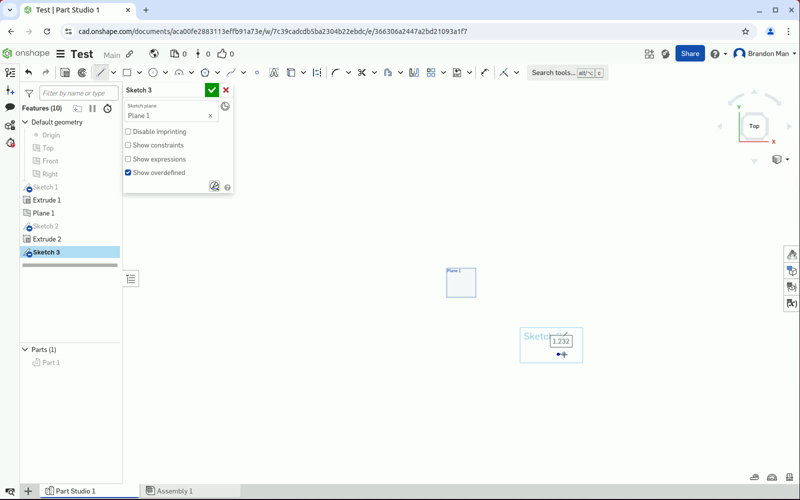
key_up(shift)
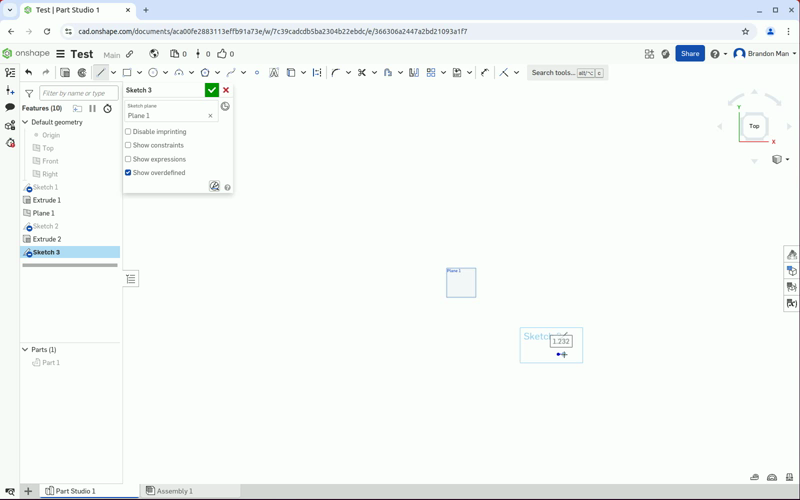
key_down(shift)
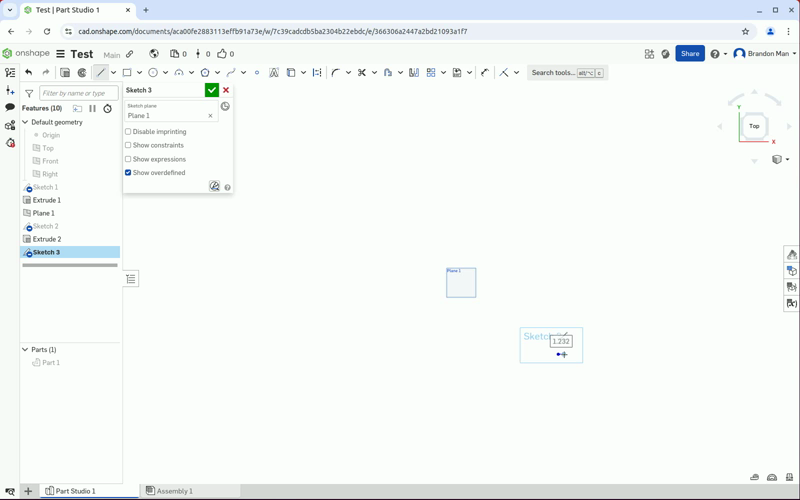
mouse_move(564, 261)
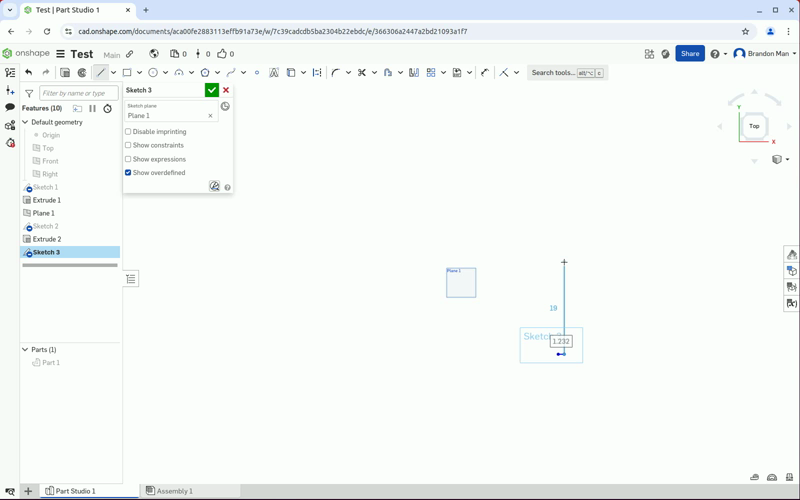
click(564, 261)
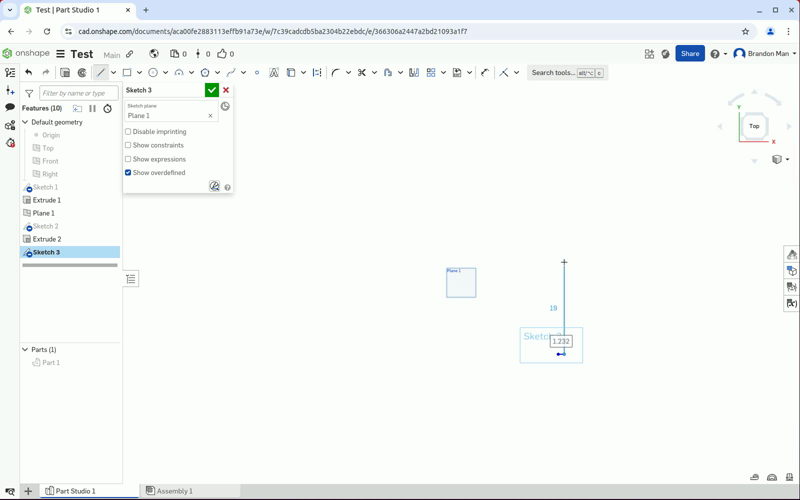
key_up(shift)
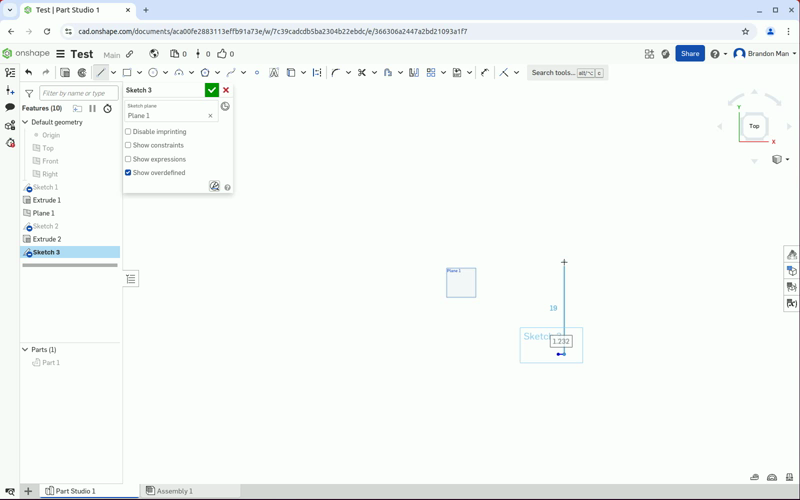
key_down(shift)
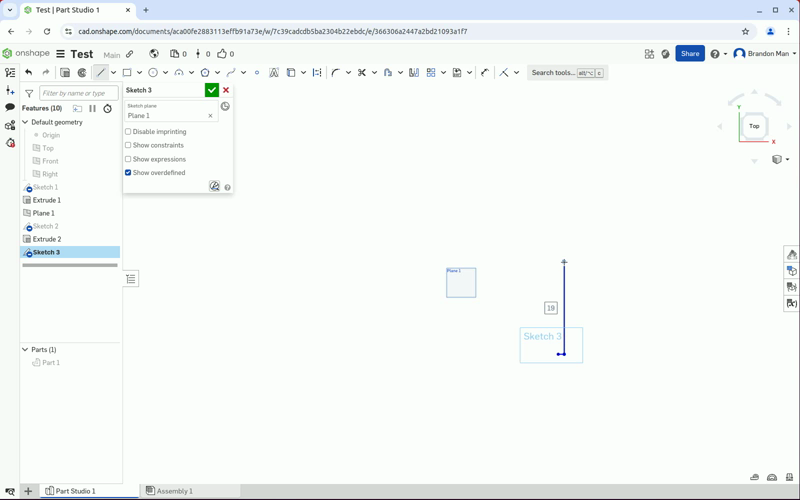
mouse_move(589, 261)
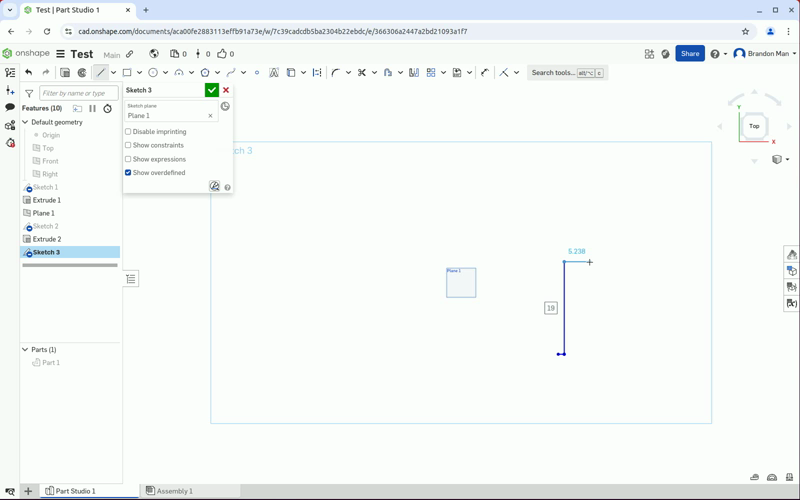
mouse_move(558, 261)
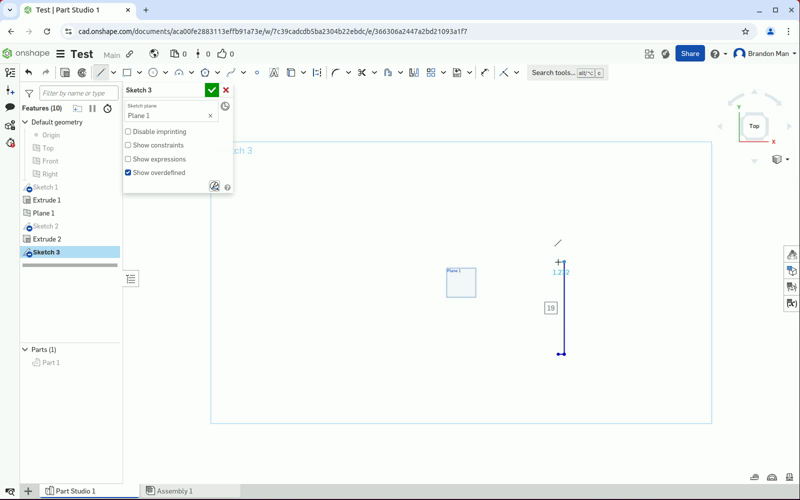
scroll(6)
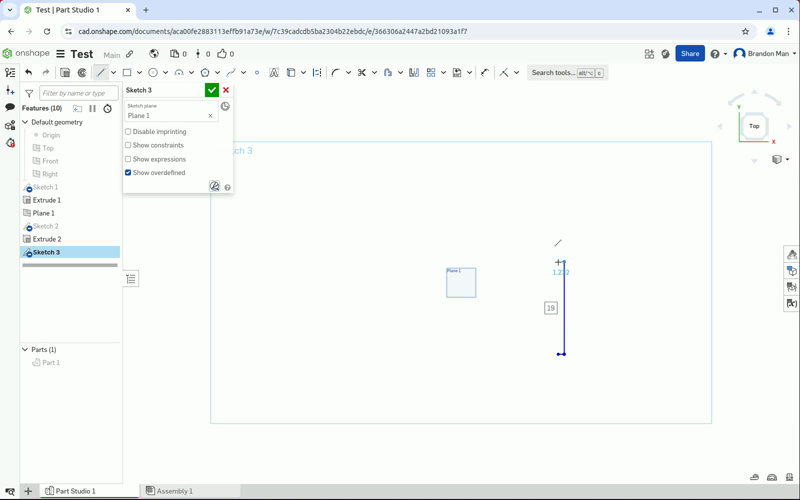
scroll(6)
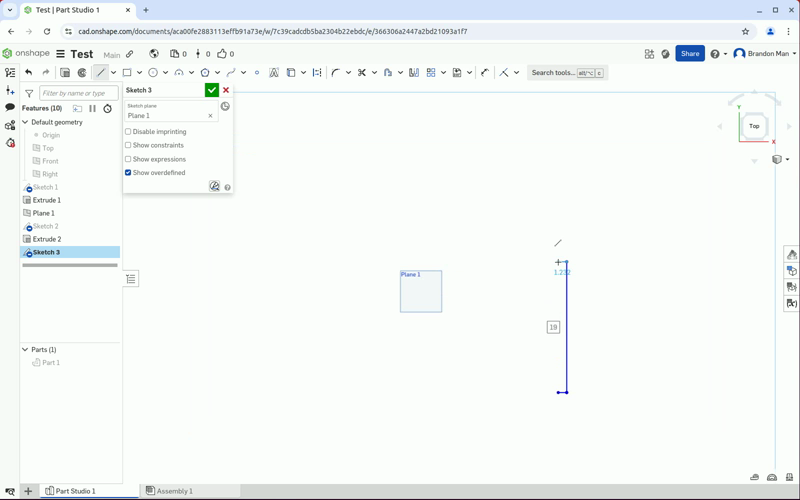
scroll(6)
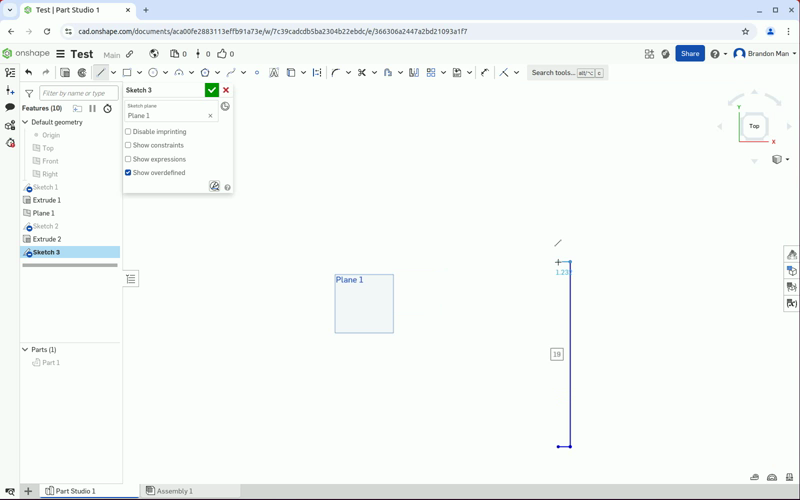
scroll(6)
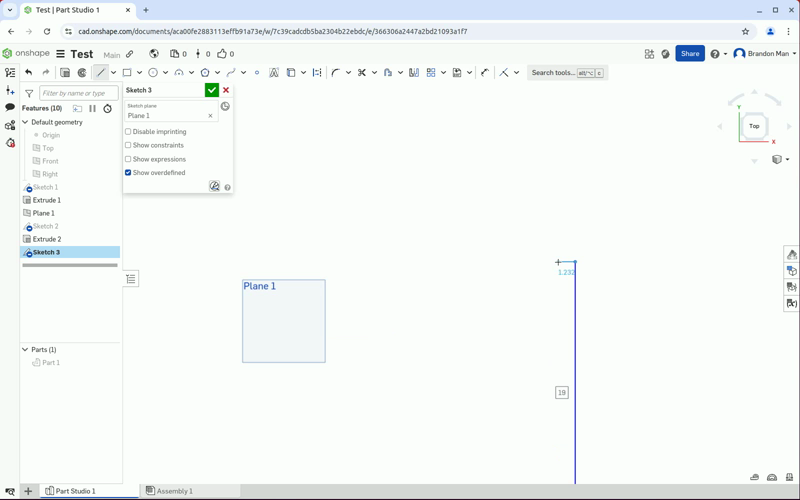
scroll(6)
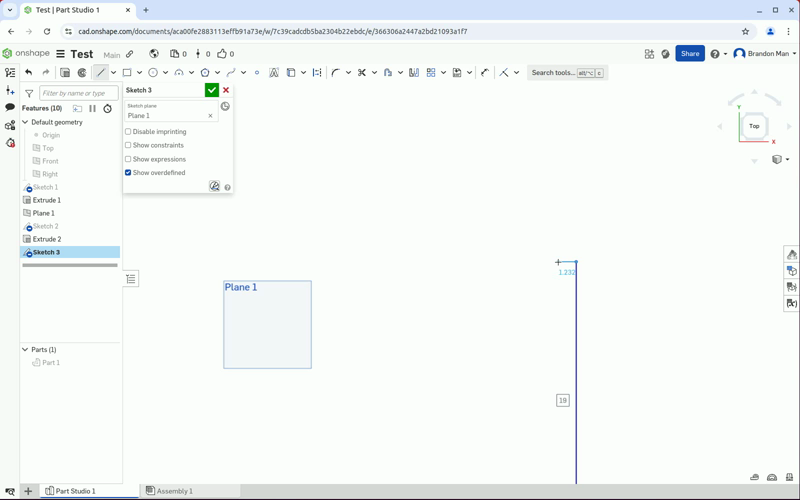
scroll(6)
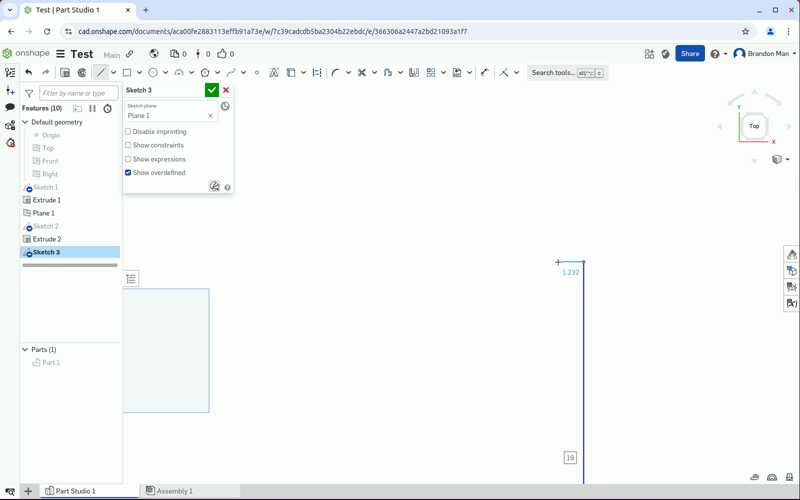
scroll(6)
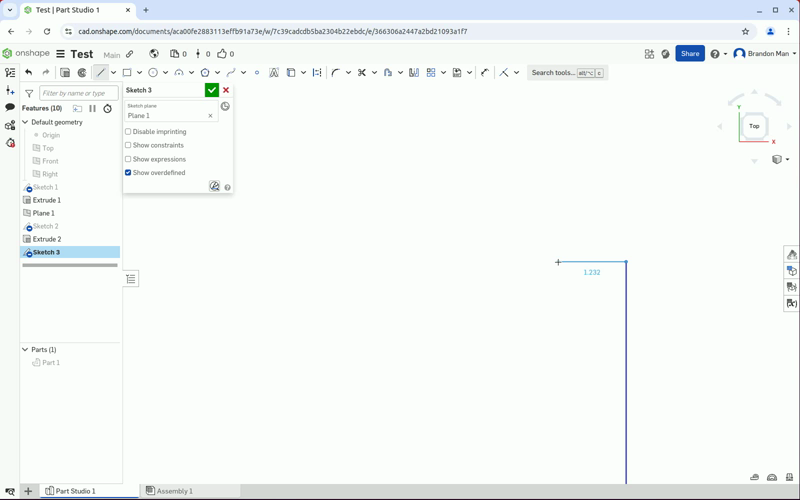
click(558, 261)
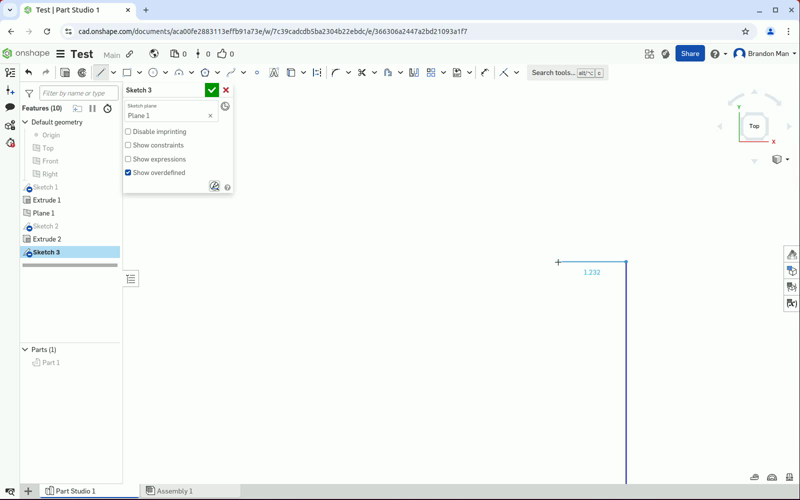
scroll(-6)
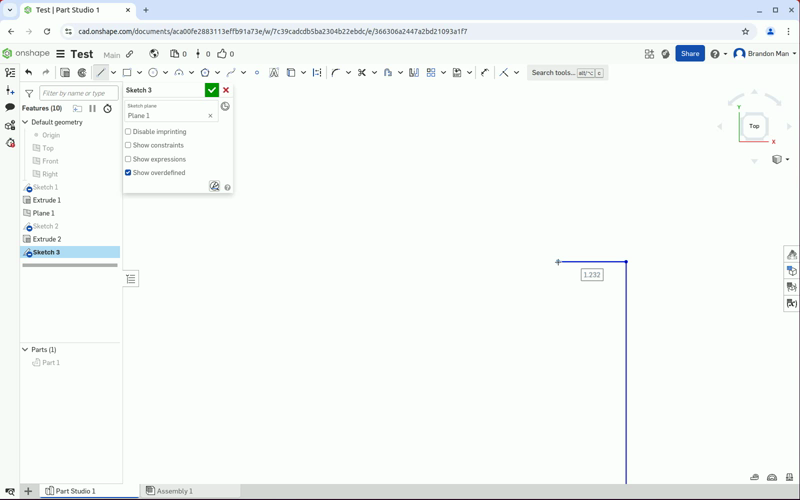
scroll(-6)
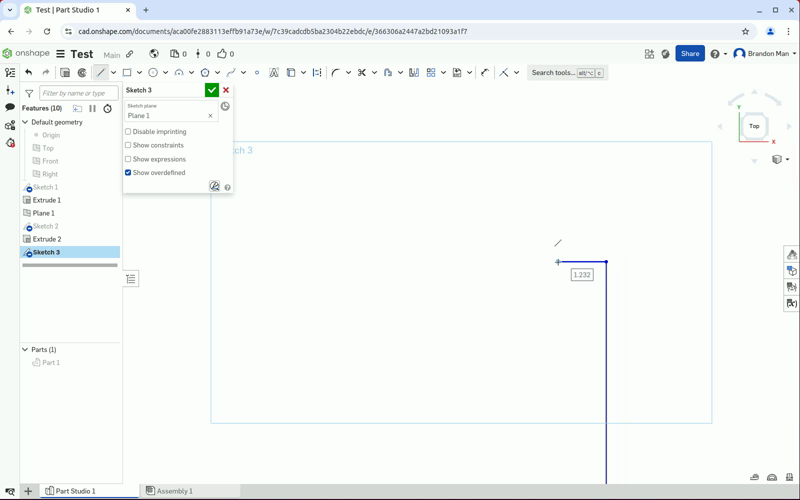
scroll(-6)
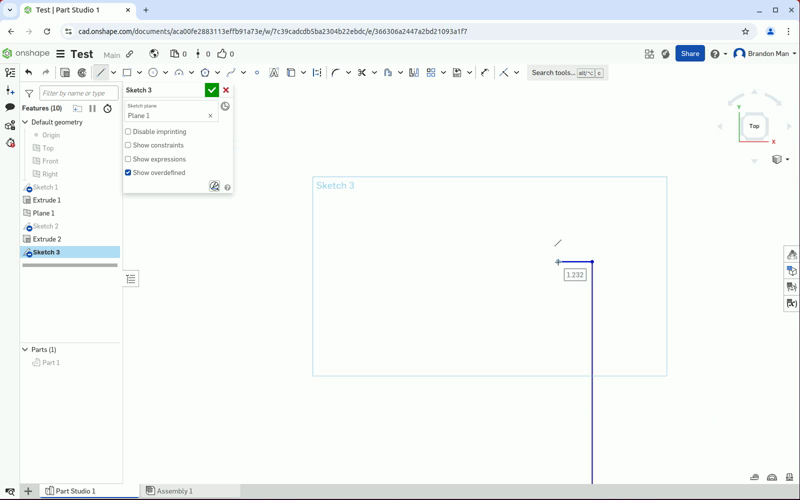
scroll(-6)
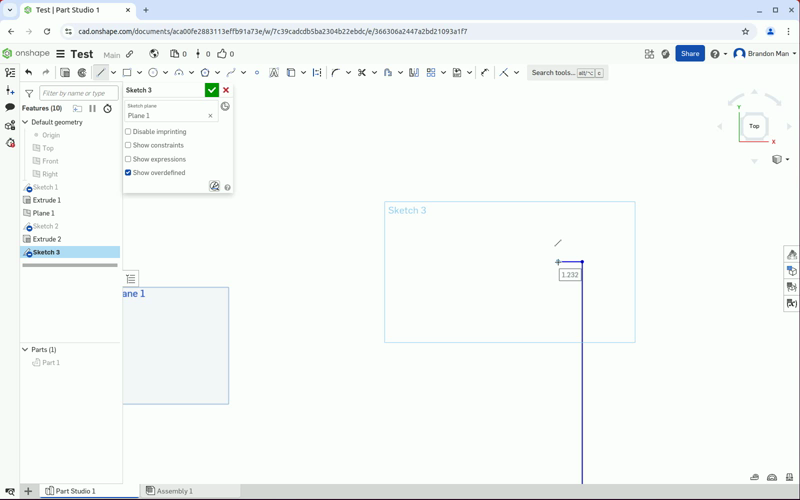
scroll(-6)
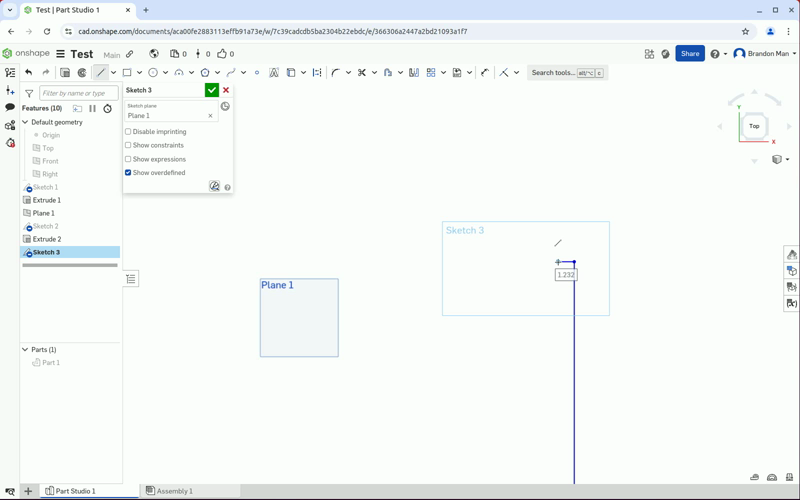
scroll(-6)
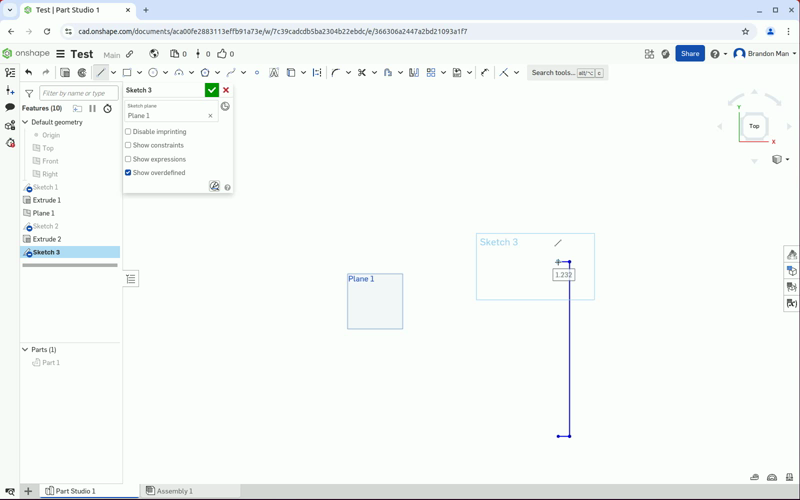
scroll(-6)
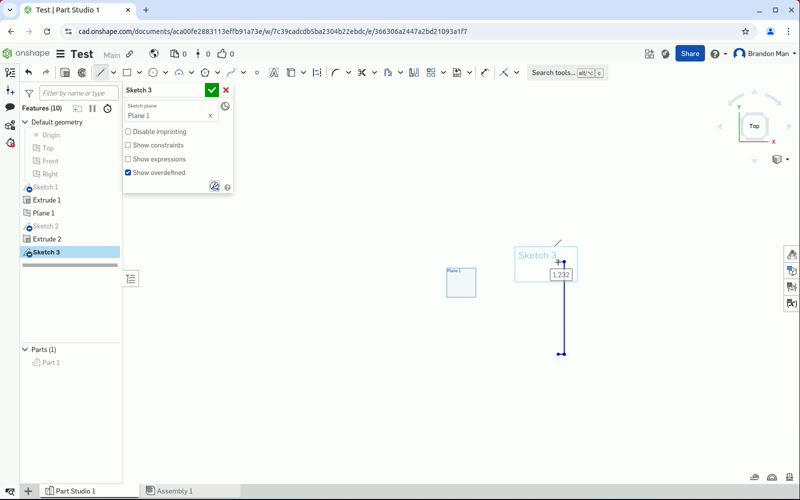
key_up(shift)
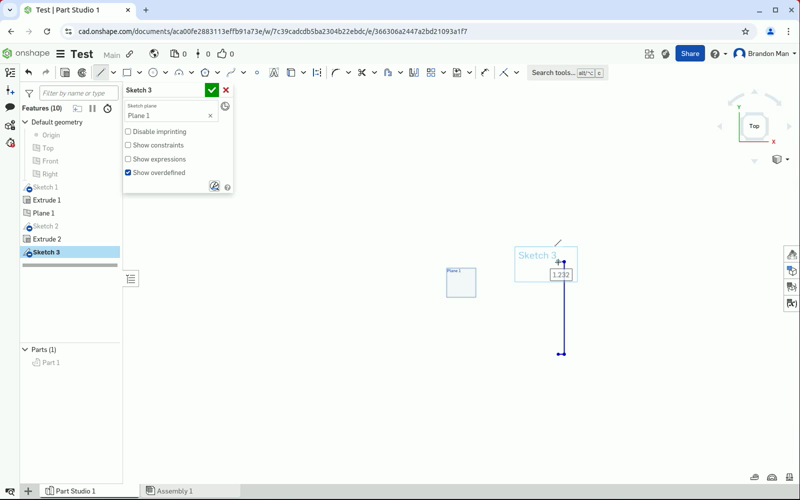
key_down(shift)
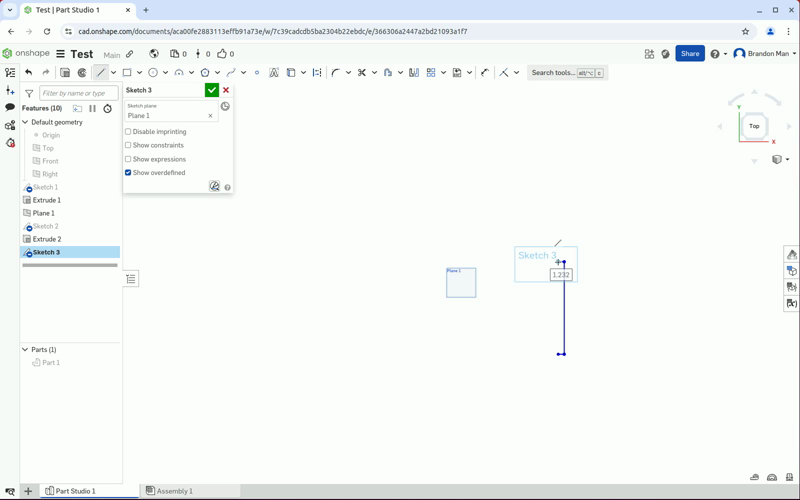
mouse_move(558, 354)
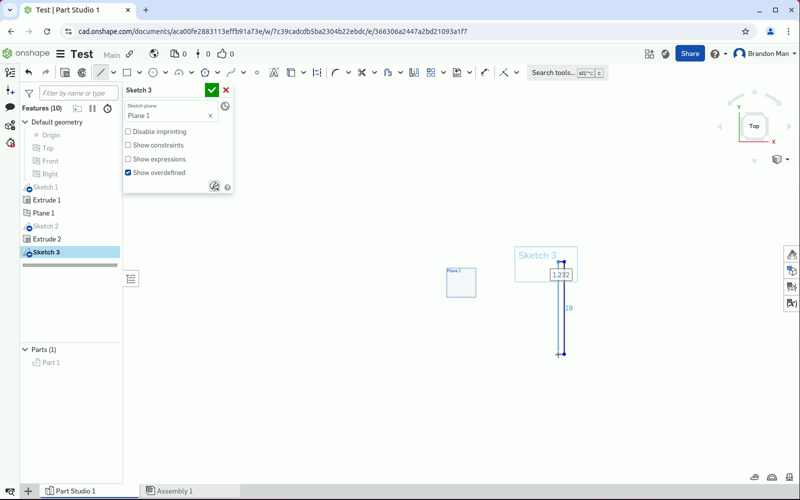
key_up(shift)
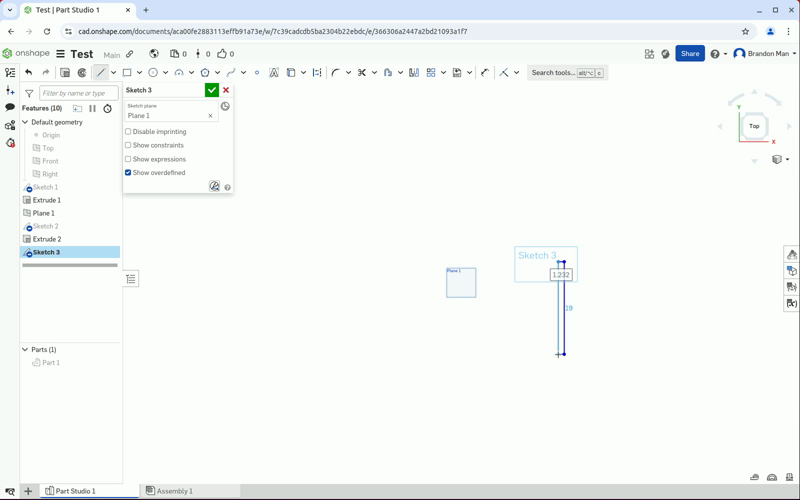
click(558, 354)
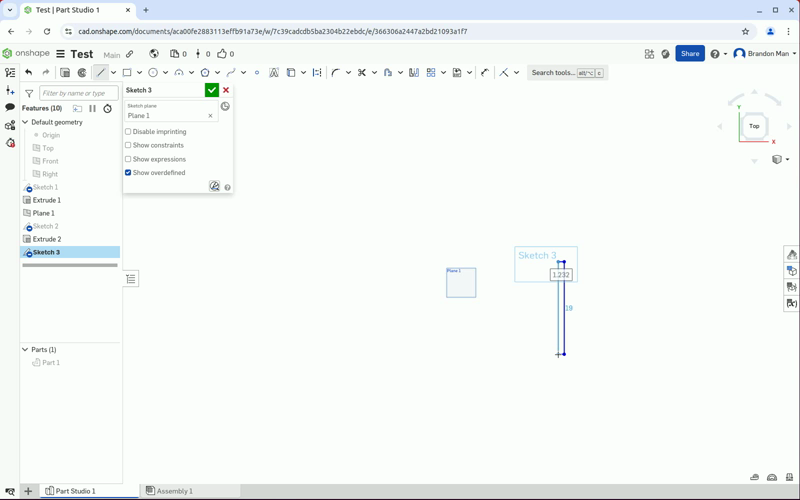
key(esc)
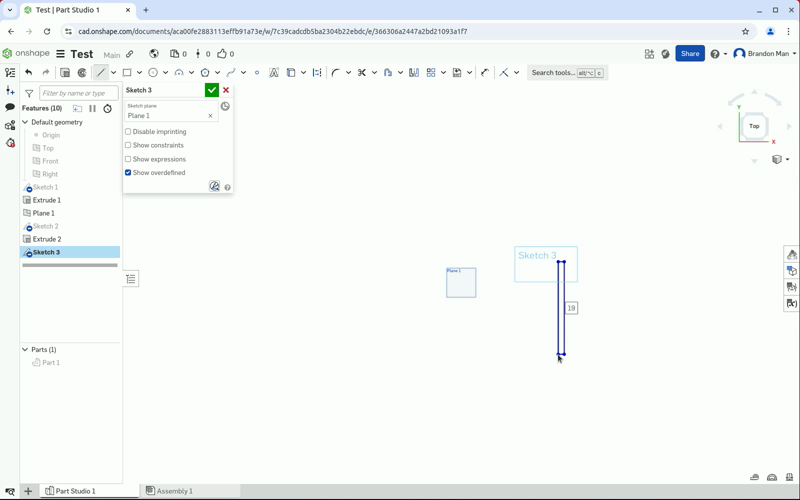
mouse_move(562, 316)
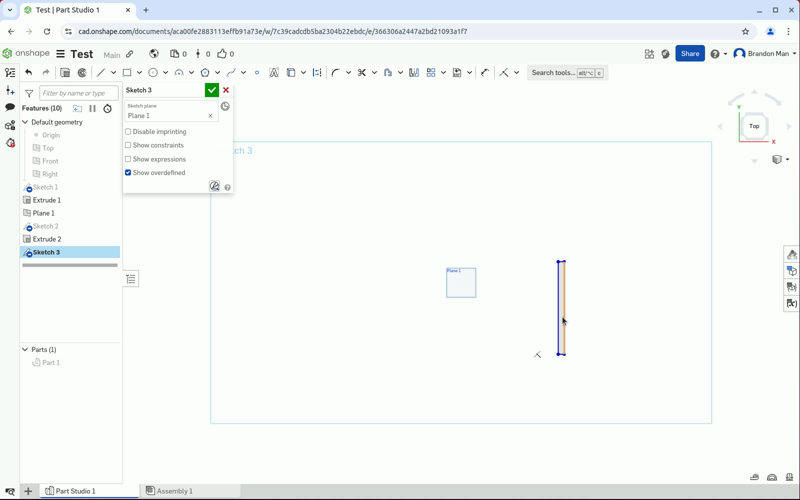
scroll(6)
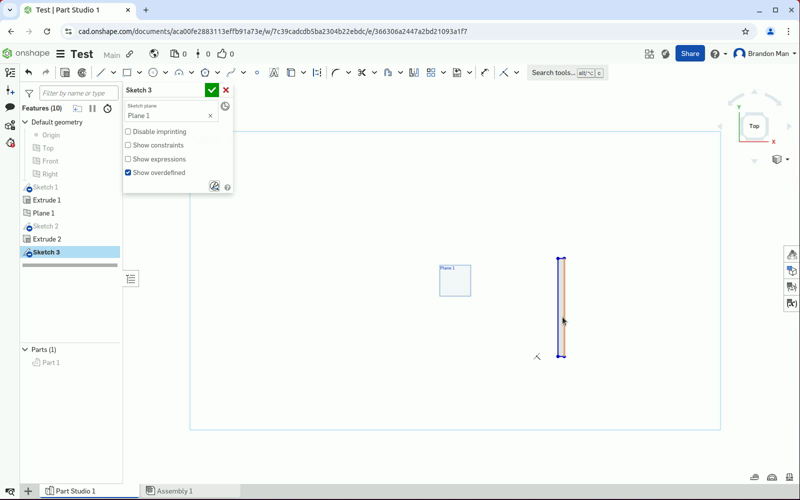
scroll(6)
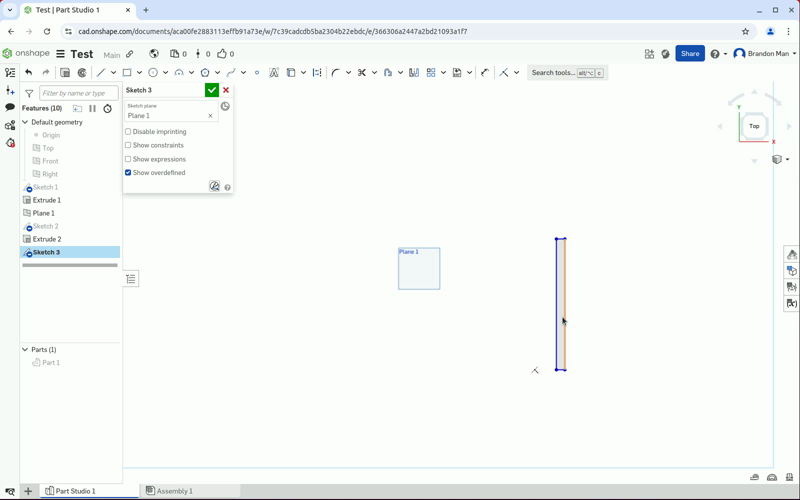
scroll(6)
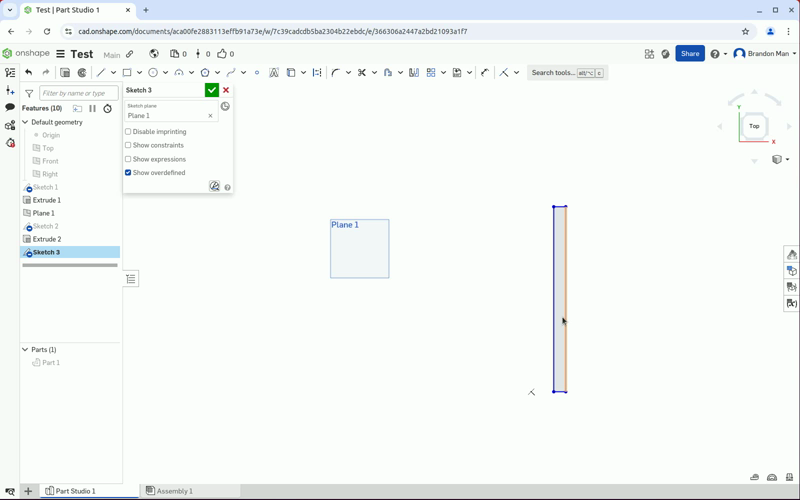
scroll(6)
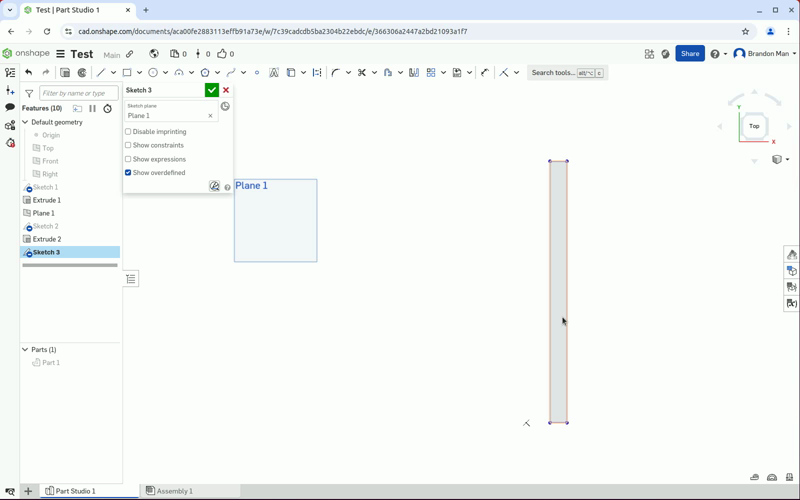
scroll(6)
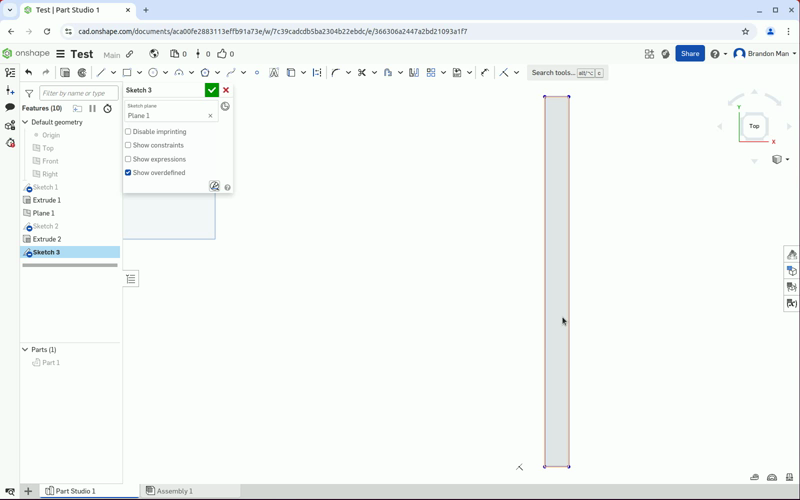
scroll(6)
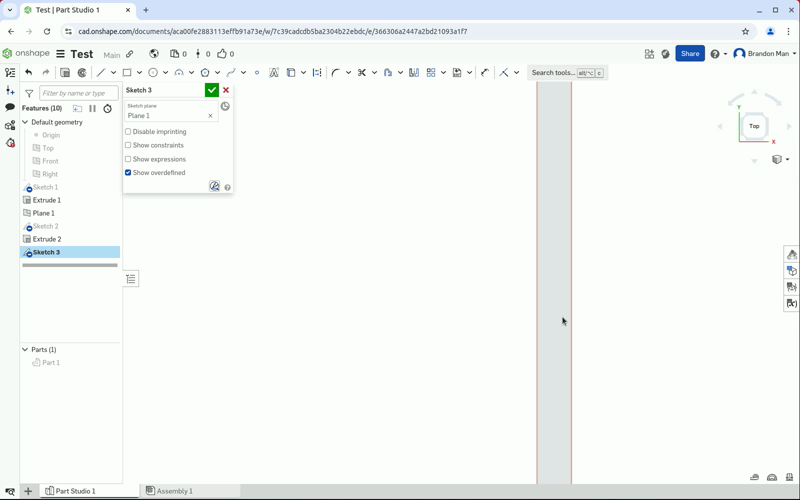
scroll(6)
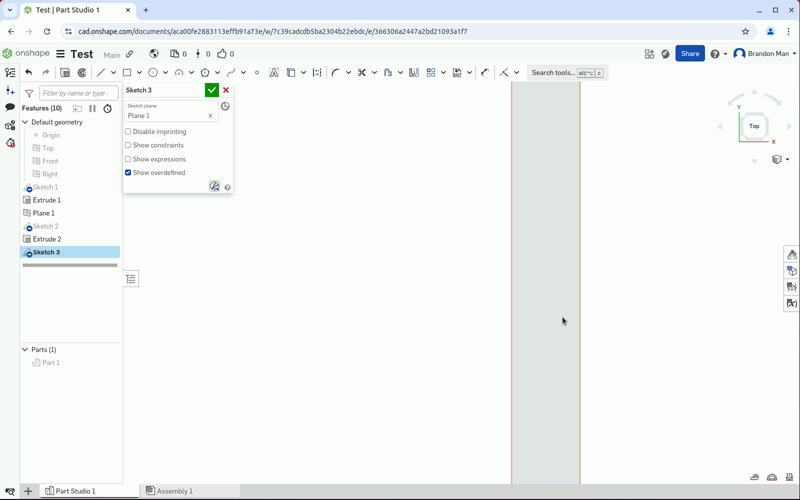
click(562, 316)
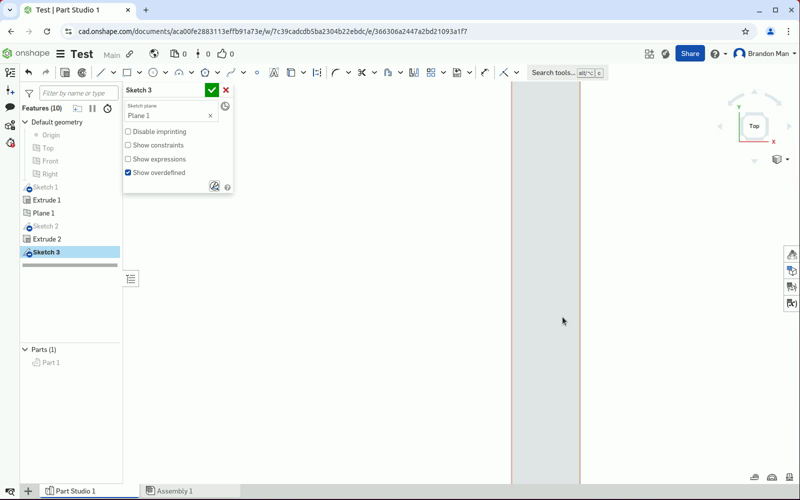
scroll(-6)
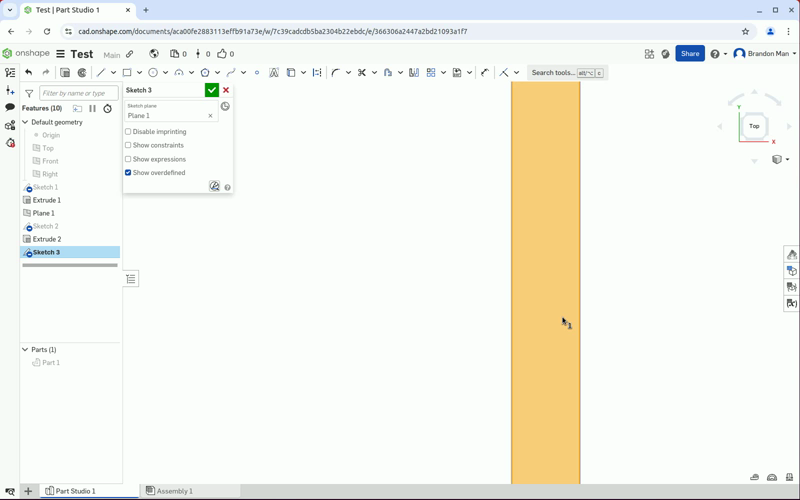
scroll(-6)
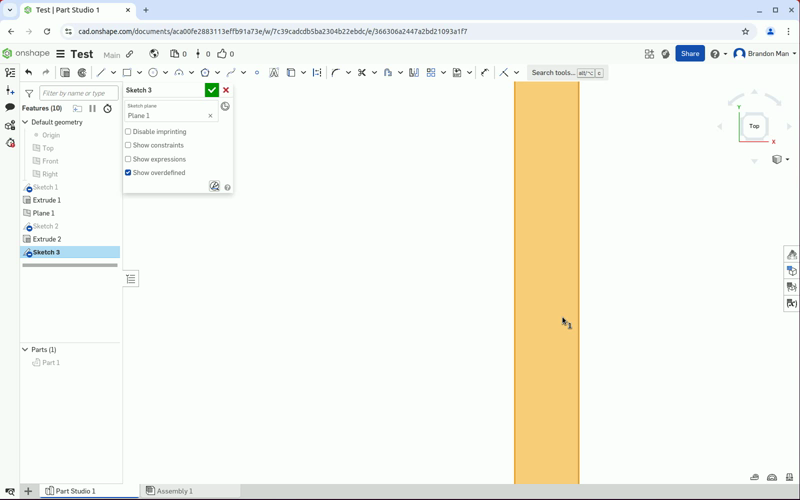
scroll(-6)
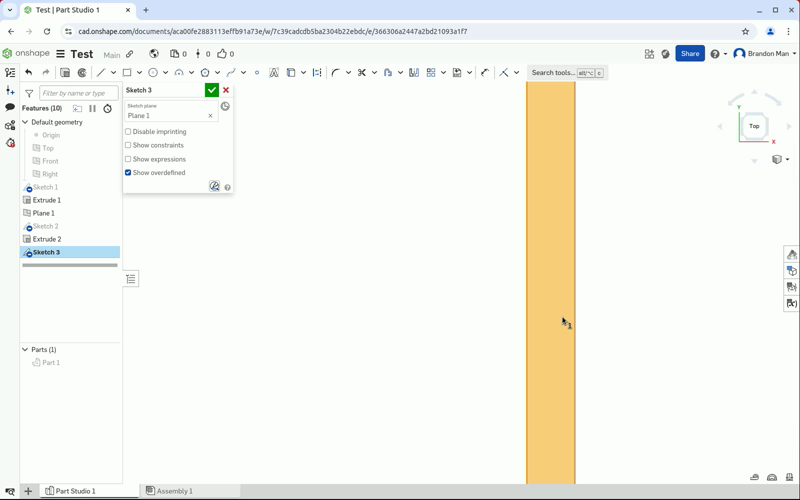
scroll(-6)
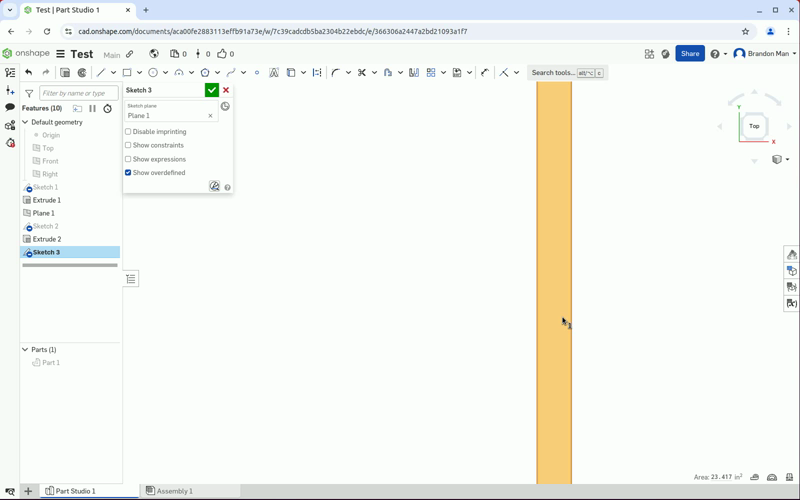
scroll(-6)
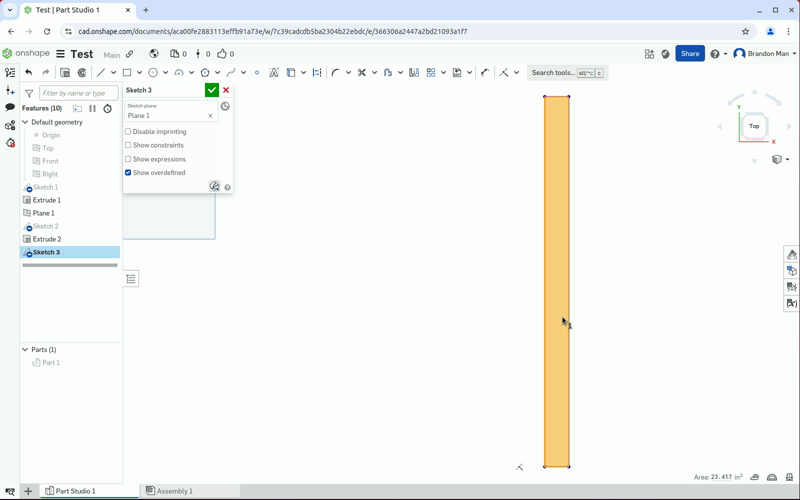
scroll(-6)
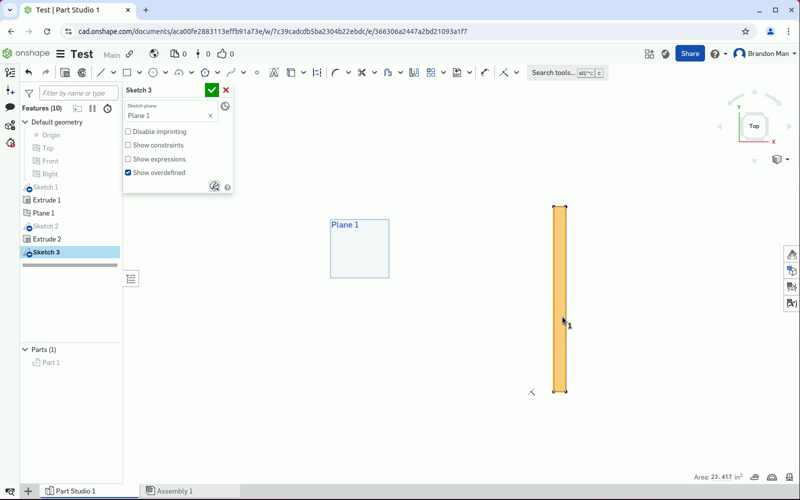
scroll(-6)
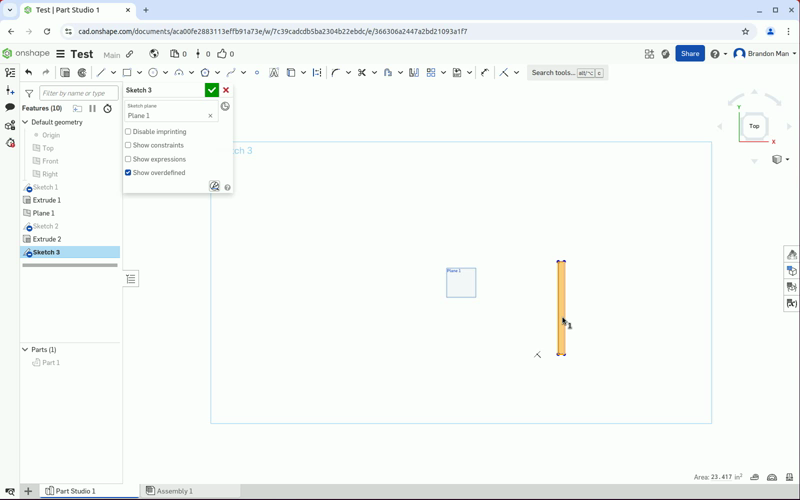
mouse_move(73, 352)
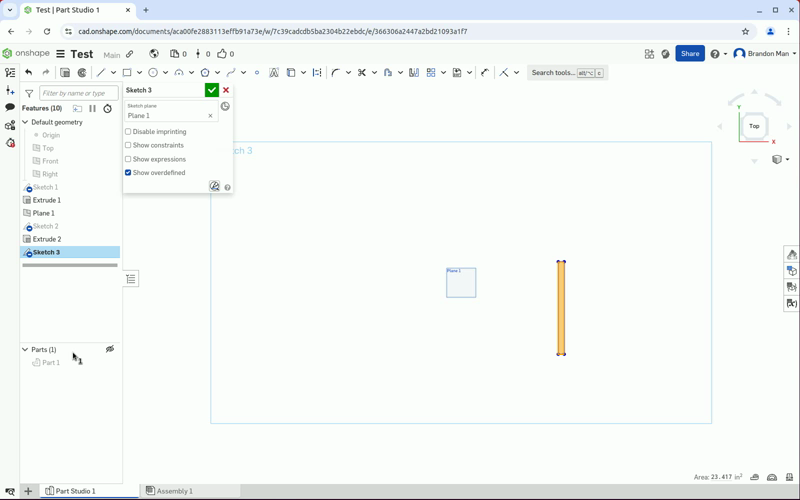
key(shift+y)
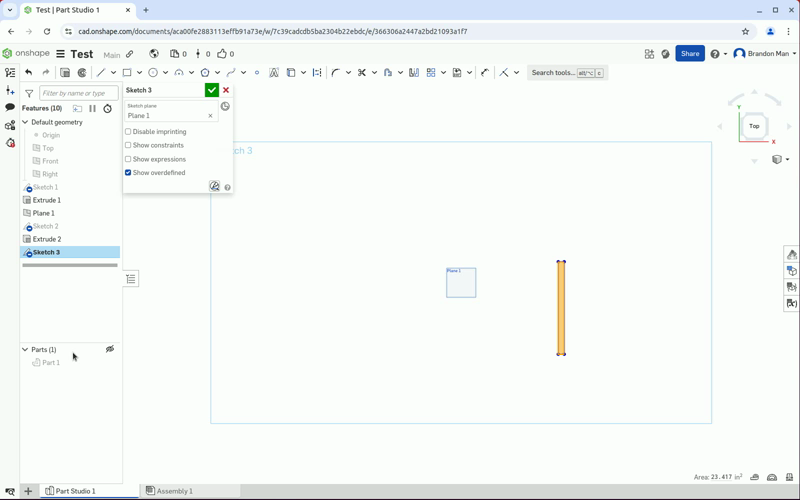
key(shift+e)
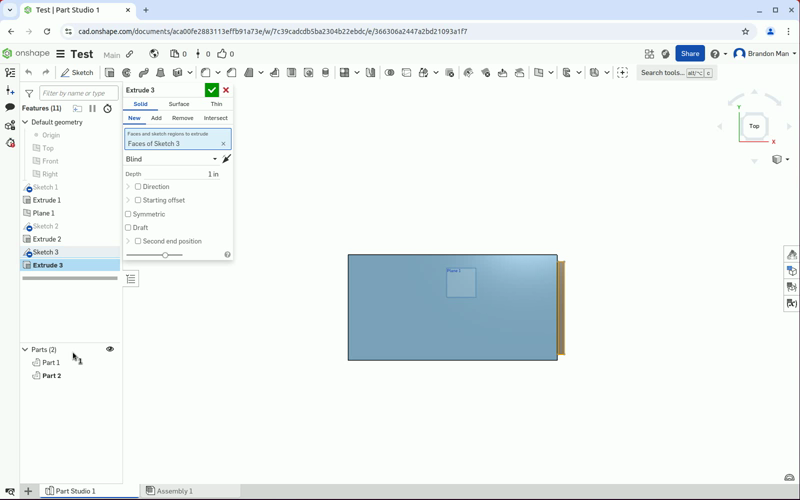
mouse_move(143, 106)
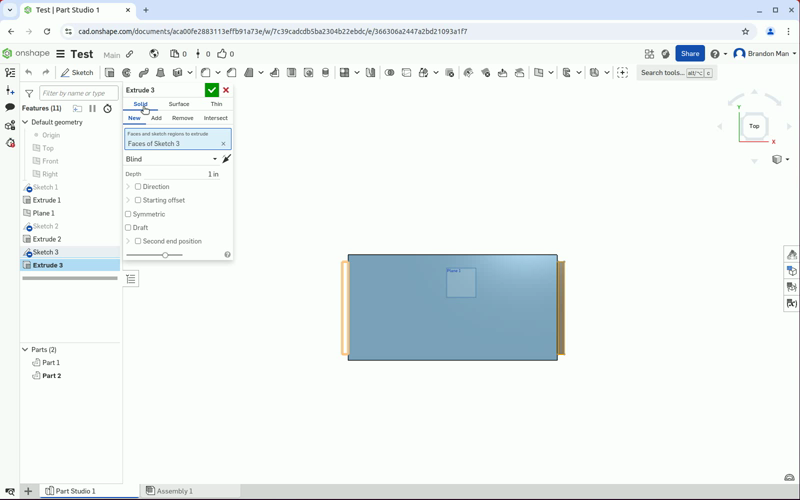
click(143, 106)
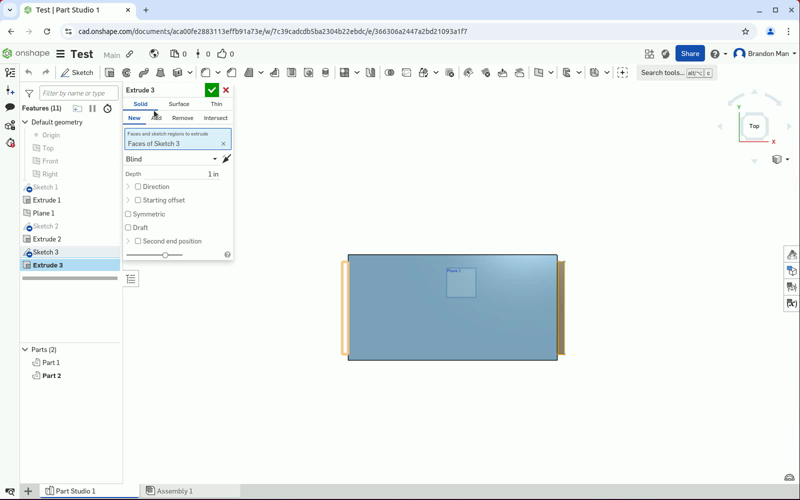
mouse_move(186, 120)
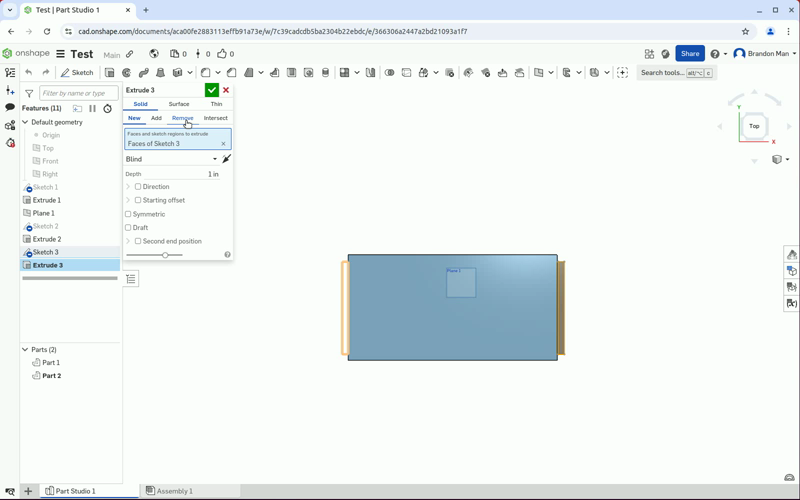
click(186, 120)
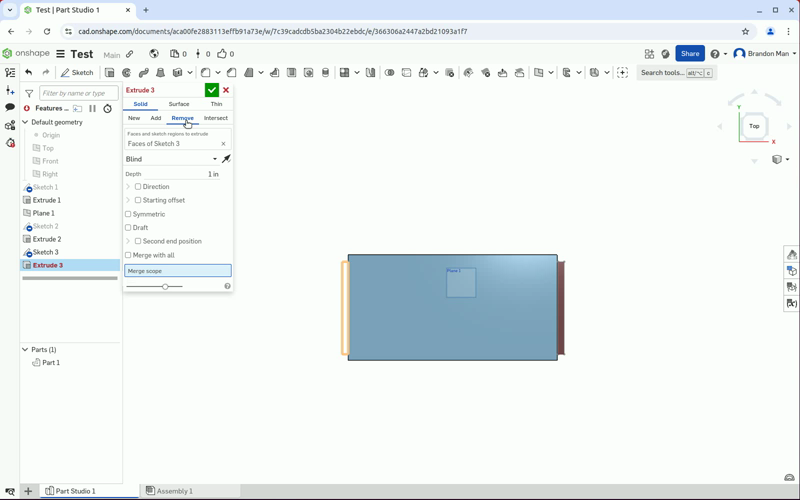
key(tab, 4)
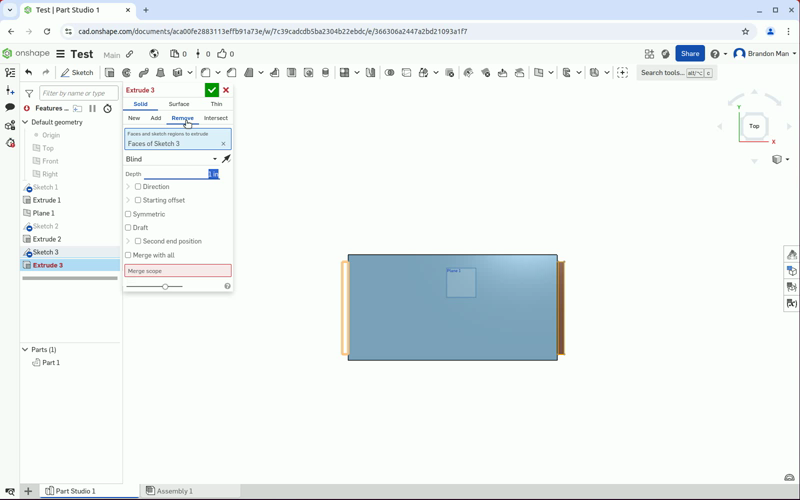
text(9.388)
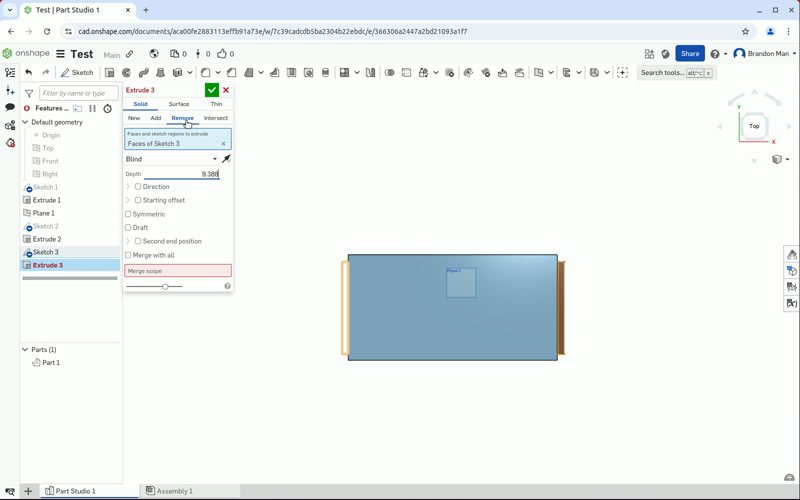
key(tab, 6)
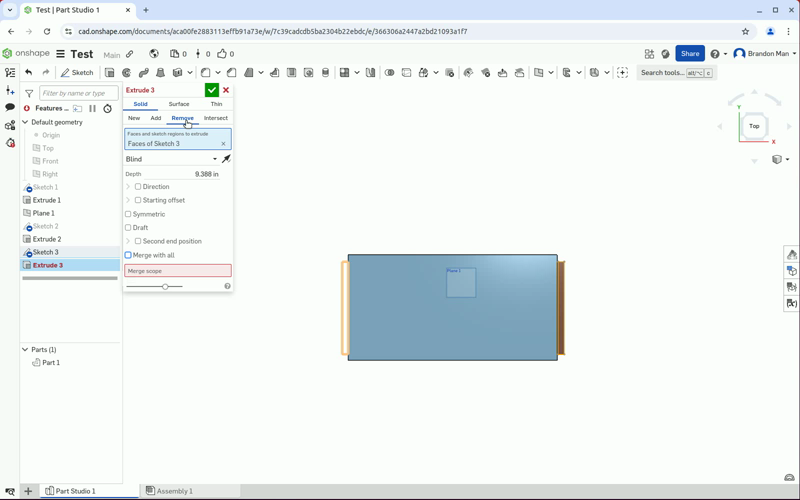
key(space)
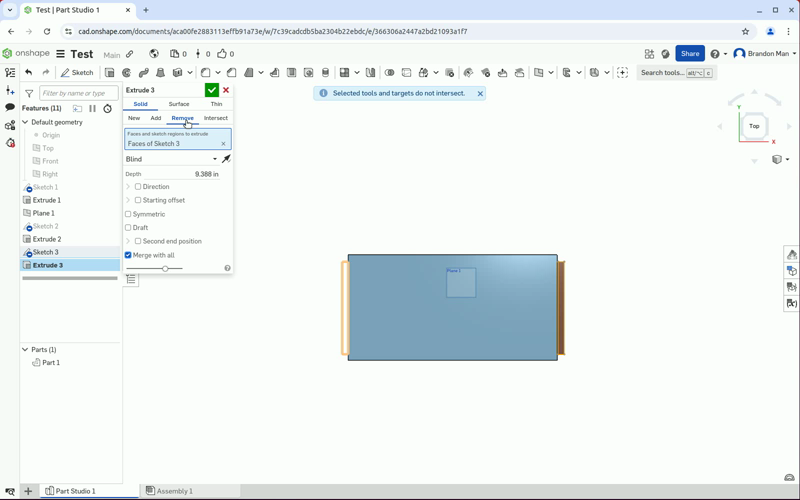
key(enter)
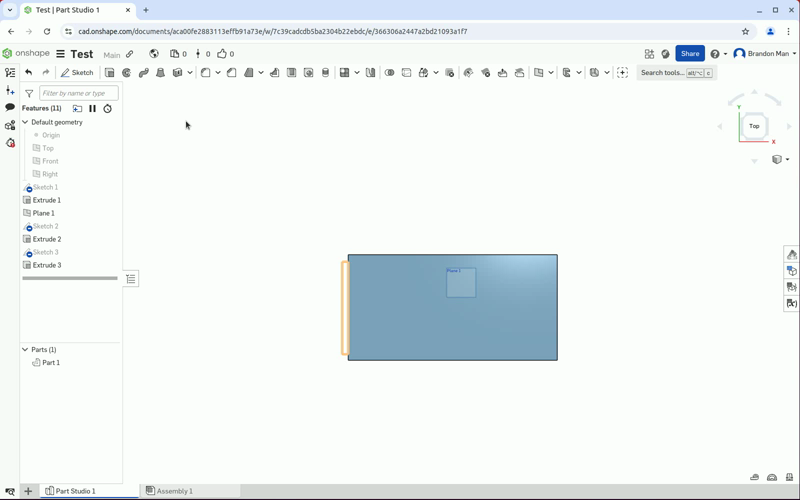
key(shift+h)
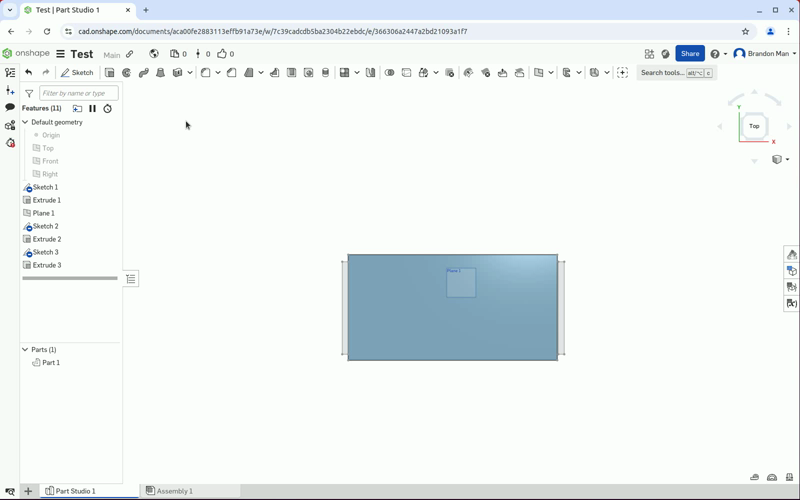
key(shift+h)
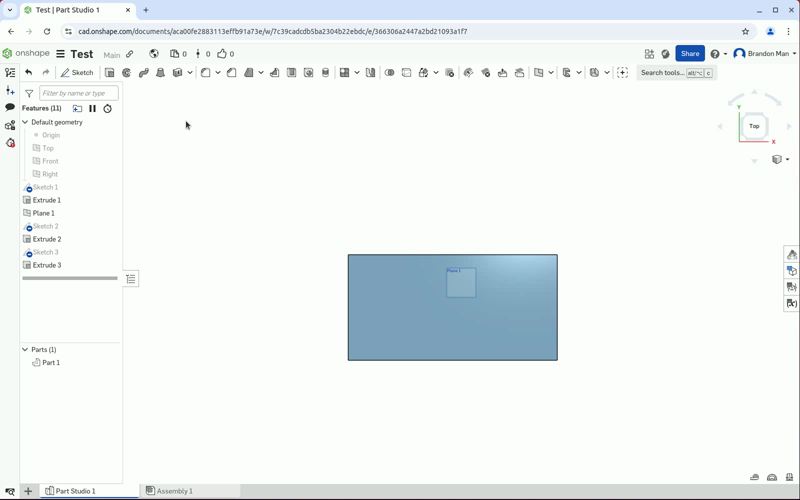
mouse_move(73, 189)
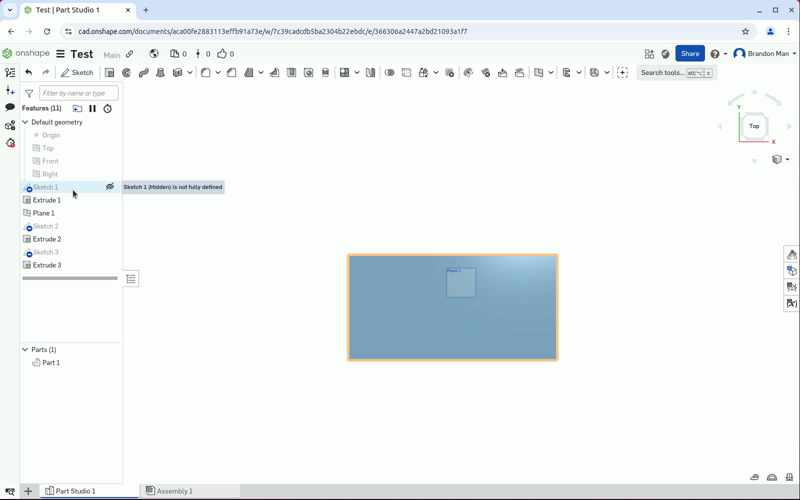
click(73, 189)
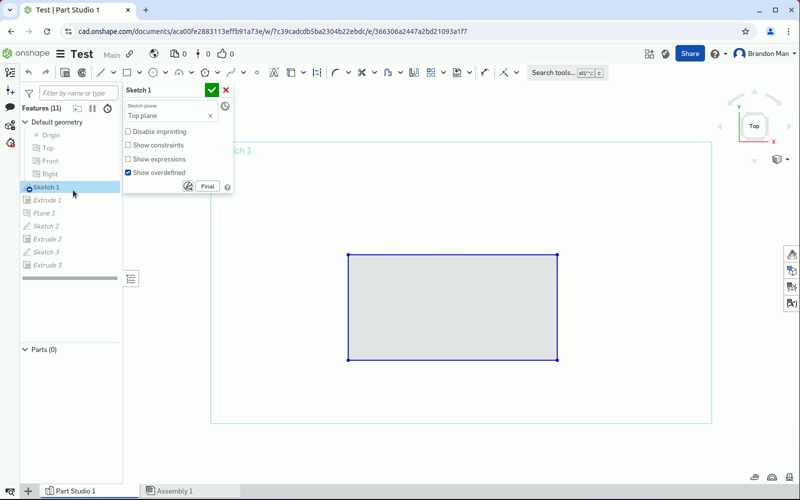
mouse_move(229, 92)
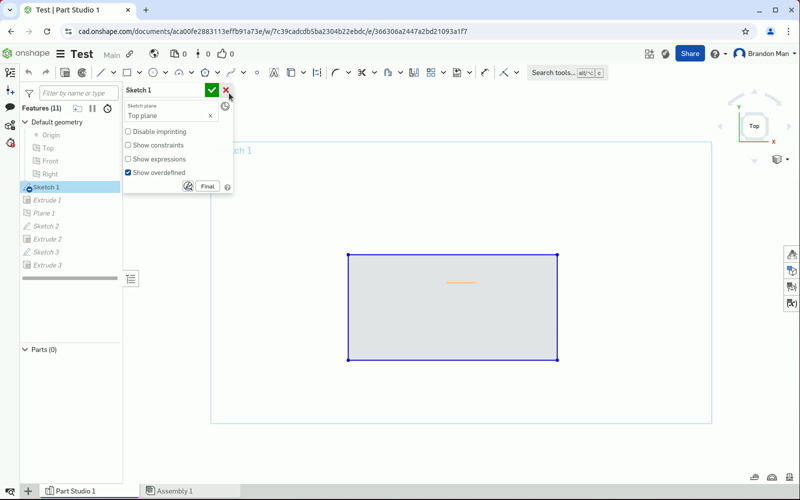
click(229, 92)
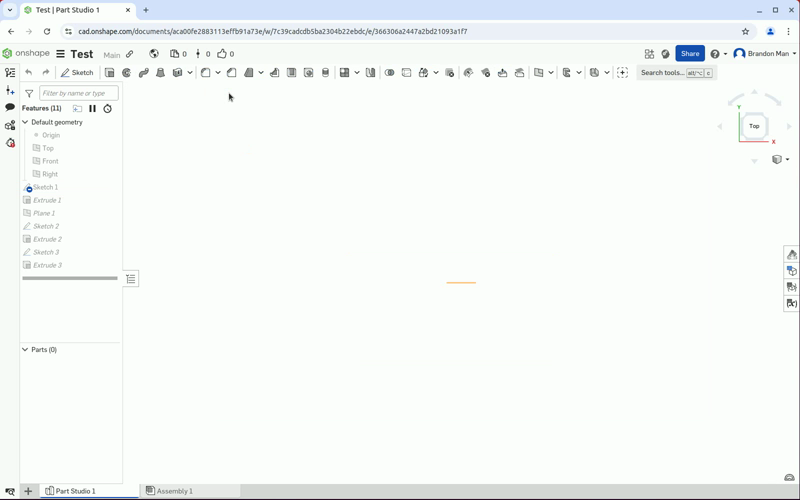
key(shift+s)
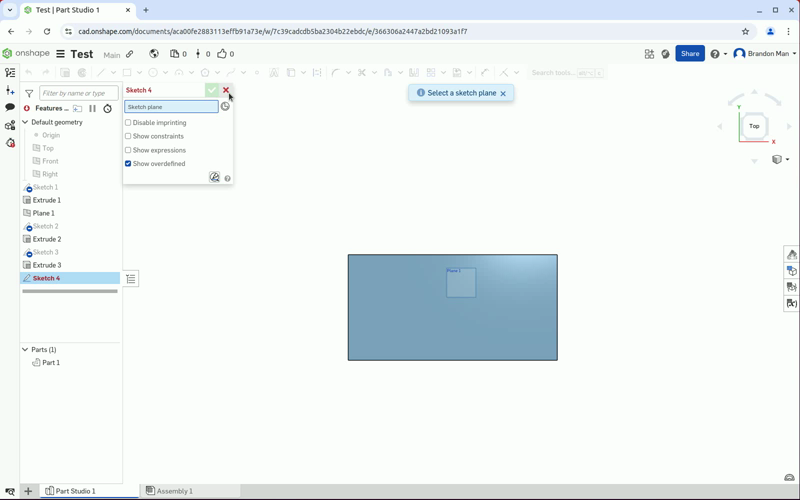
mouse_move(73, 215)
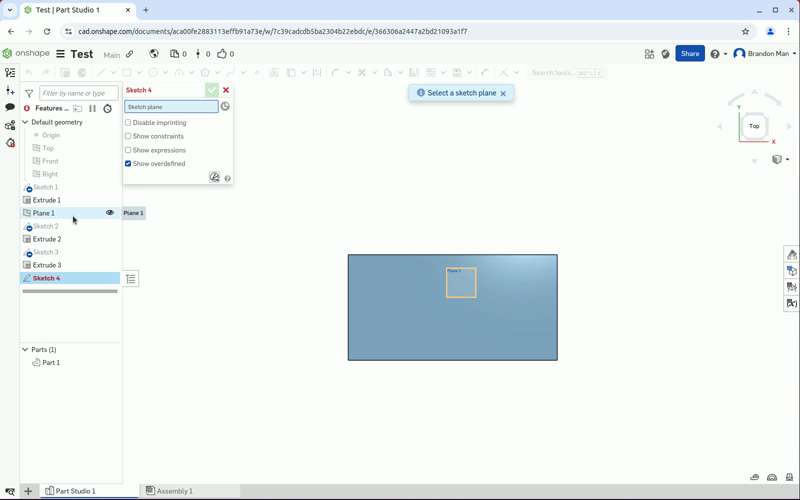
click(73, 215)
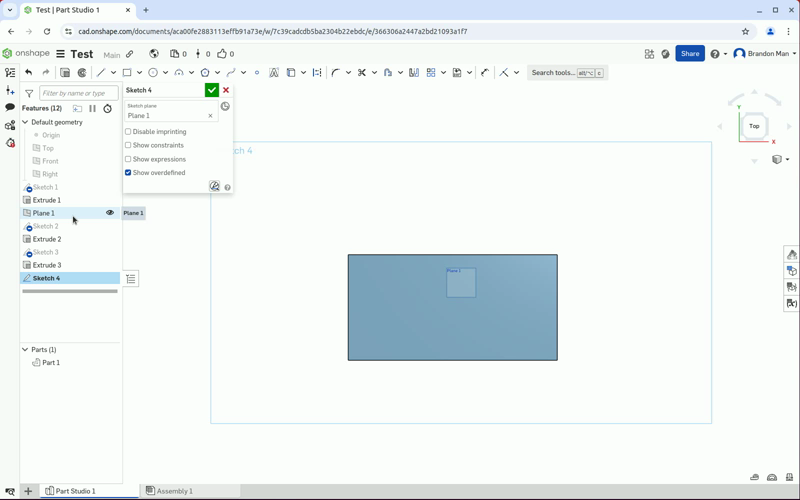
mouse_move(73, 352)
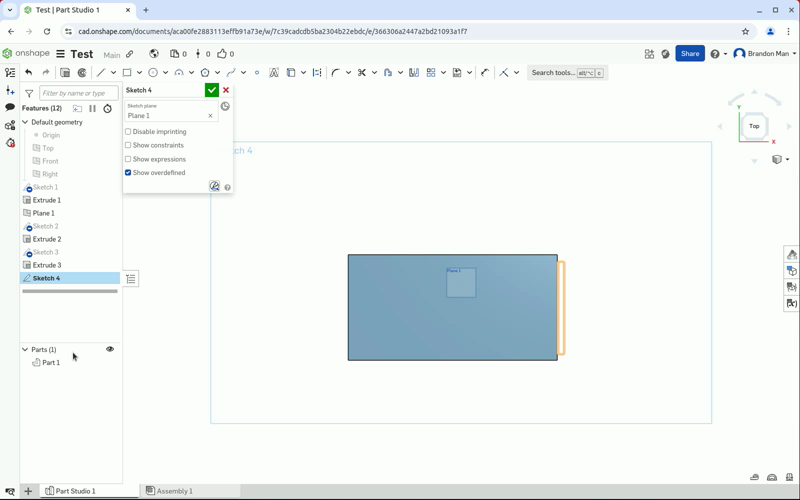
key(y)
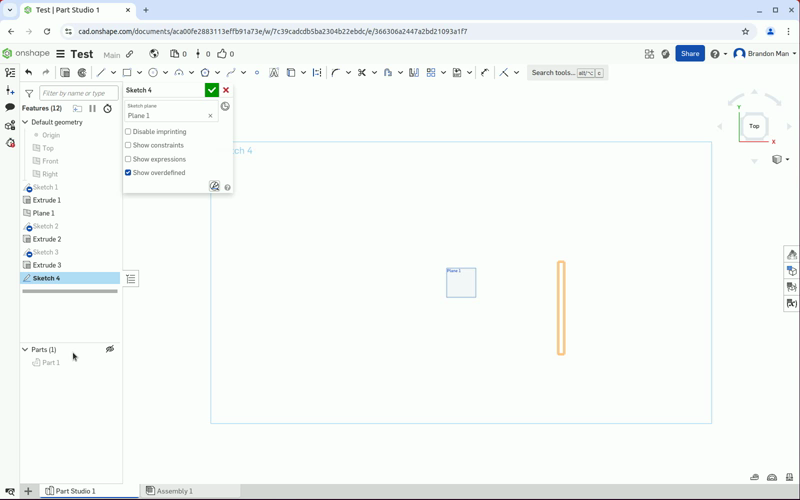
key(l)
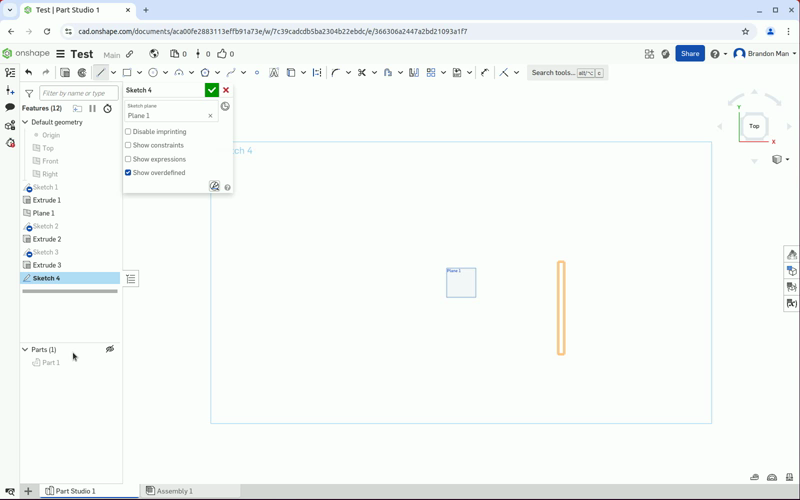
key_down(shift)
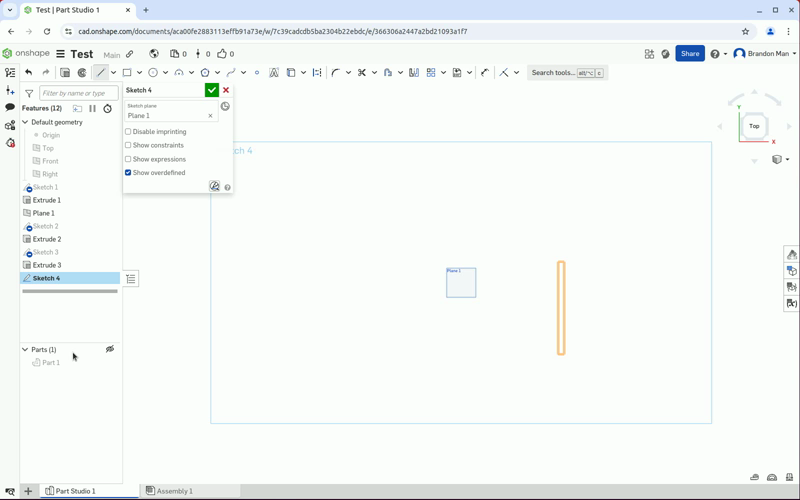
mouse_move(348, 354)
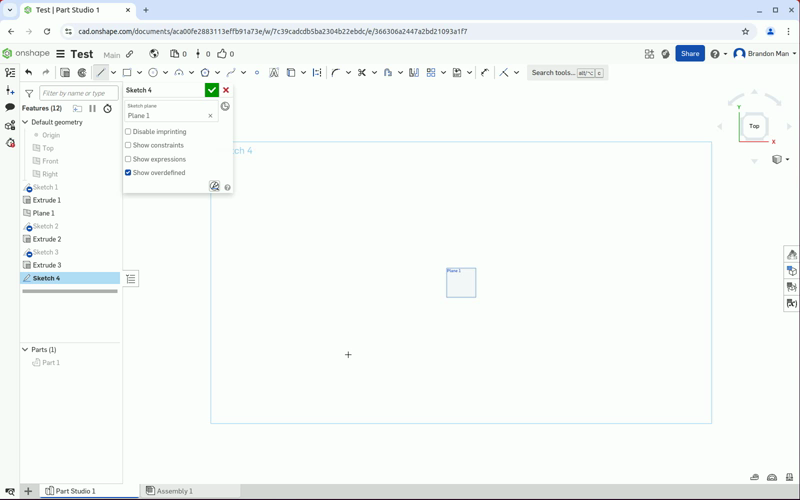
click(348, 354)
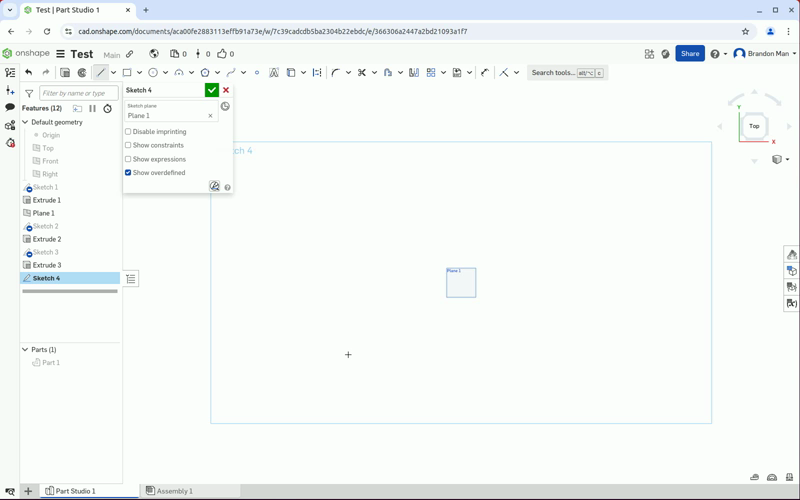
key_up(shift)
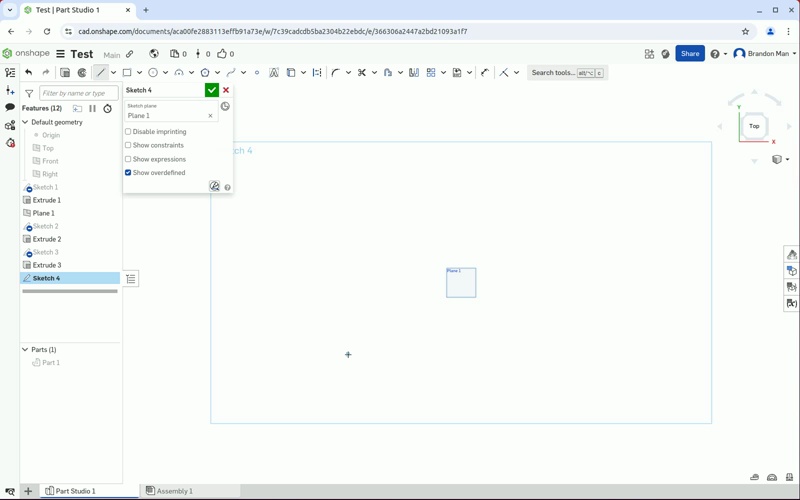
key_down(shift)
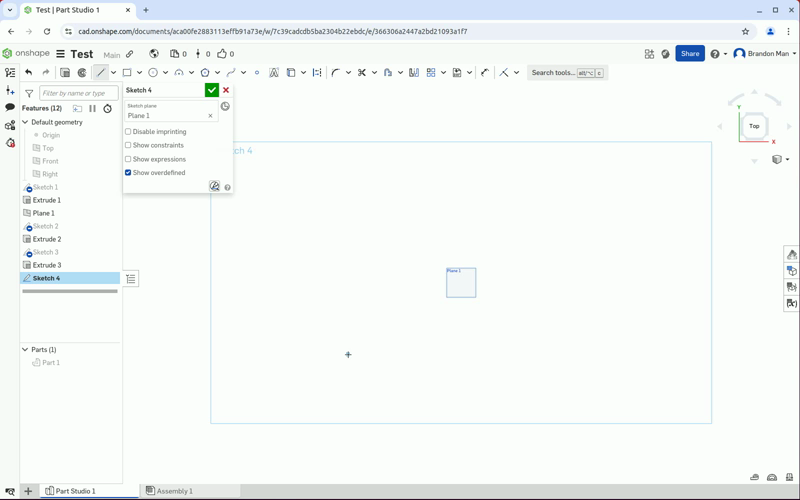
mouse_move(557, 354)
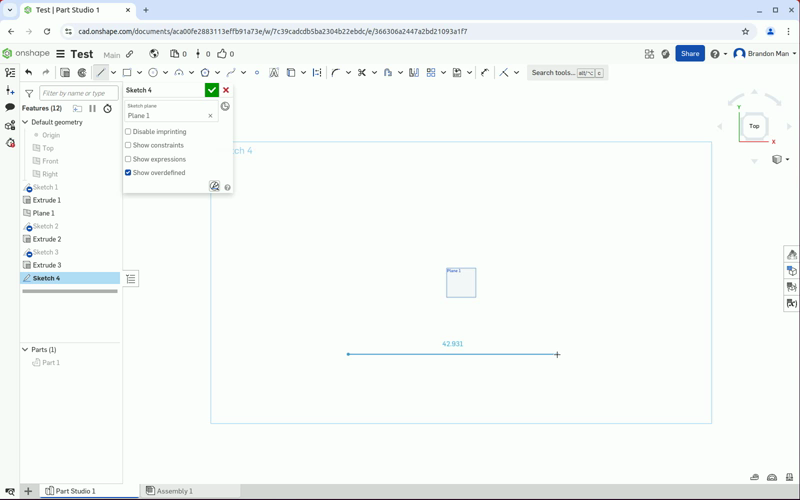
click(557, 354)
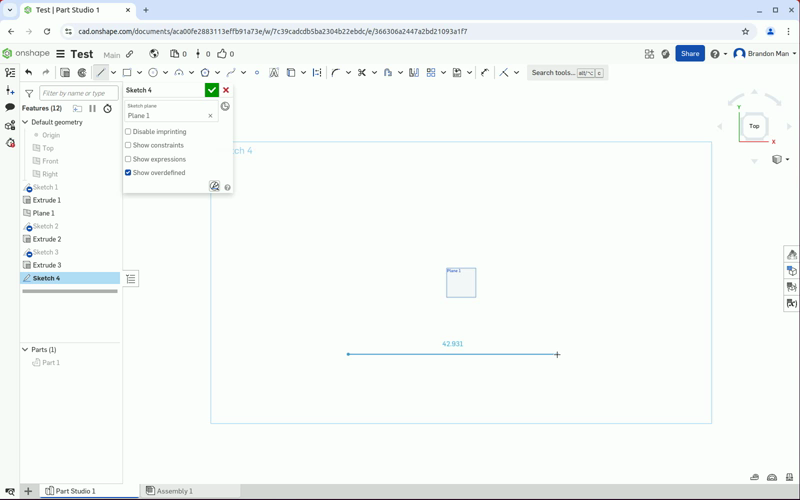
key_up(shift)
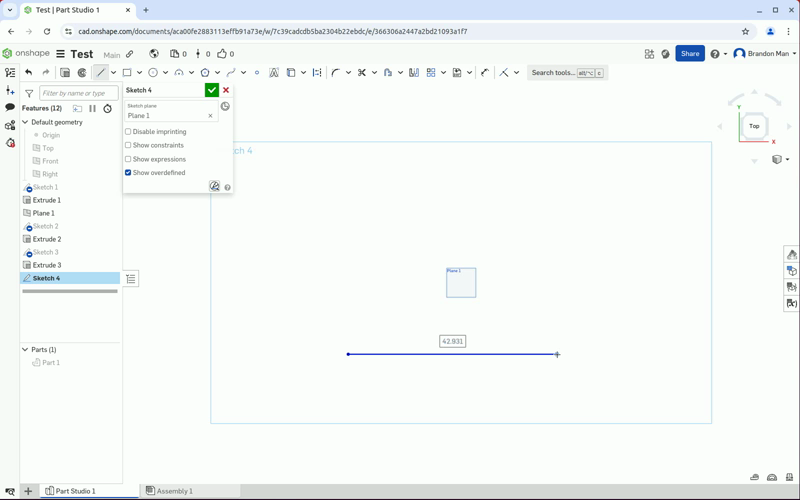
key_down(shift)
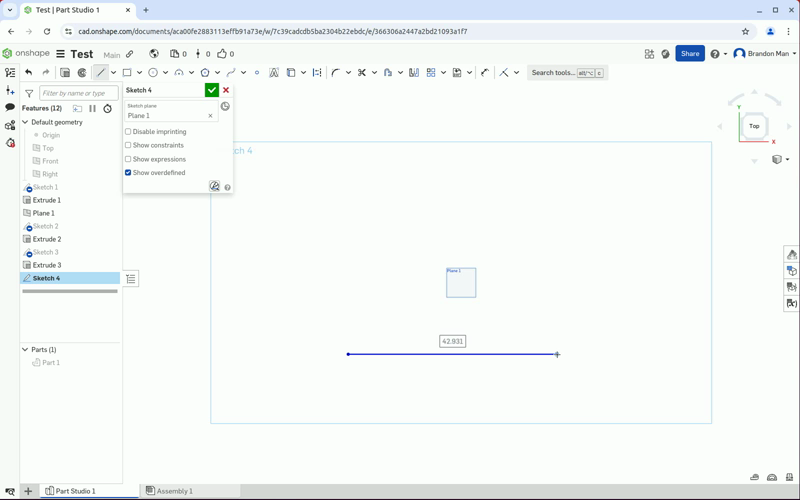
mouse_move(557, 262)
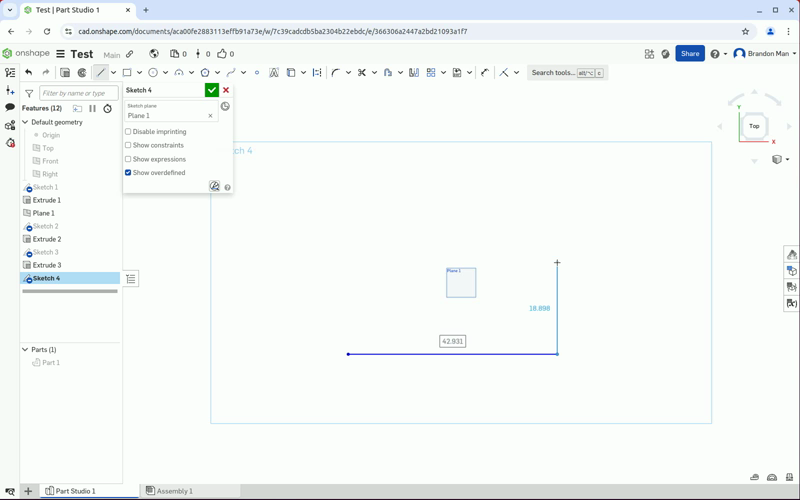
click(557, 262)
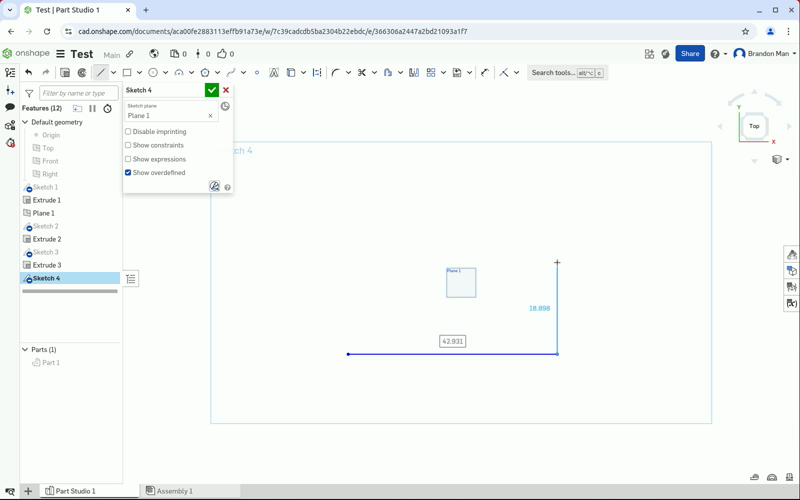
key_up(shift)
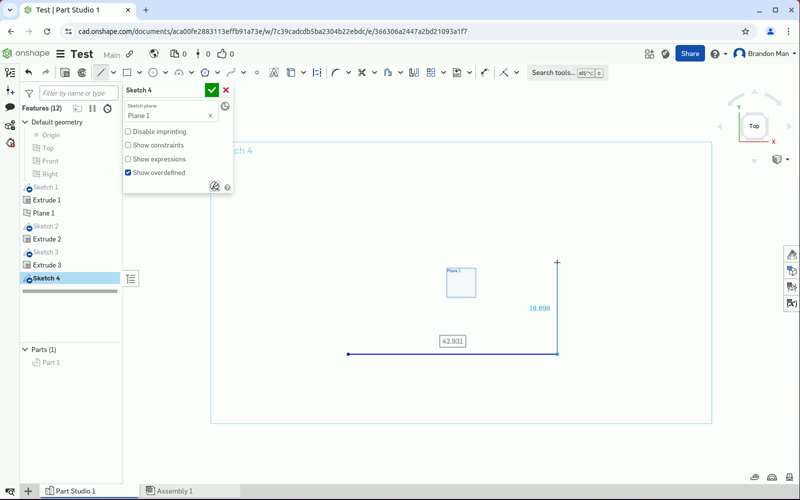
key_down(shift)
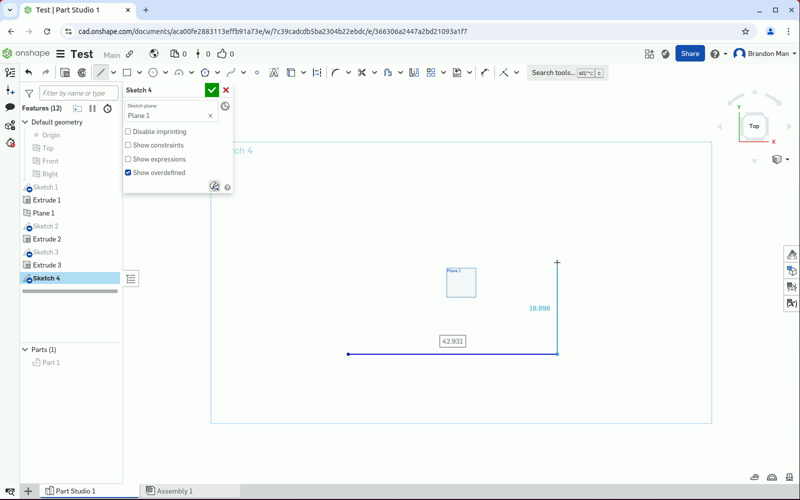
mouse_move(348, 262)
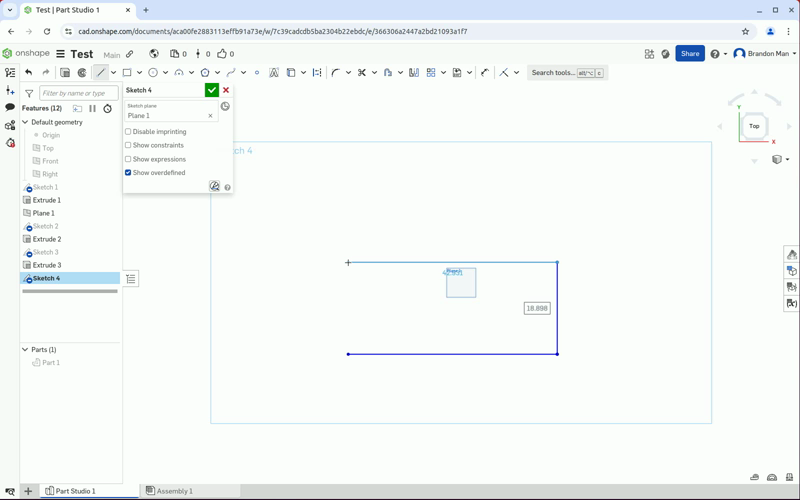
click(348, 262)
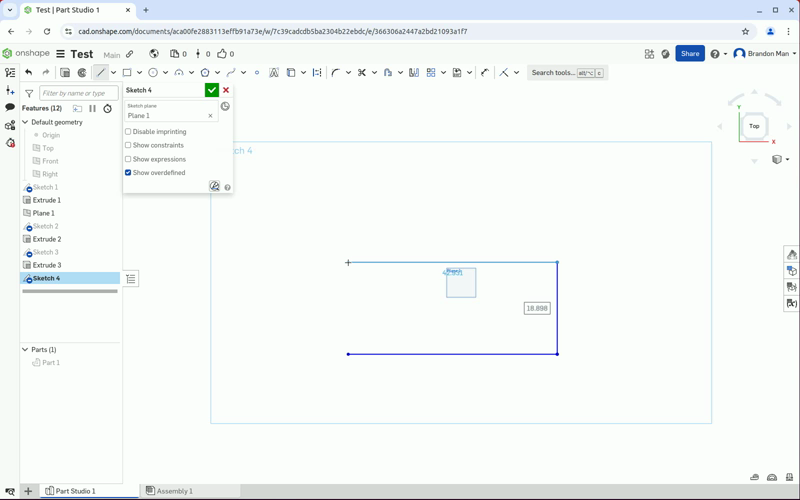
key_up(shift)
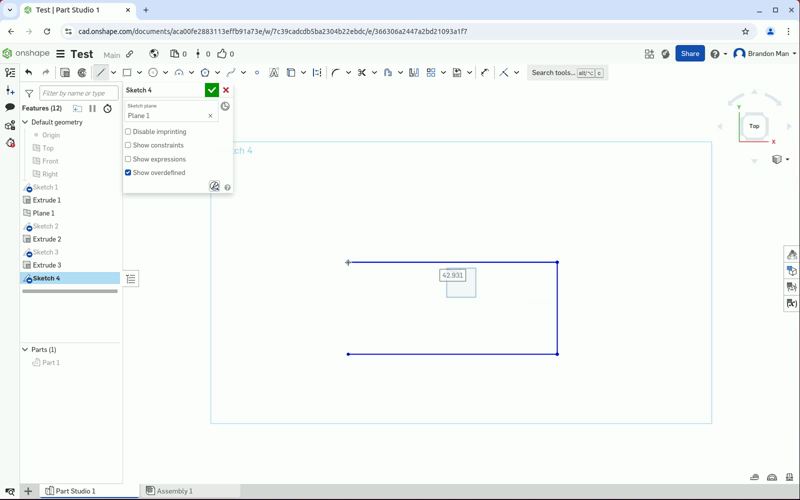
key_down(shift)
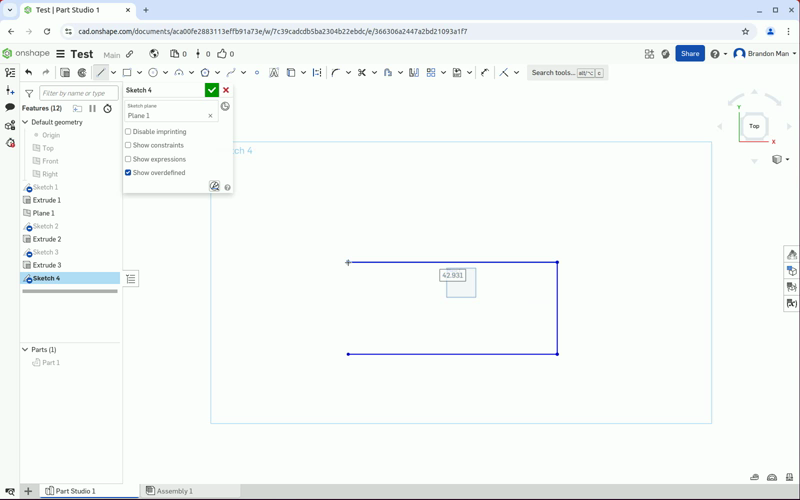
mouse_move(348, 354)
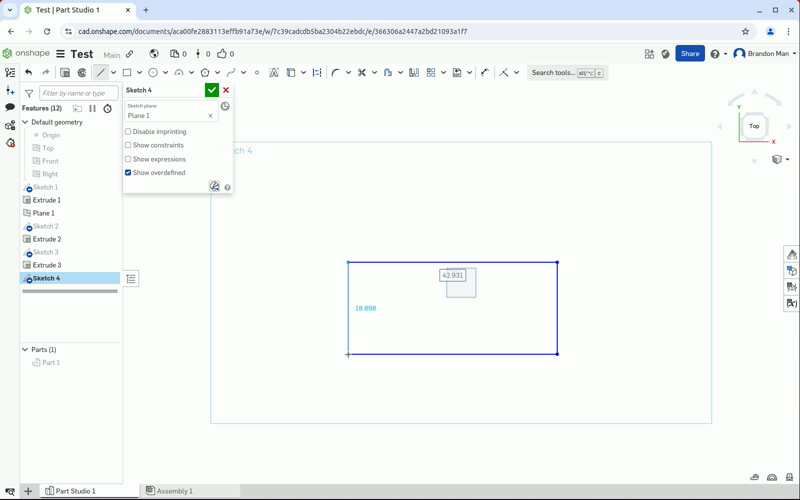
key_up(shift)
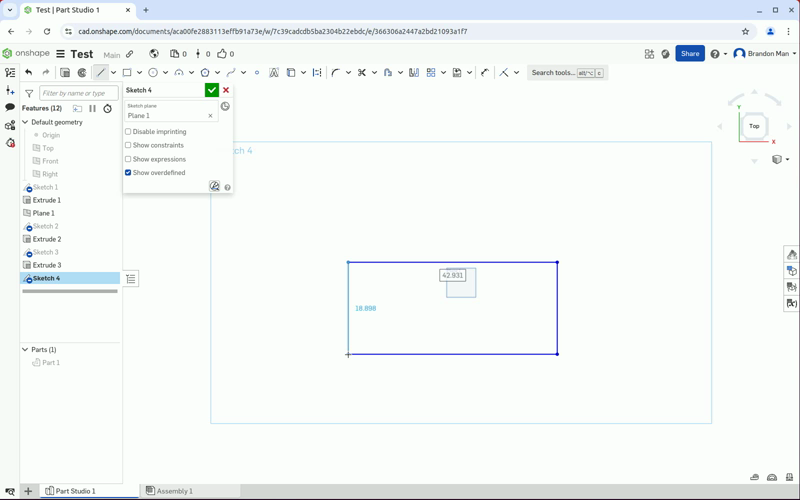
click(348, 354)
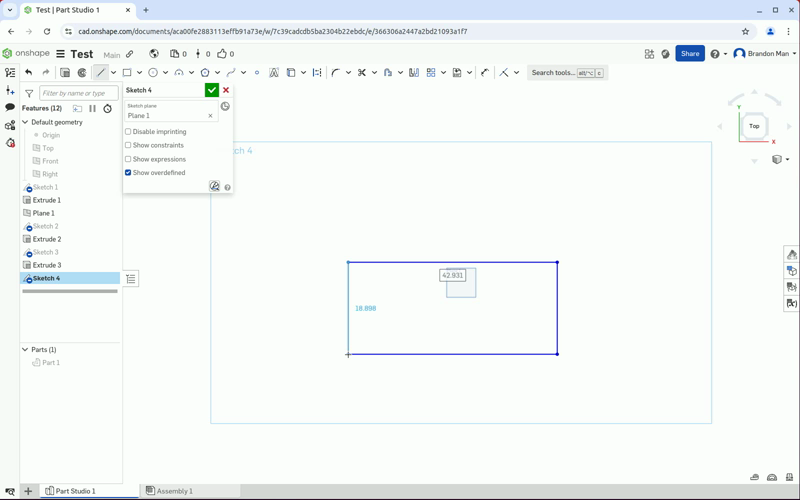
key(esc)
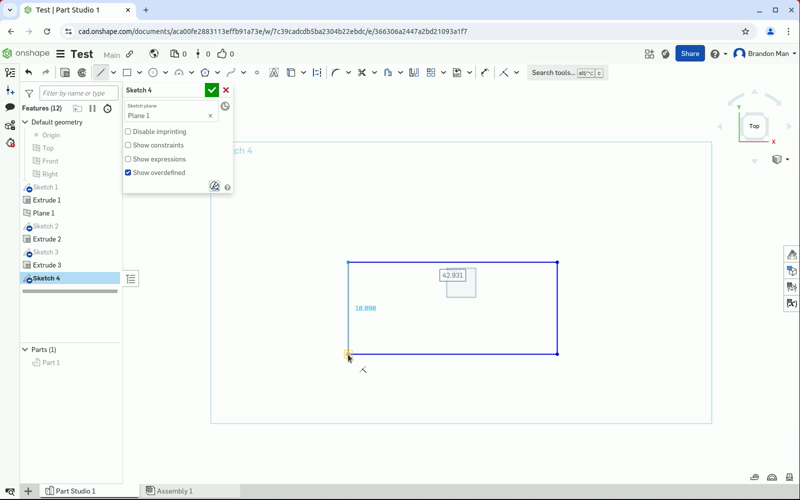
mouse_move(395, 317)
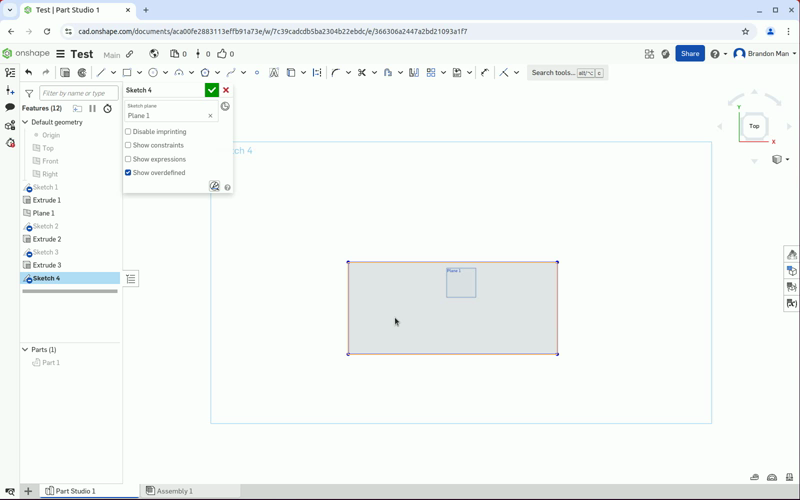
click(395, 317)
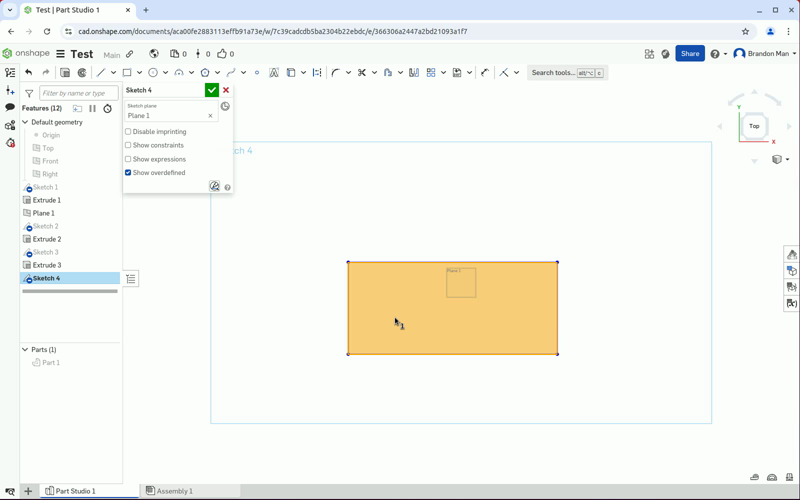
mouse_move(73, 352)
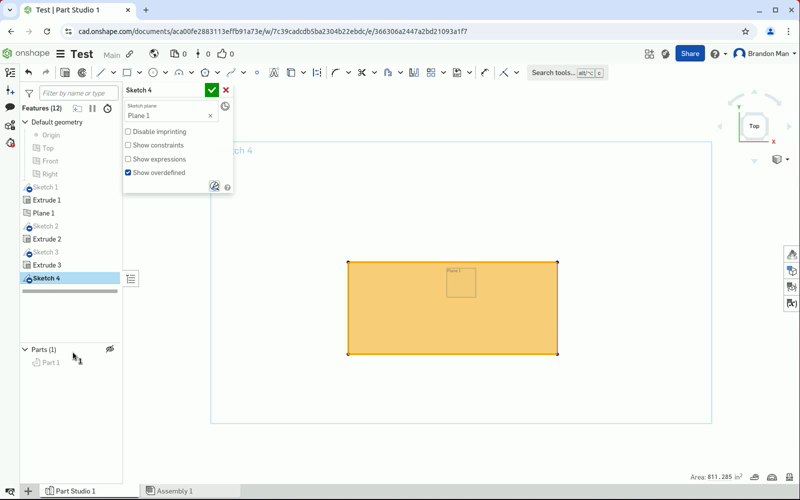
key(shift+y)
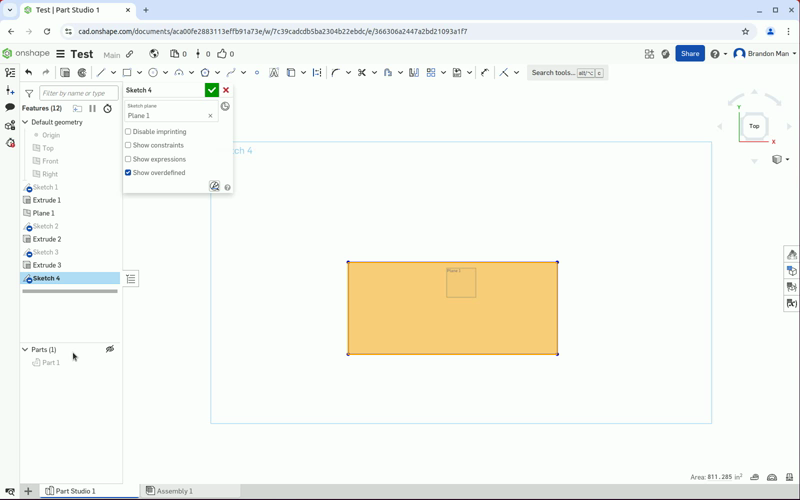
key(shift+e)
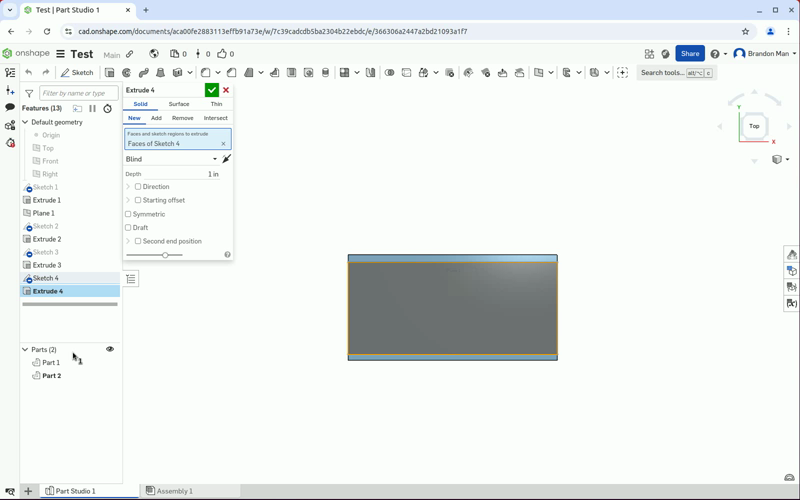
mouse_move(143, 106)
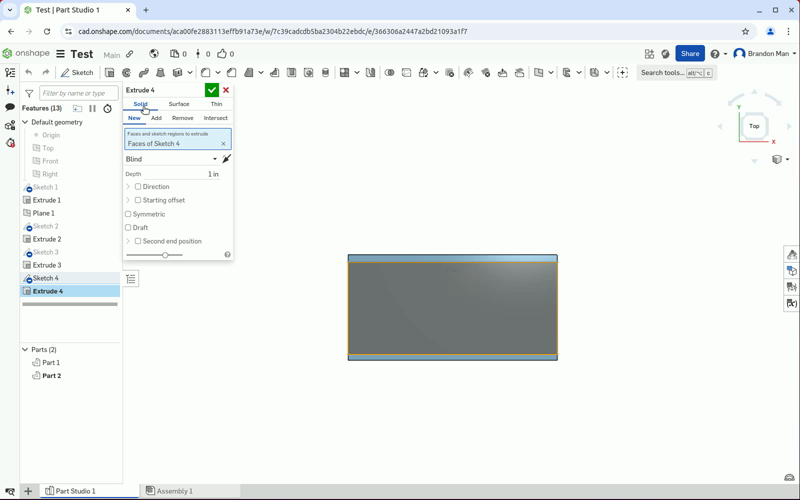
click(143, 106)
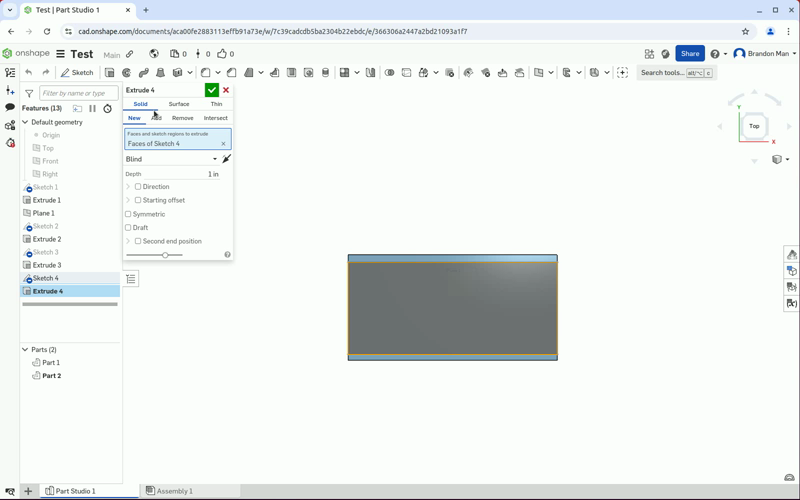
mouse_move(186, 120)
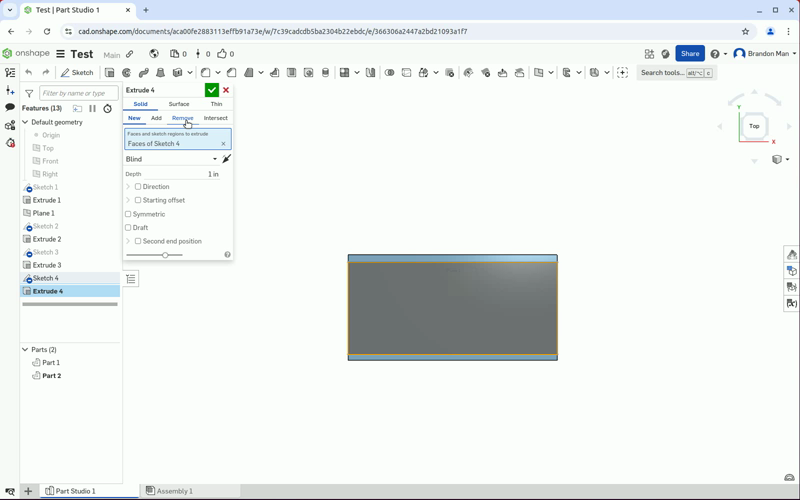
click(186, 120)
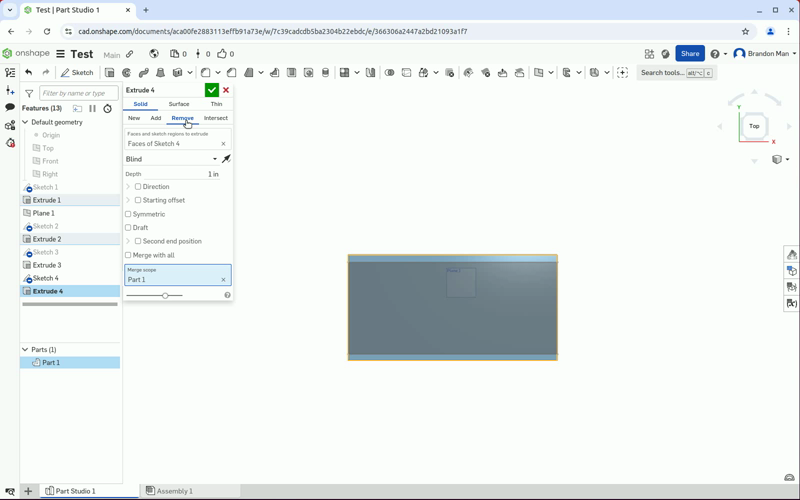
key(tab, 4)
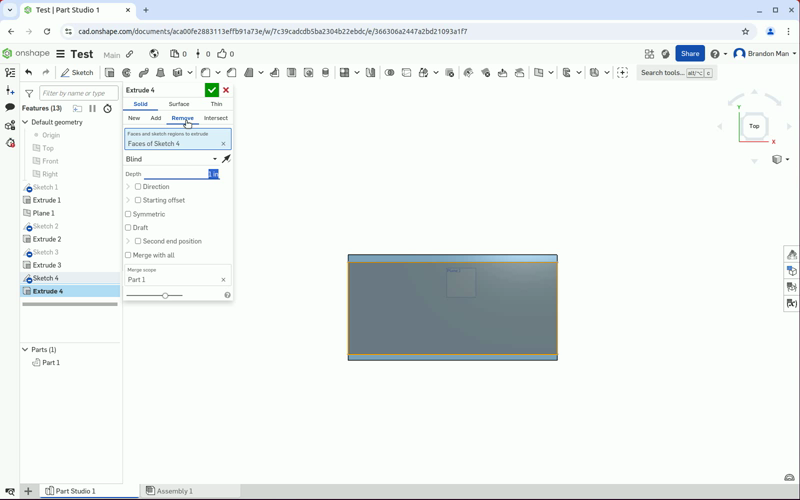
text(9.388)
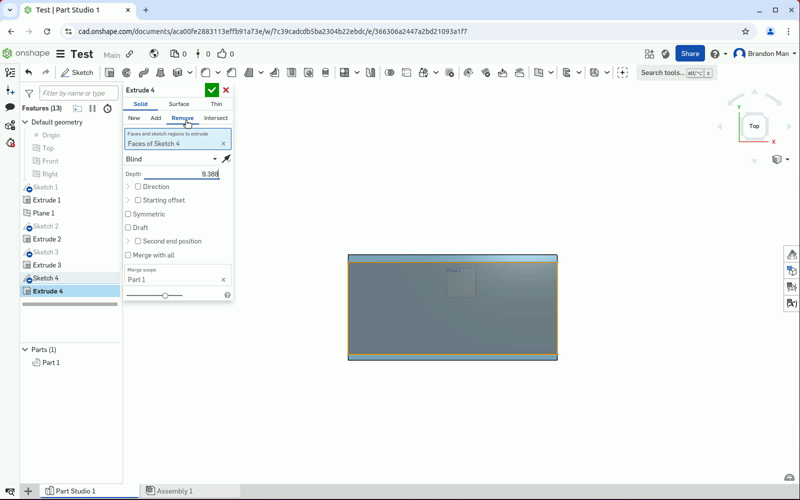
key(tab, 6)
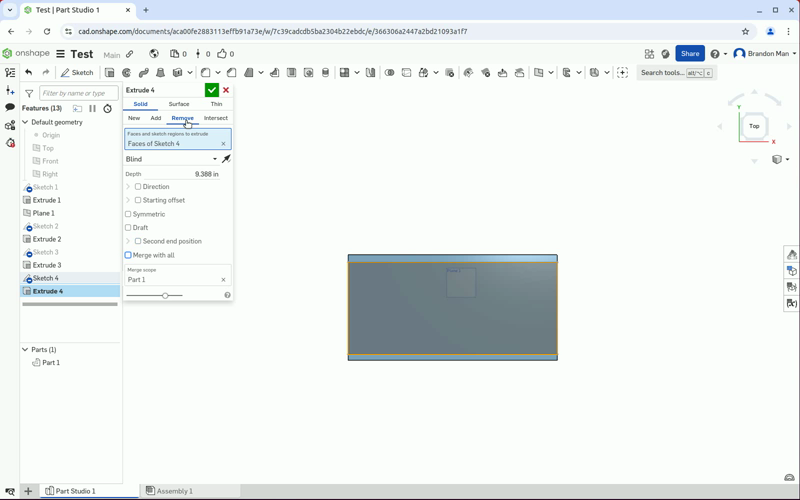
key(space)
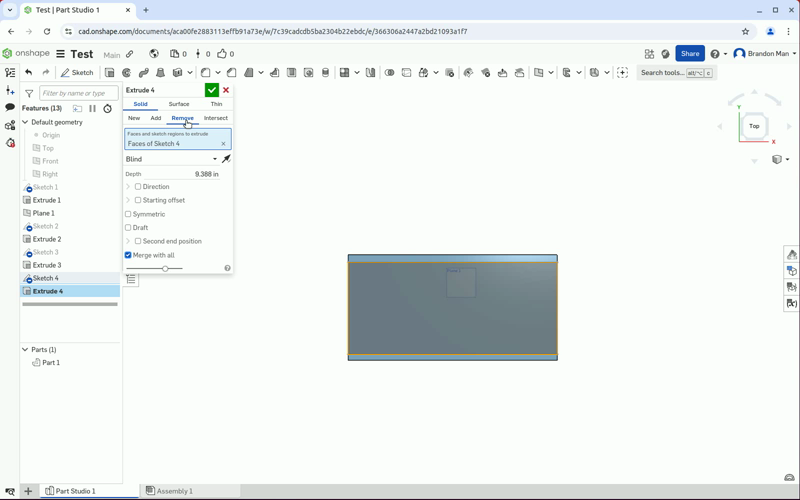
key(enter)
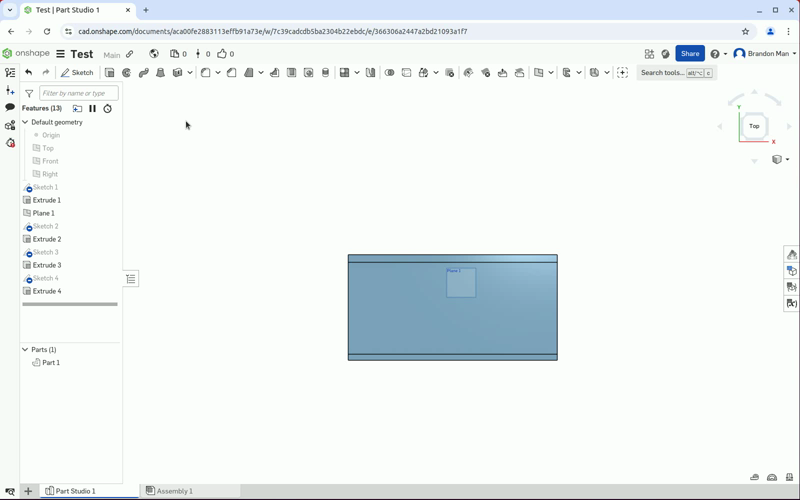
key(shift+h)
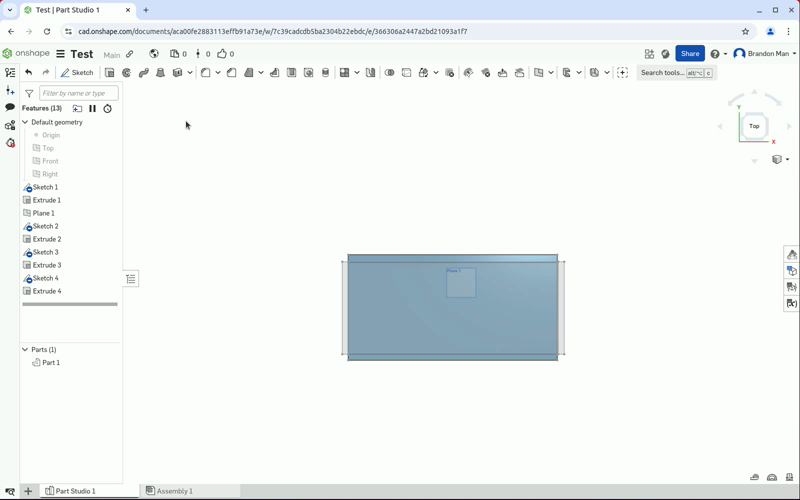
key(shift+h)
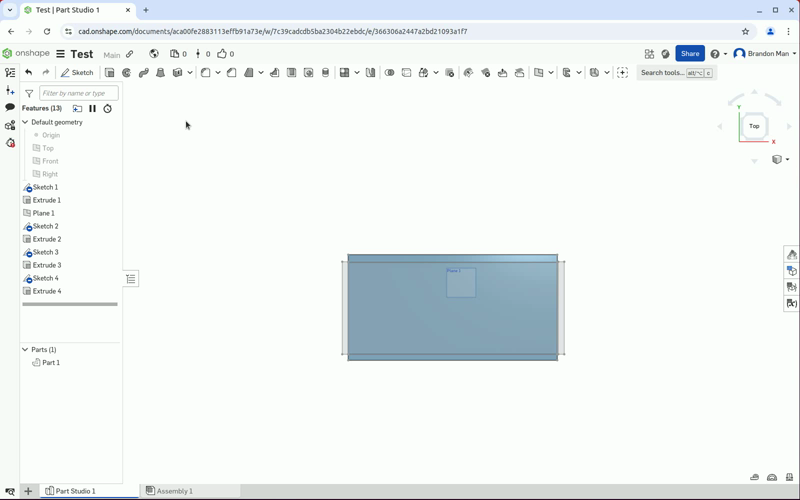
key(shift+7)
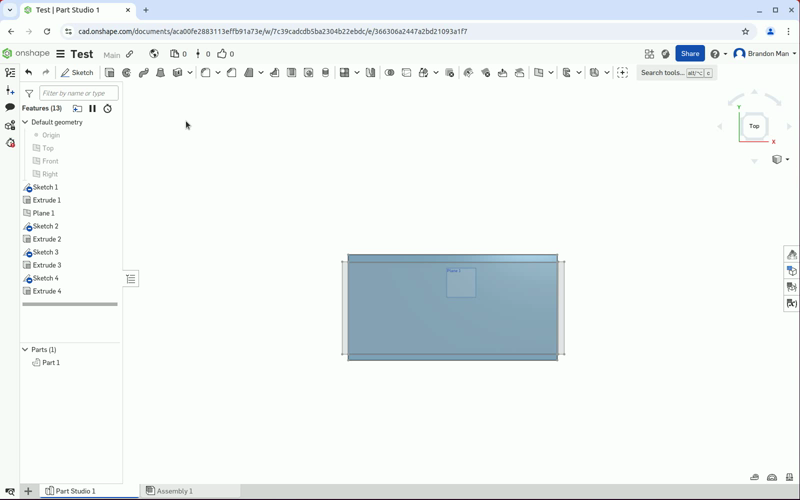
key(up, 3)
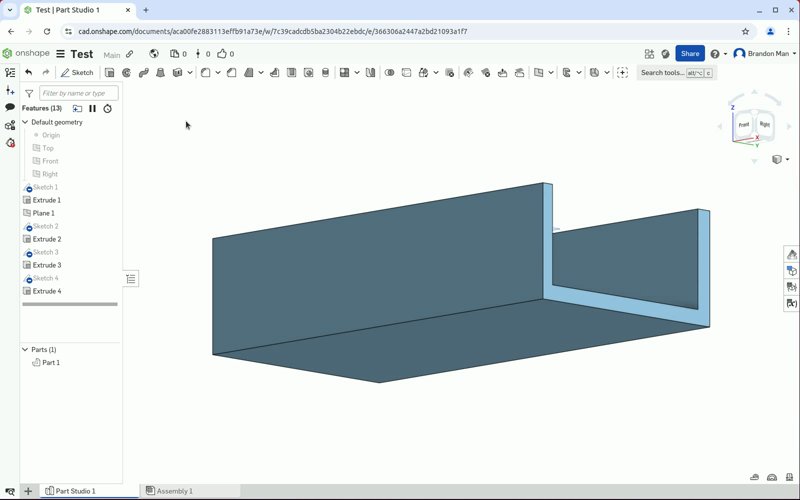
key(left, 3)
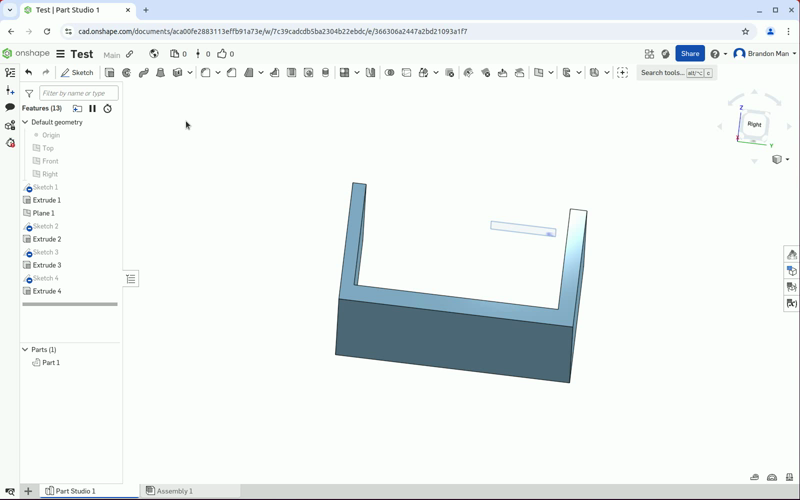
key(right, 3)
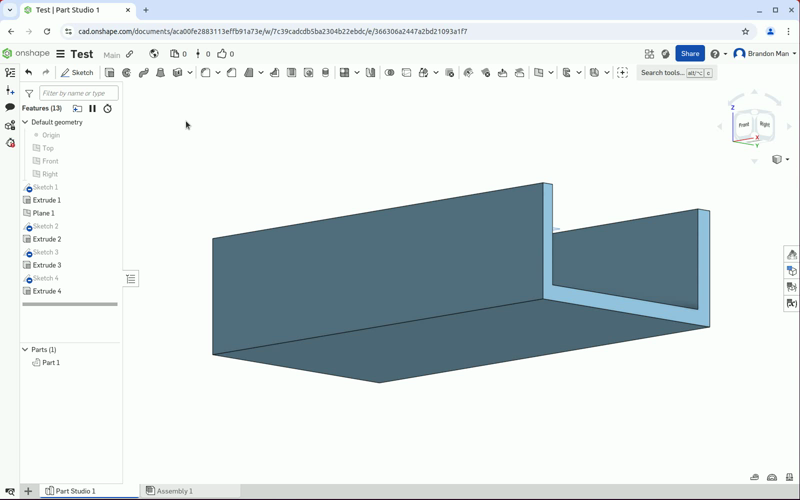
key(down, 3)
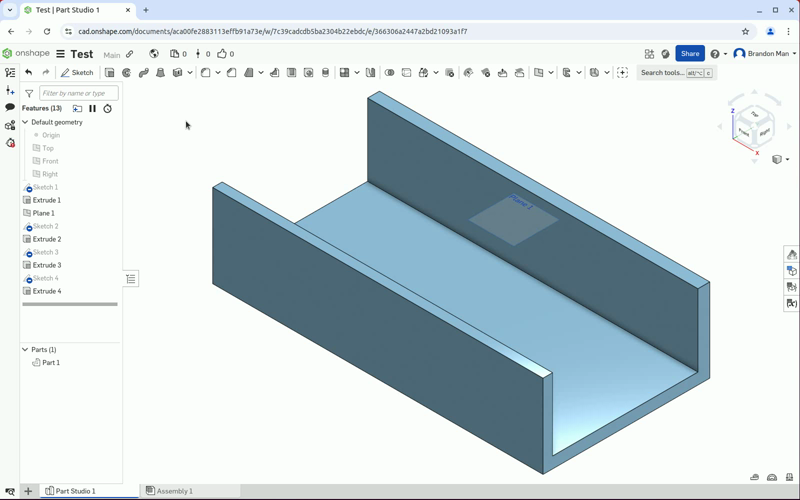
mouse_move(73, 189)
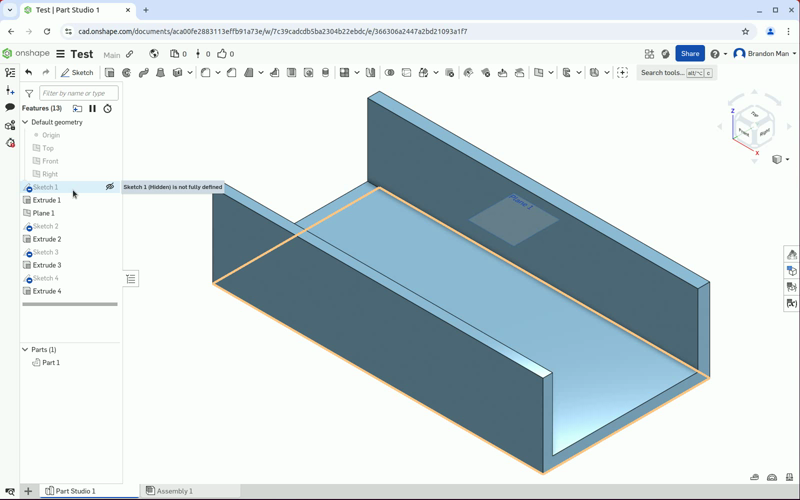
click(73, 189)